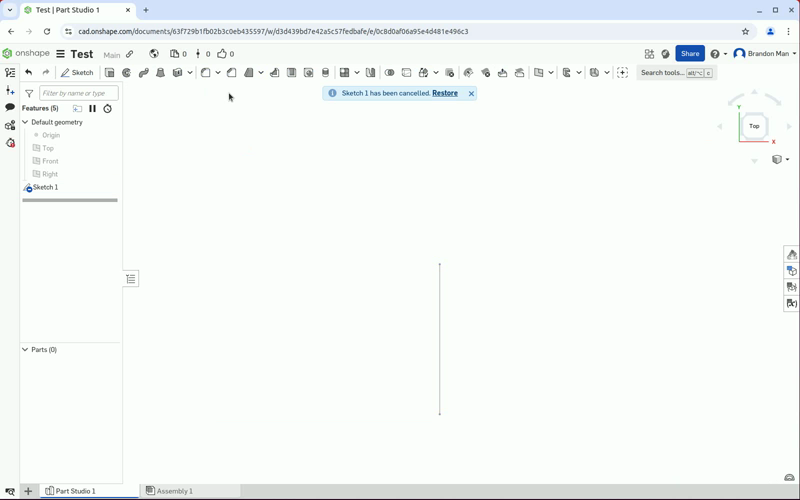
key(shift+h)
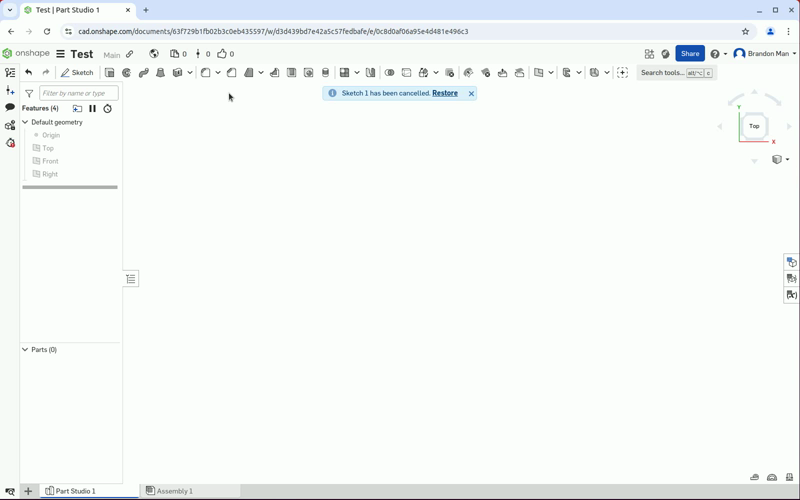
mouse_move(73, 352)
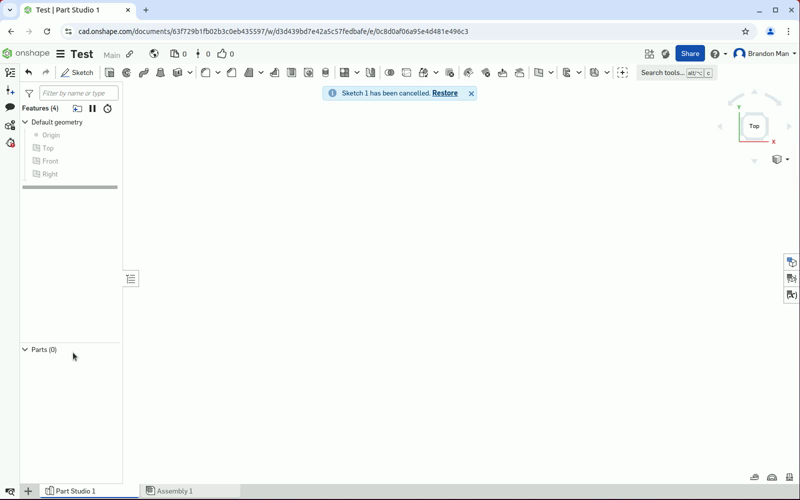
key(y)
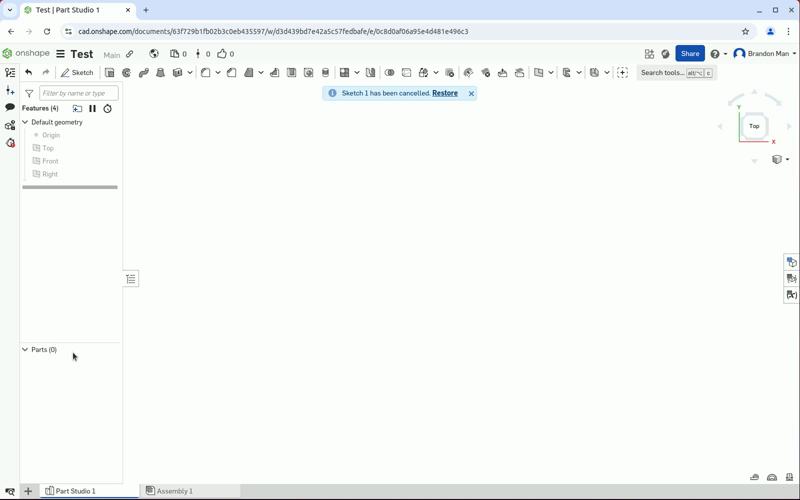
key(shift+p)
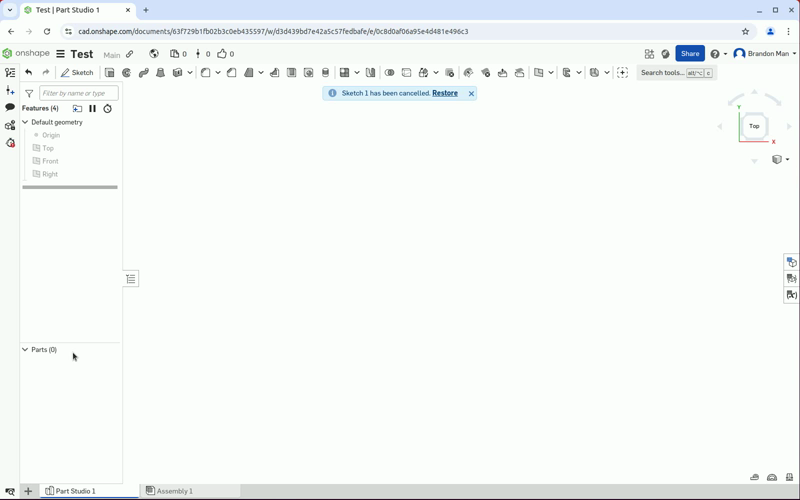
key(space)
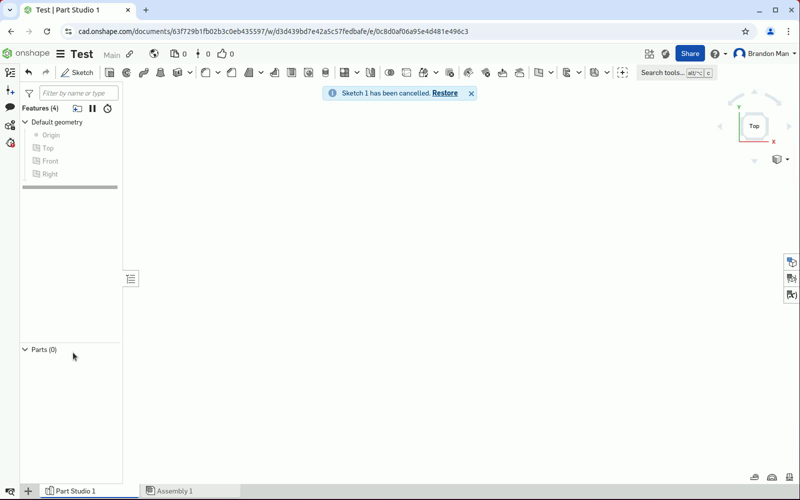
key_down(shift)
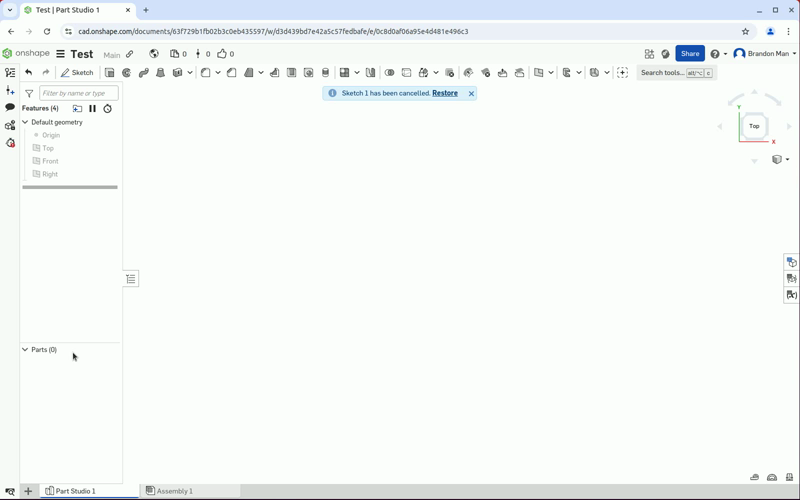
key(up)
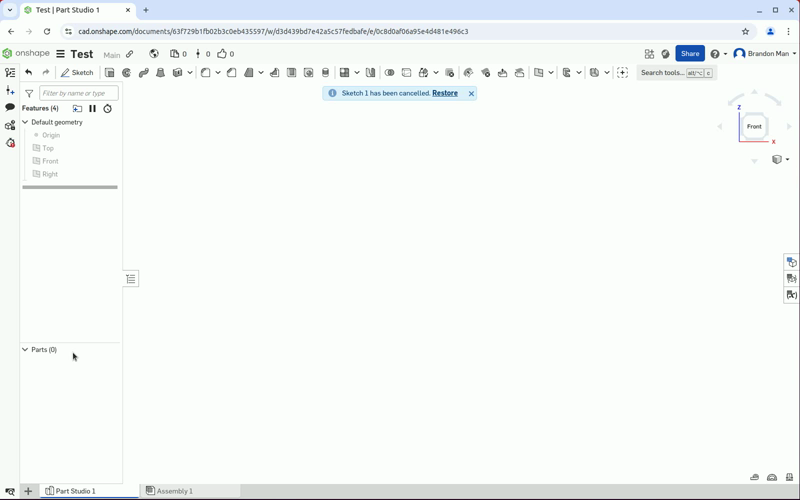
key_up(shift)
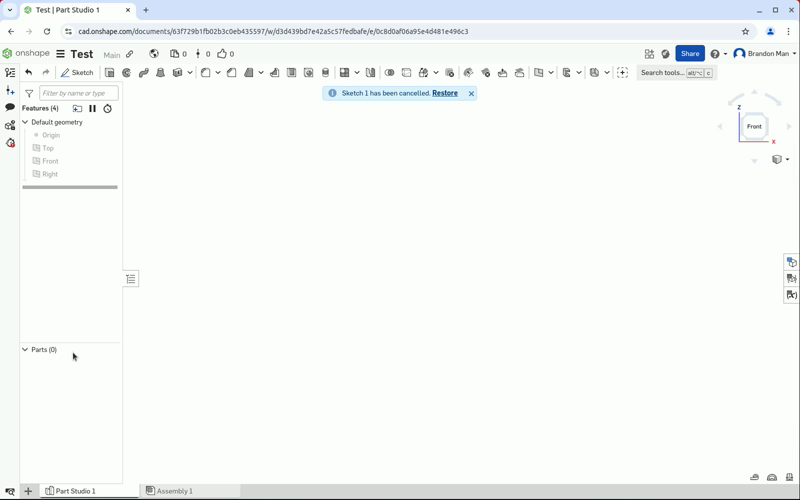
mouse_move(73, 352)
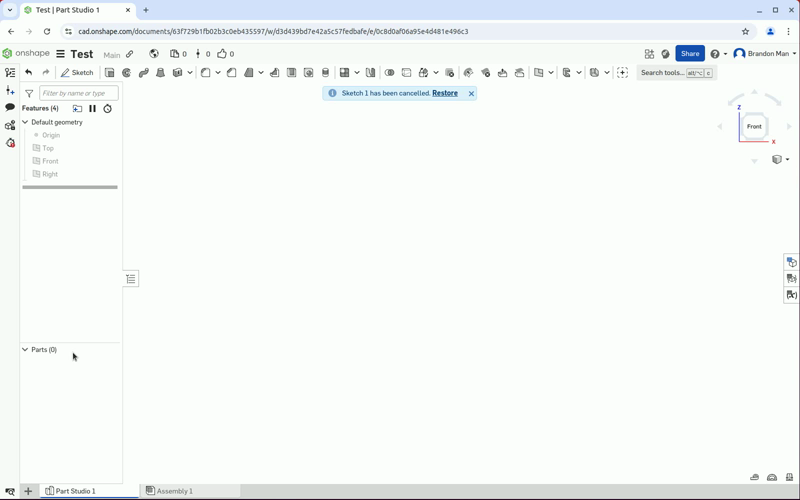
key(shift+y)
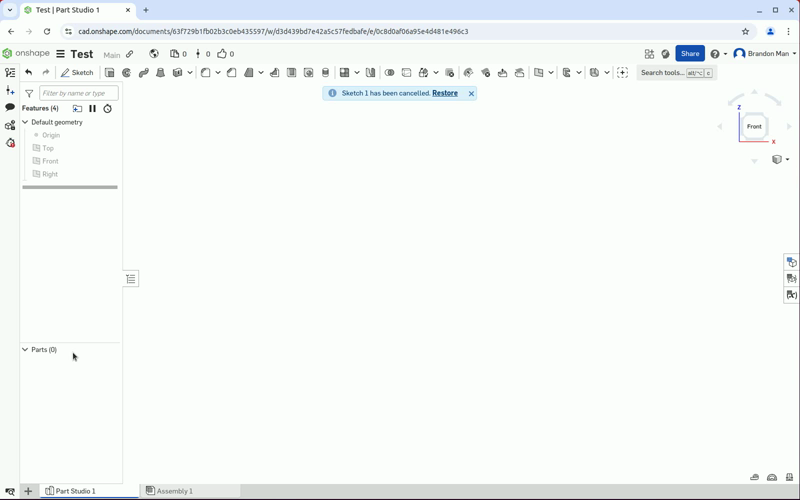
key(shift+s)
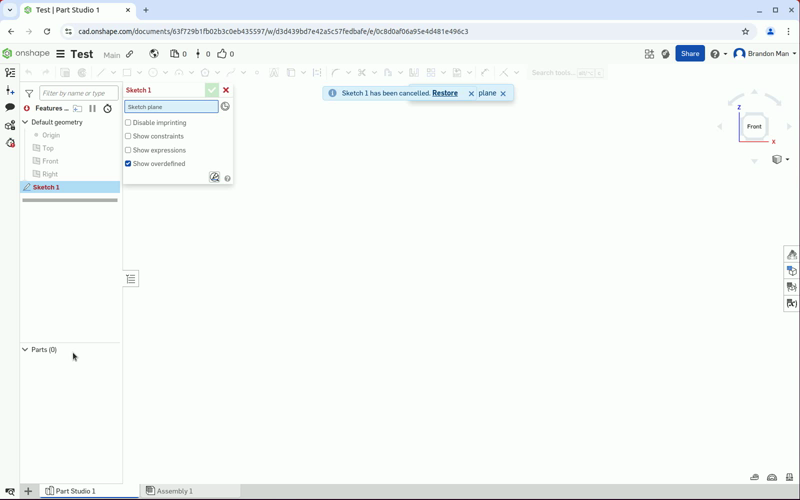
mouse_move(73, 163)
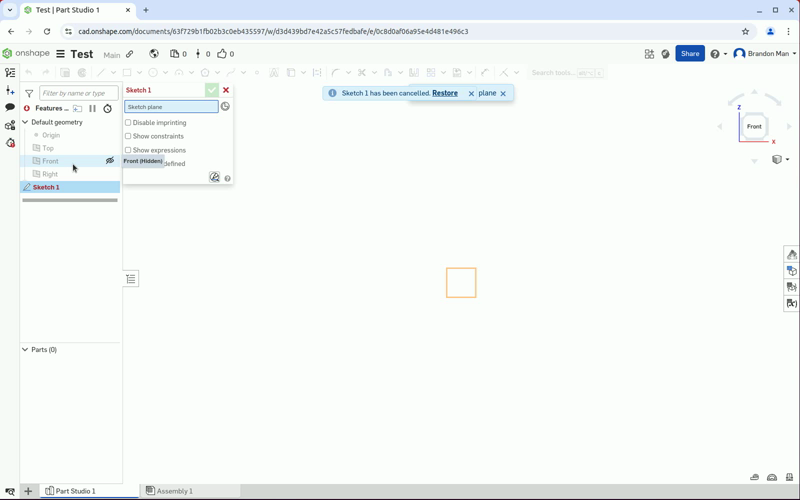
click(73, 163)
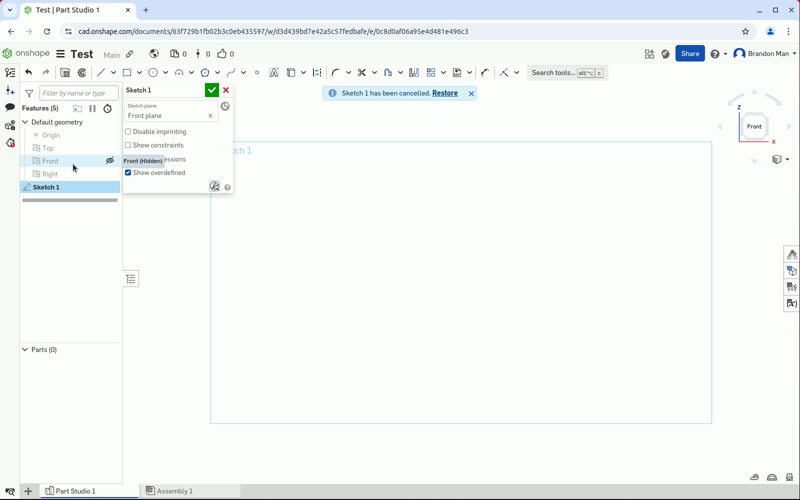
mouse_move(73, 352)
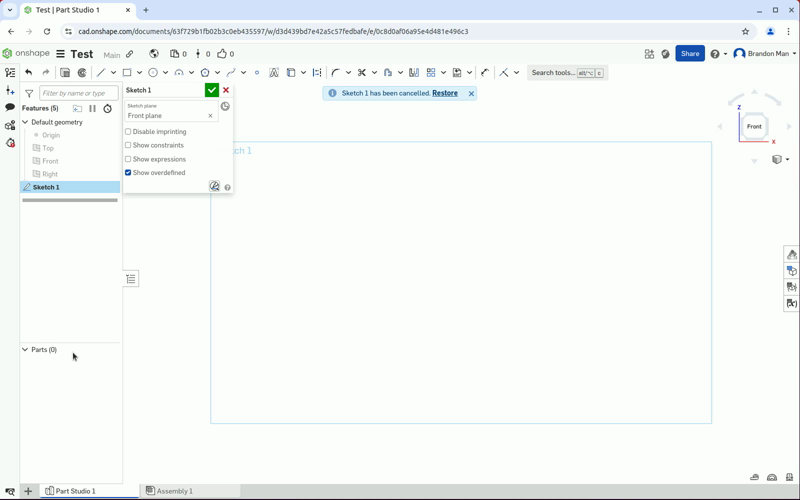
key(y)
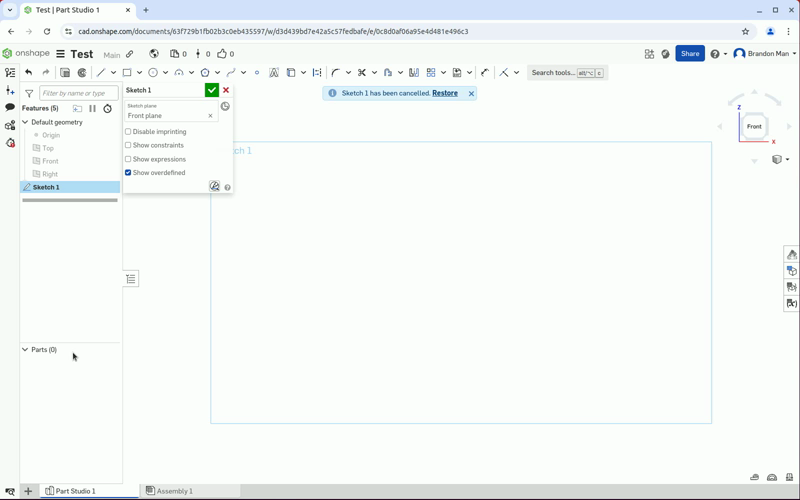
key(l)
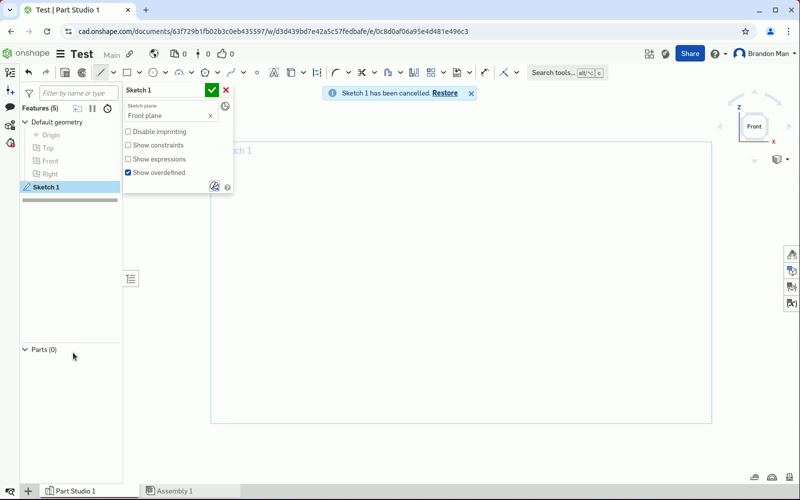
key_down(shift)
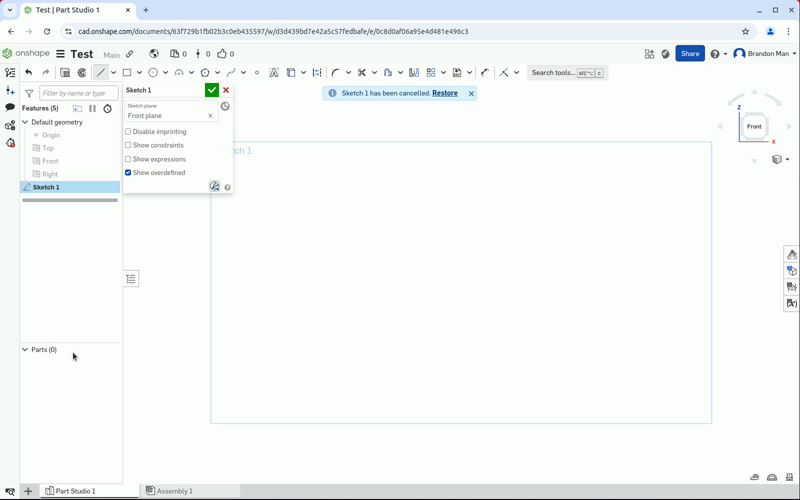
mouse_move(473, 313)
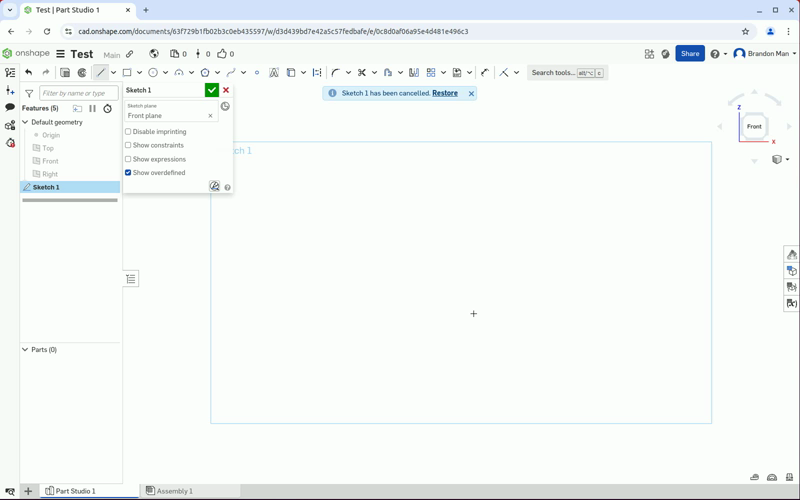
click(473, 313)
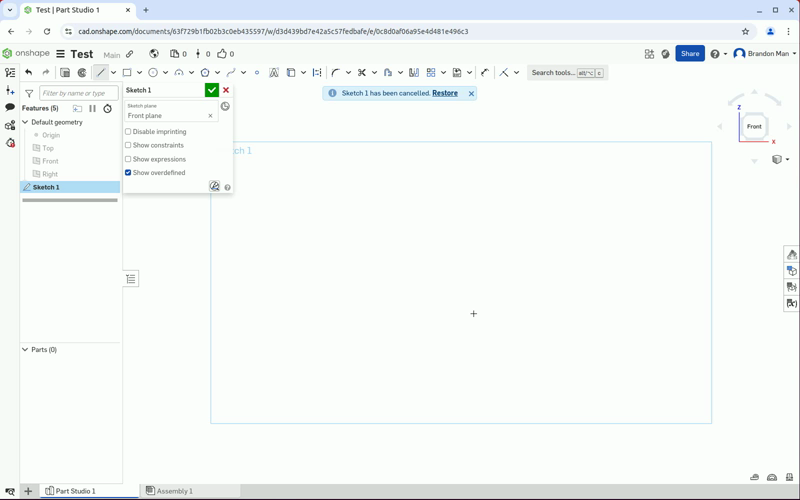
key_up(shift)
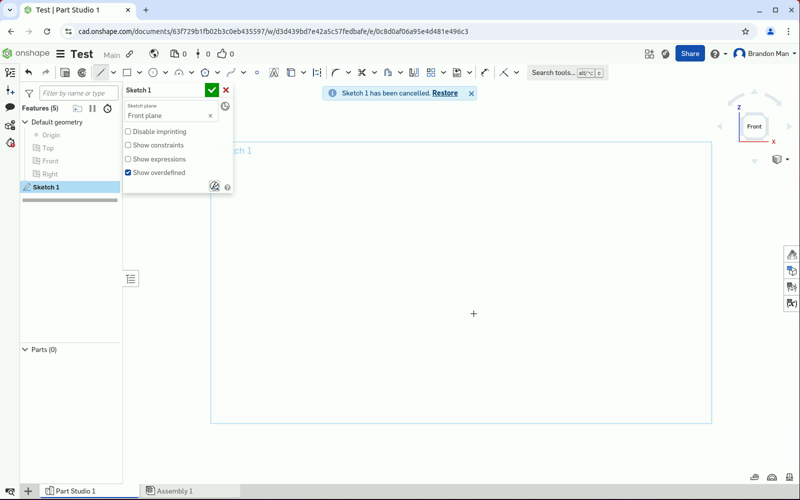
key_down(shift)
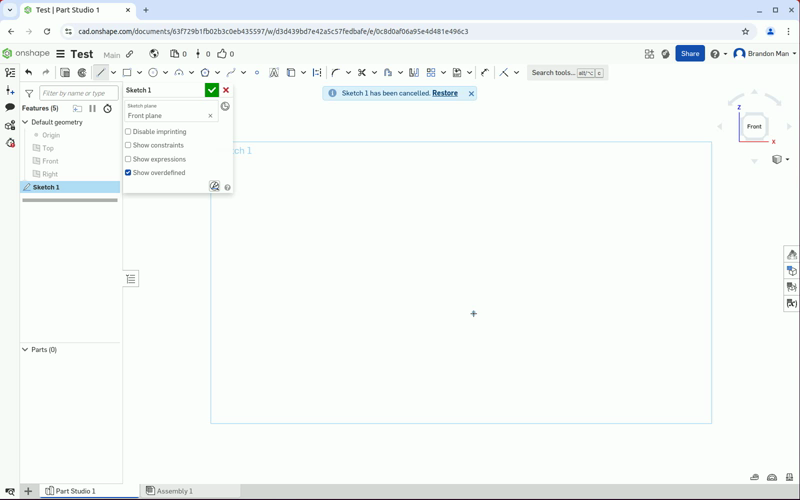
mouse_move(520, 359)
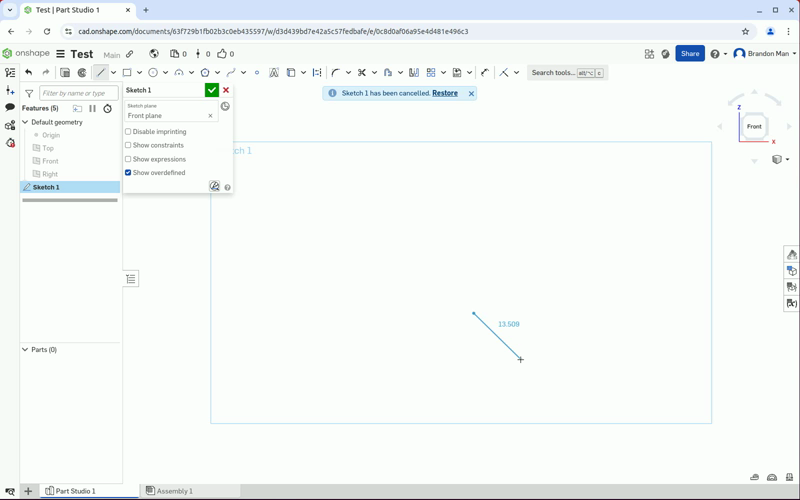
click(520, 359)
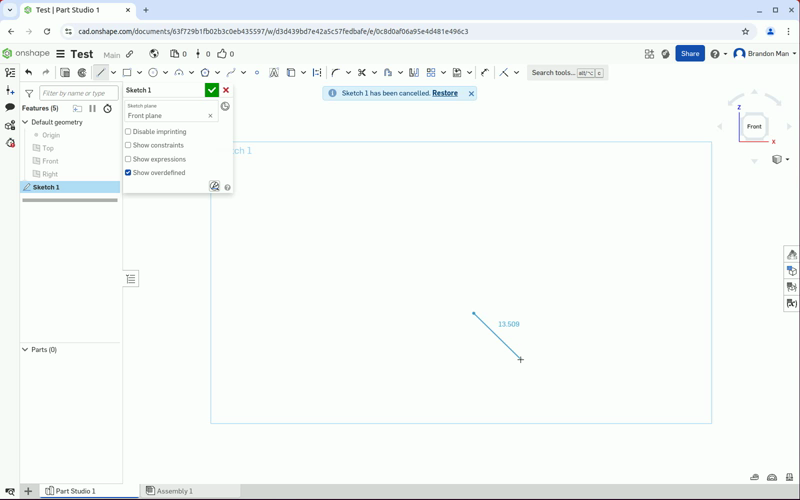
key_up(shift)
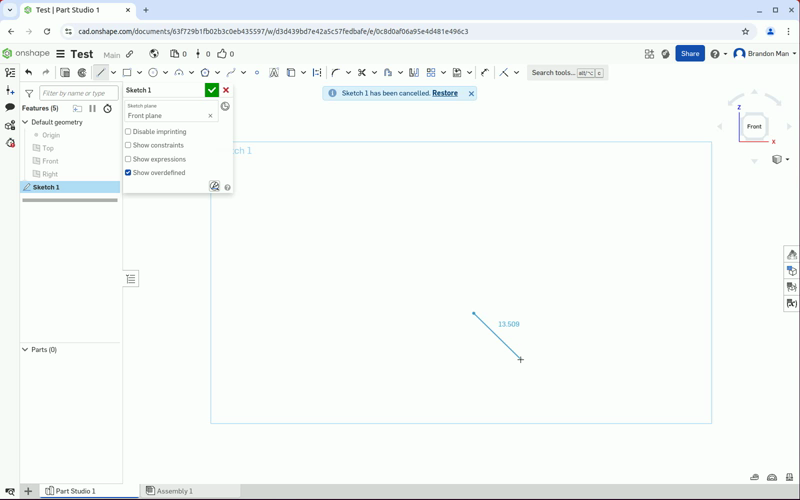
key(esc)
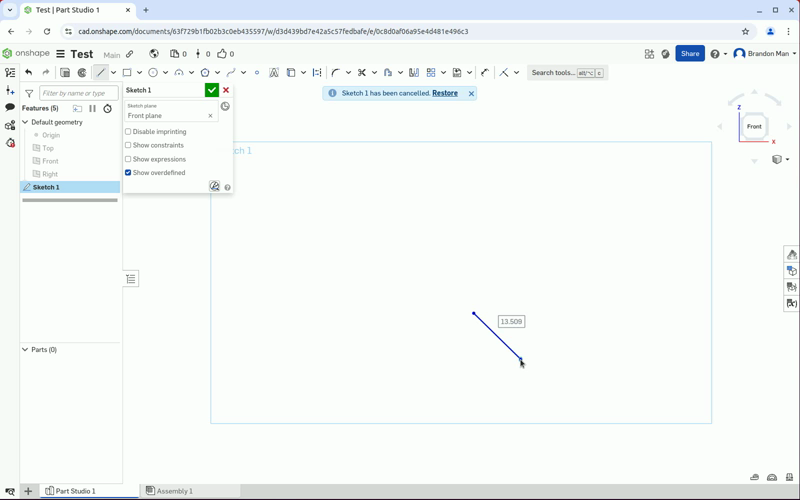
key(a)
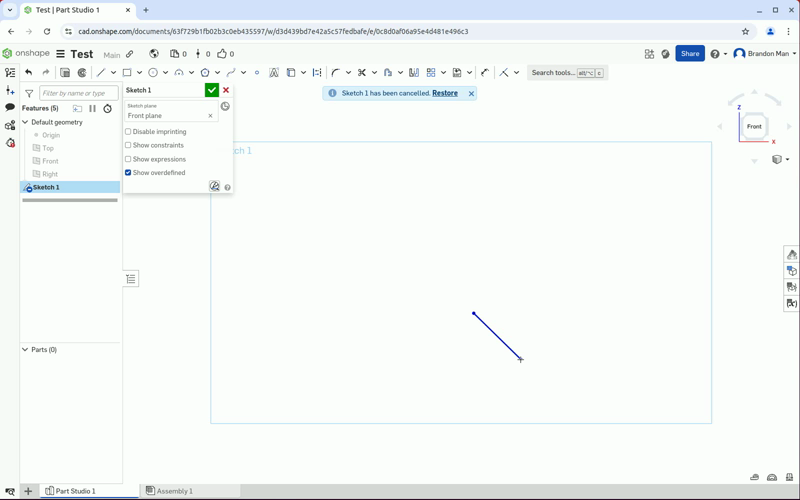
mouse_move(520, 359)
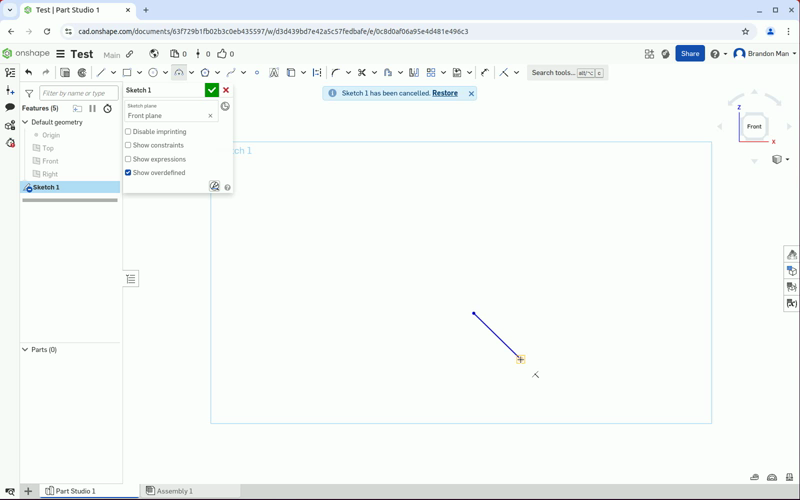
click(520, 359)
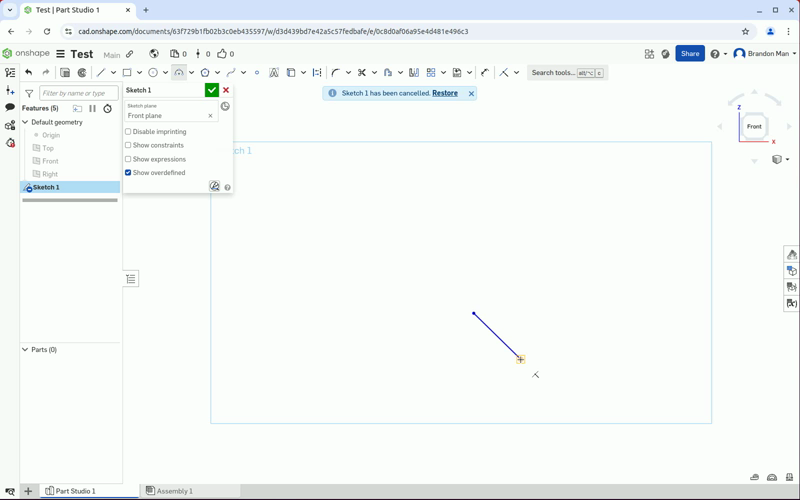
key_down(shift)
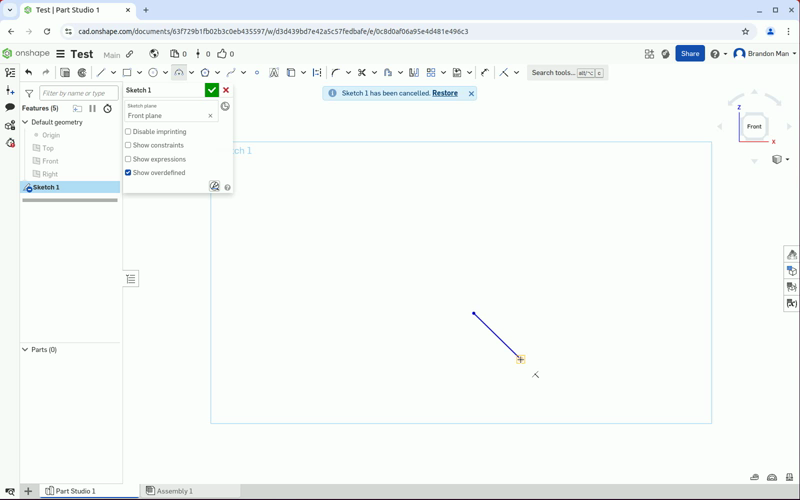
mouse_move(541, 334)
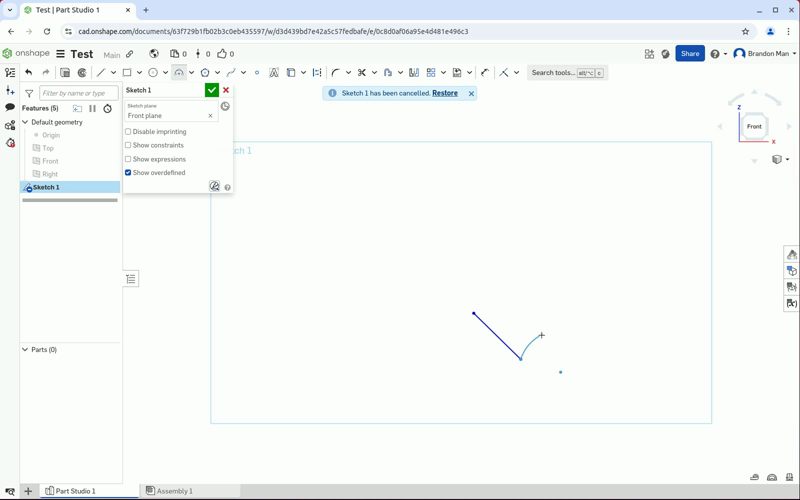
click(541, 334)
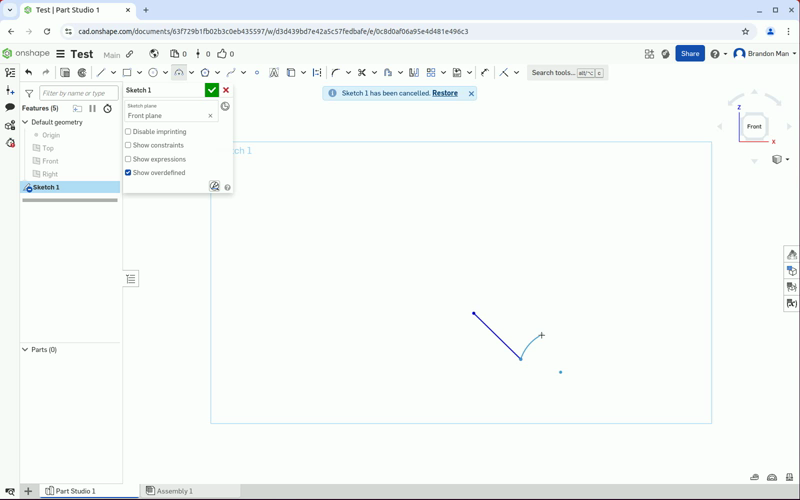
mouse_move(543, 357)
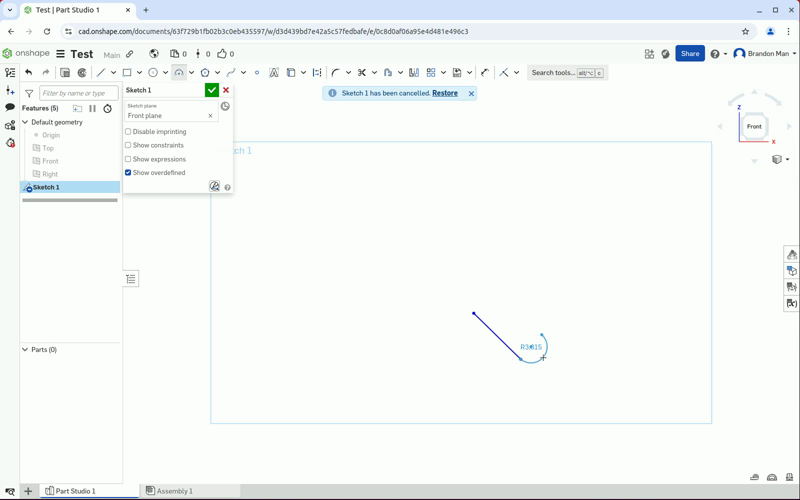
click(543, 357)
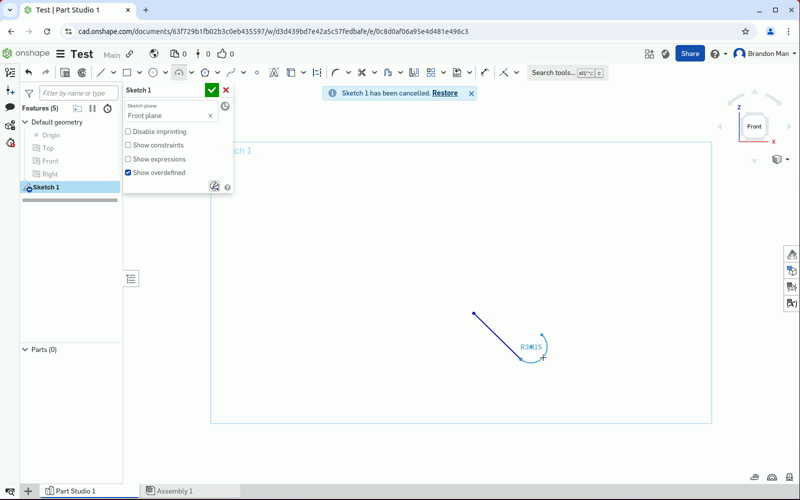
key_up(shift)
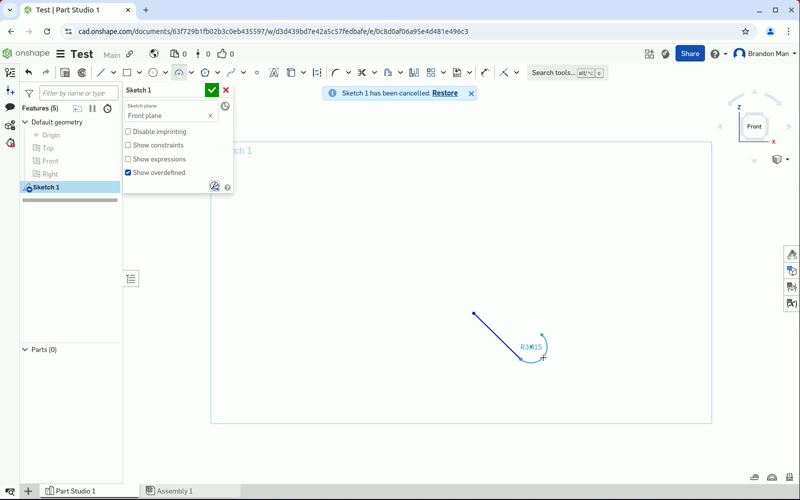
key(esc)
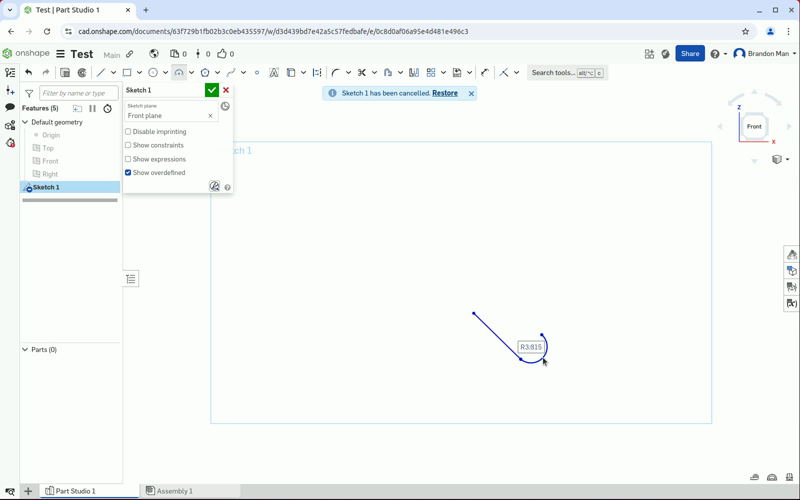
key(l)
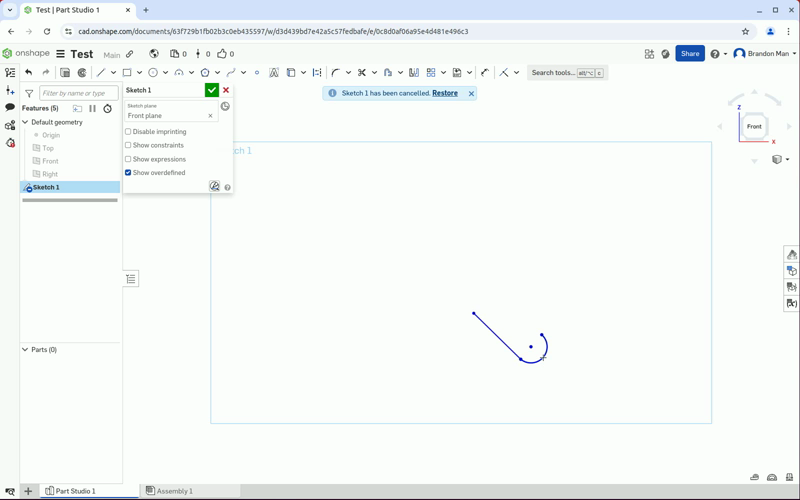
mouse_move(541, 334)
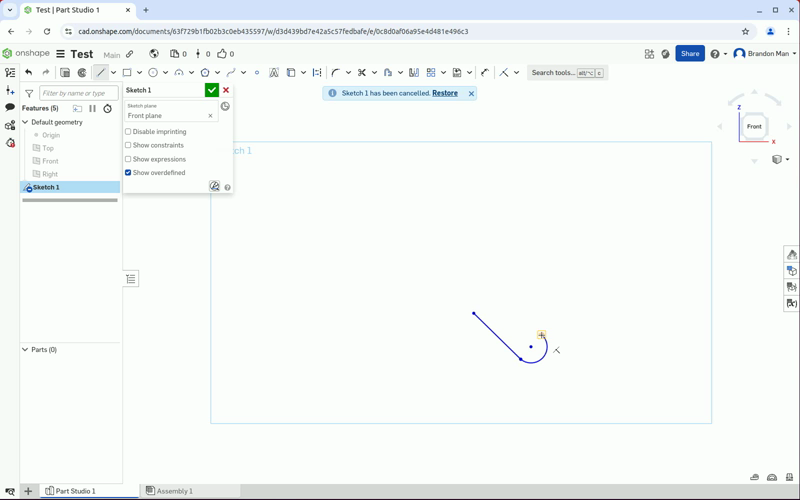
click(541, 334)
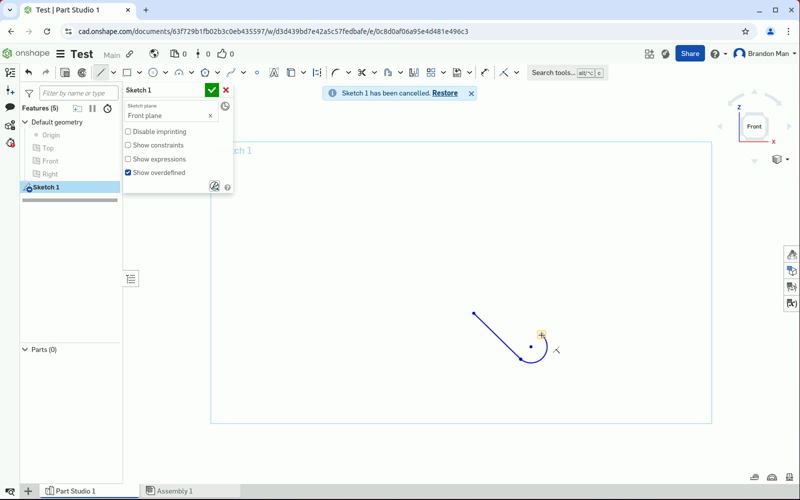
key_down(shift)
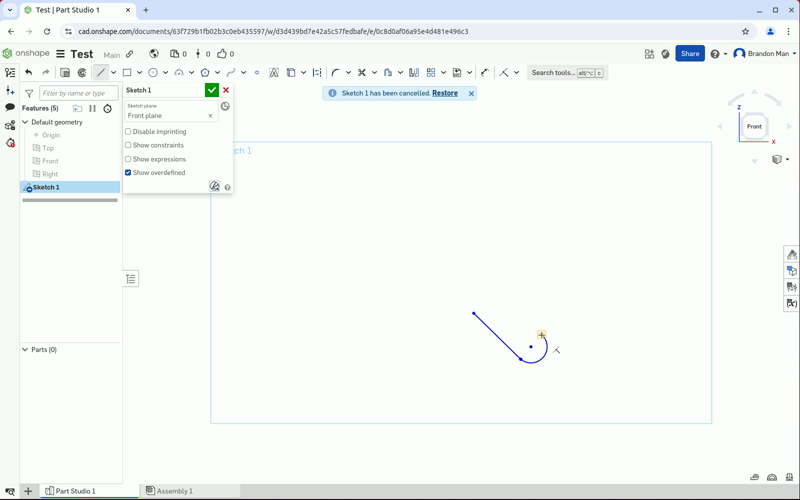
mouse_move(492, 291)
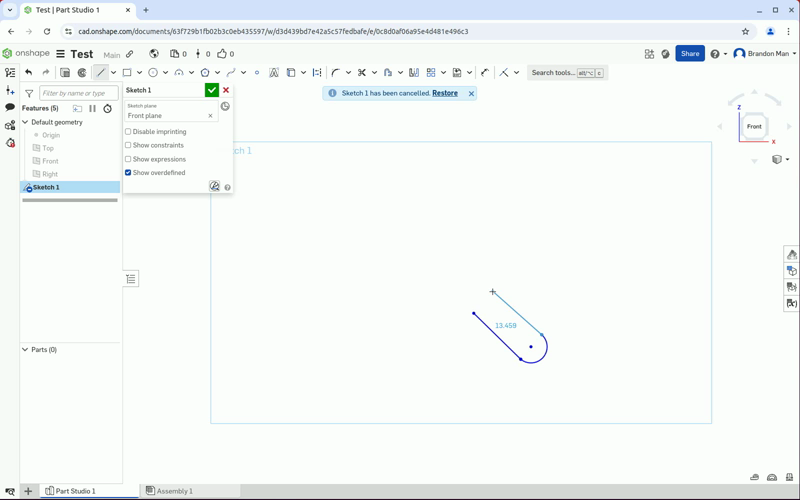
click(492, 291)
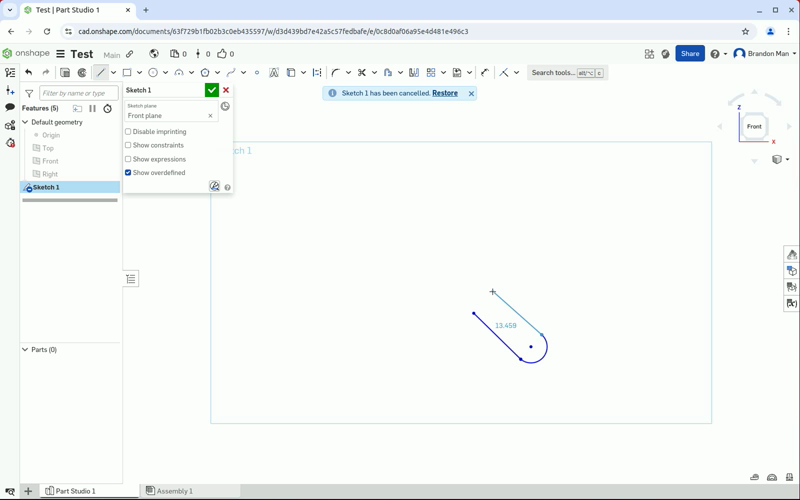
key_up(shift)
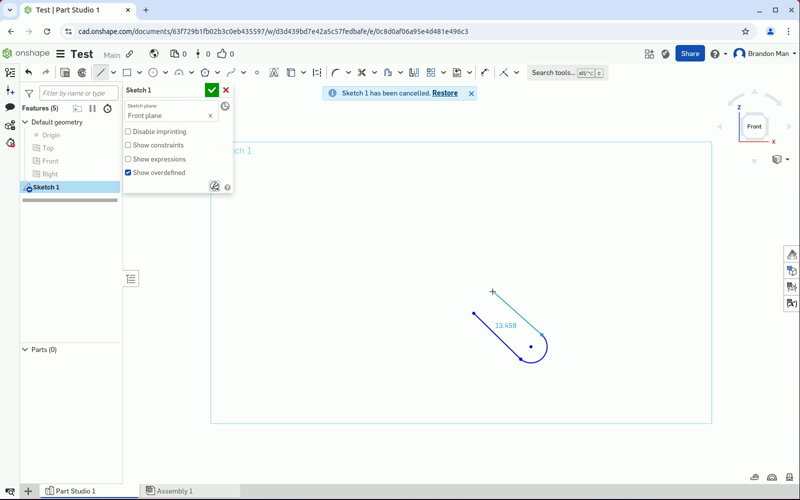
key(esc)
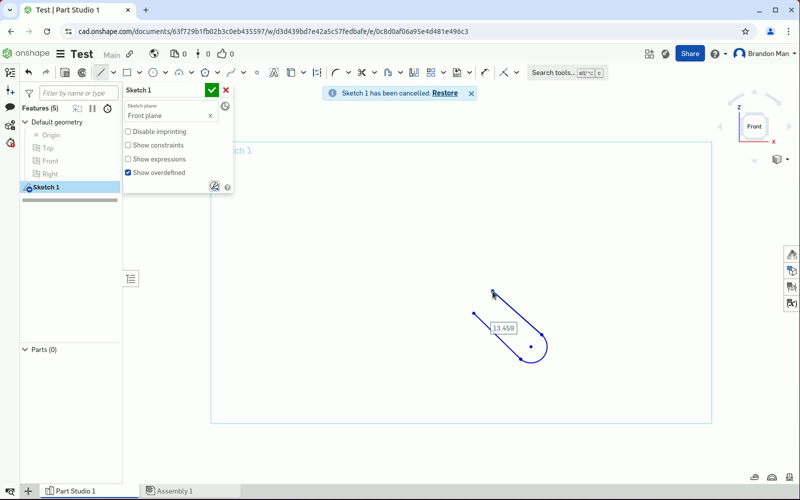
key(a)
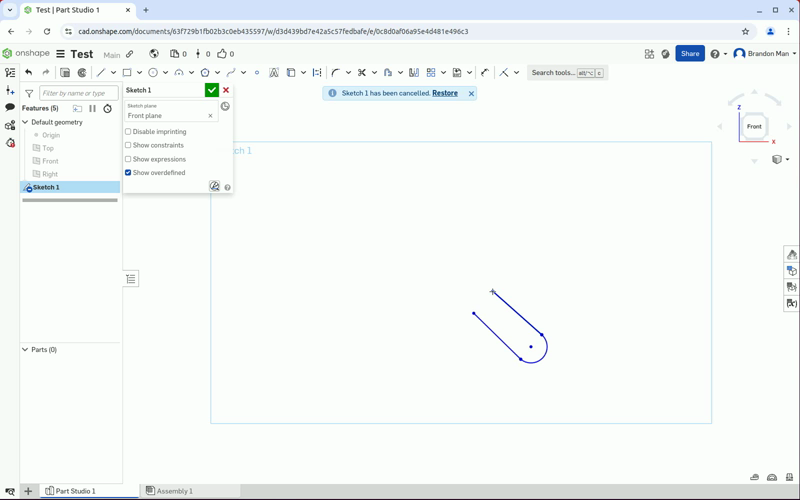
mouse_move(492, 291)
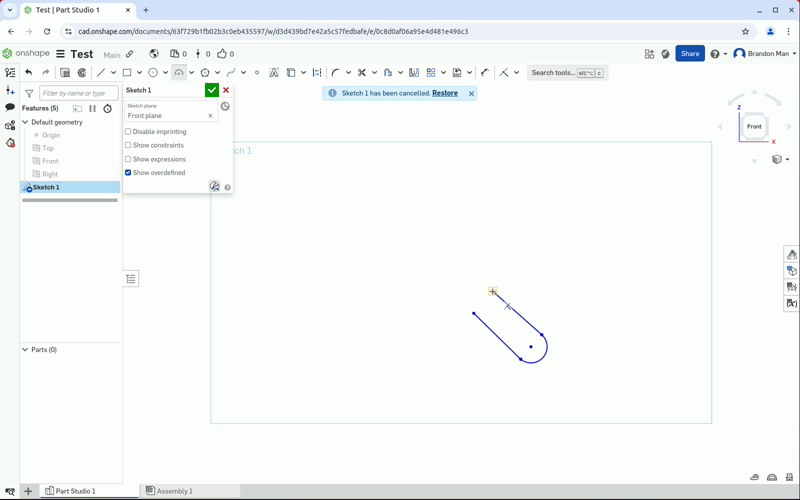
click(492, 291)
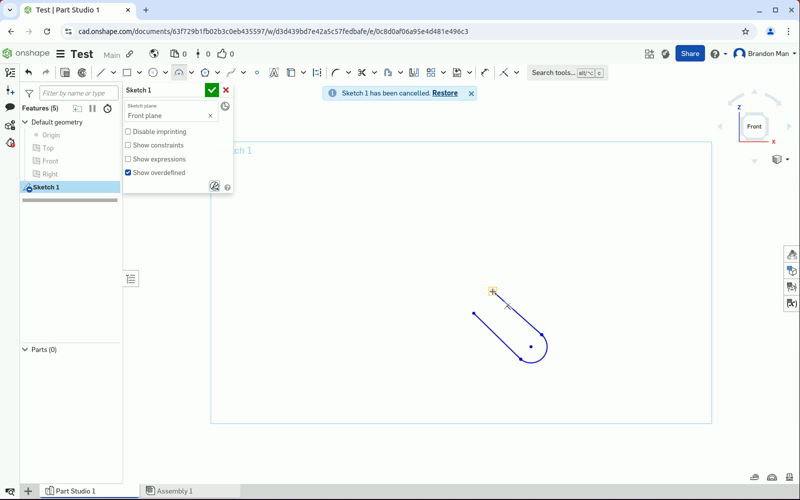
mouse_move(473, 313)
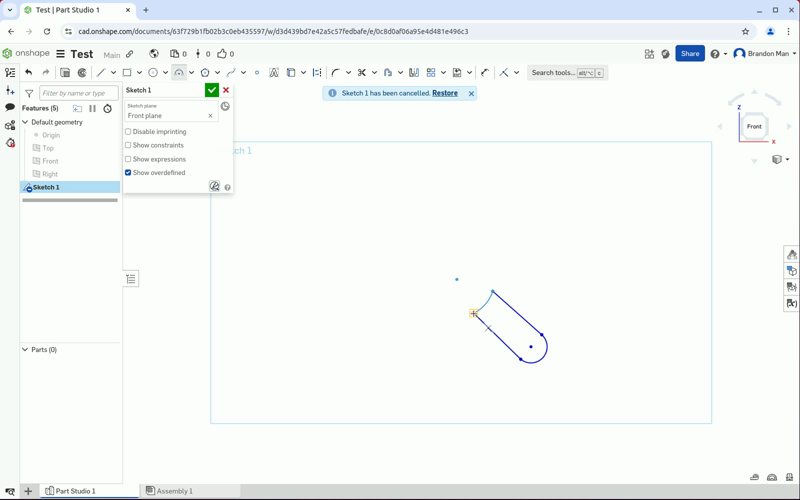
click(473, 313)
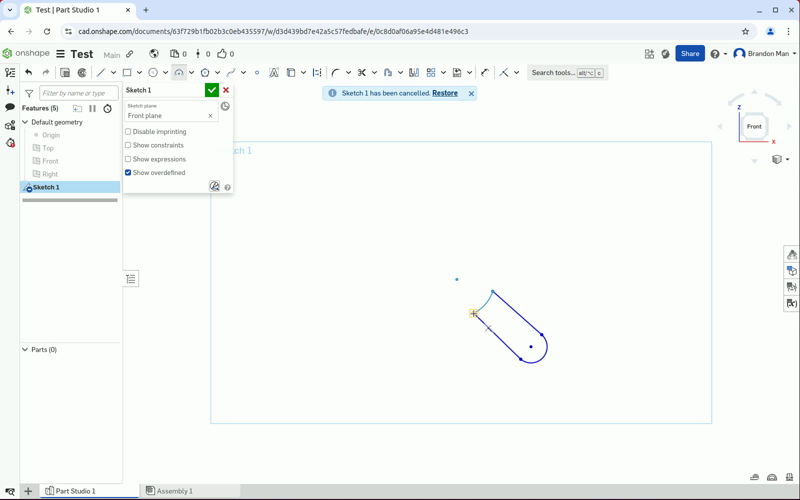
key_down(shift)
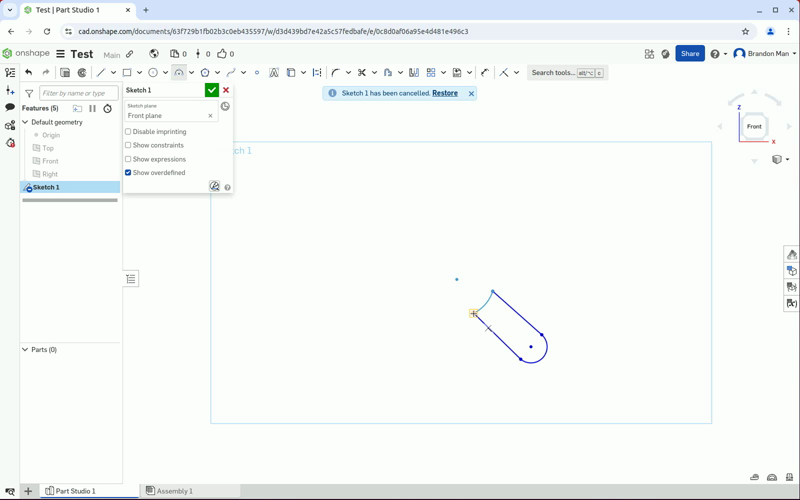
mouse_move(486, 304)
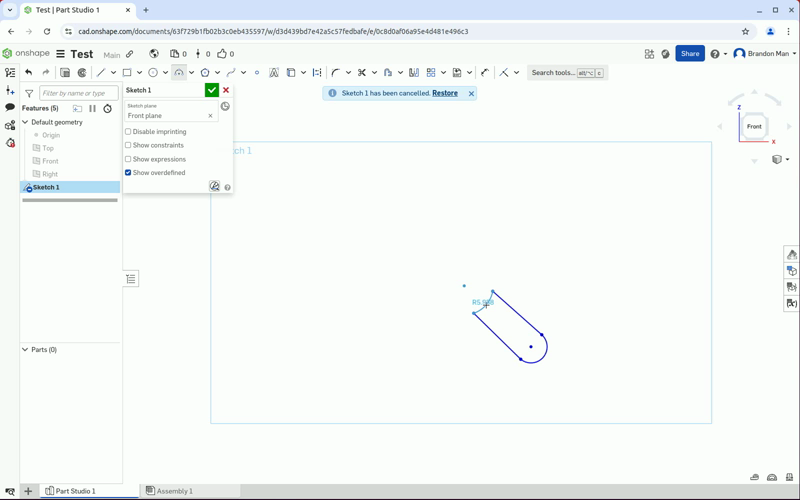
click(486, 304)
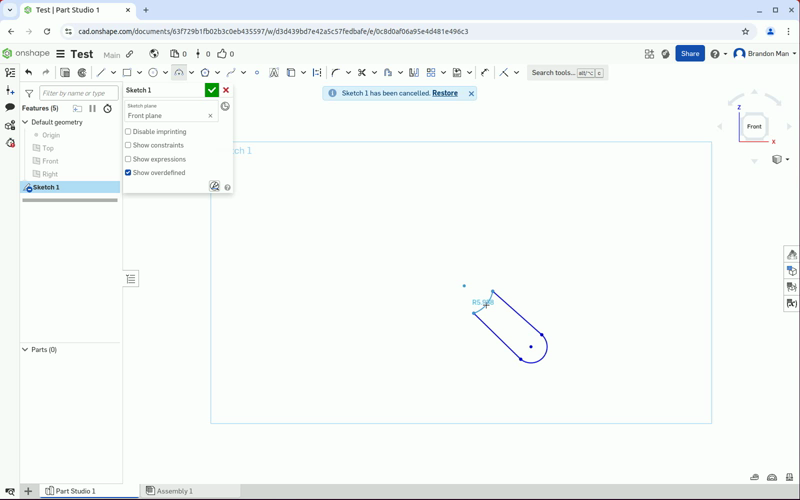
key_up(shift)
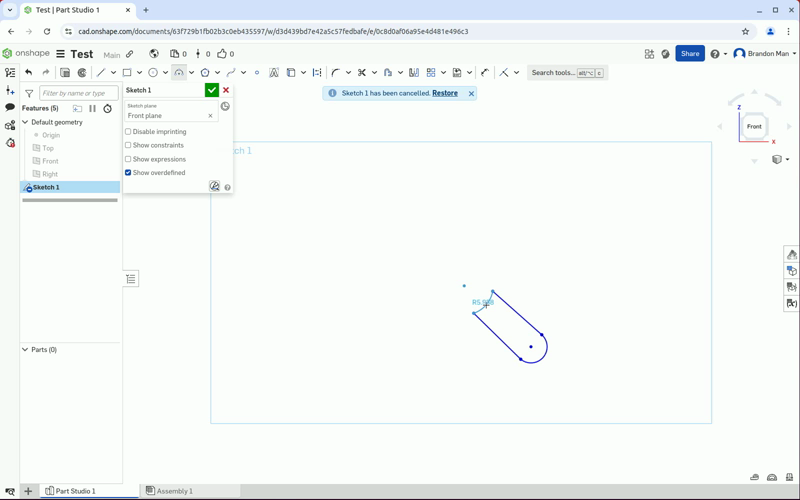
key(esc)
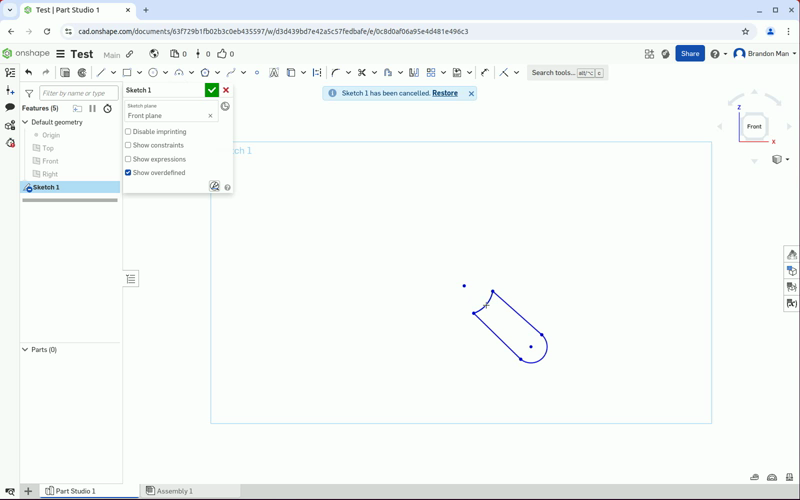
mouse_move(492, 309)
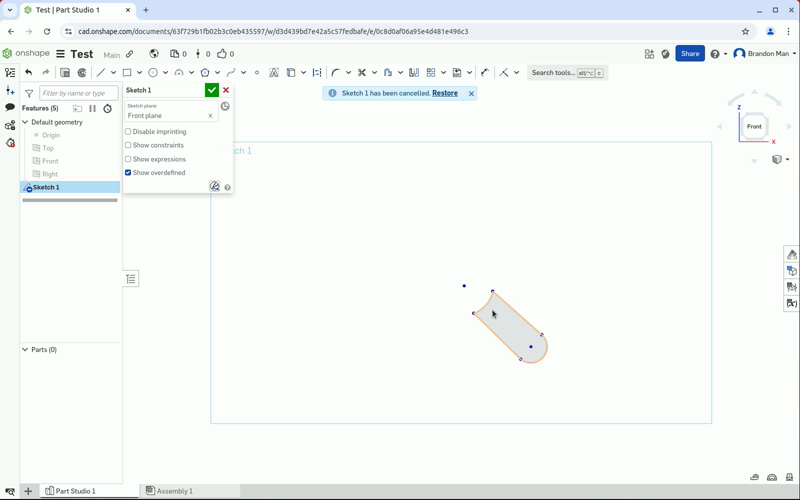
click(492, 309)
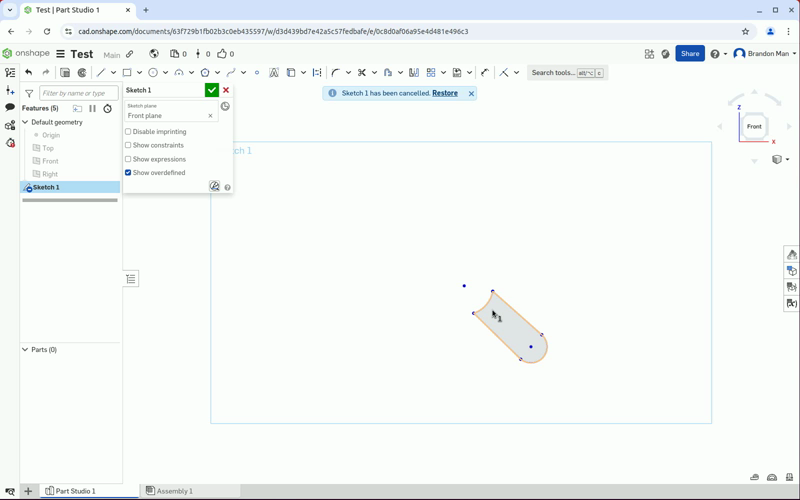
mouse_move(73, 352)
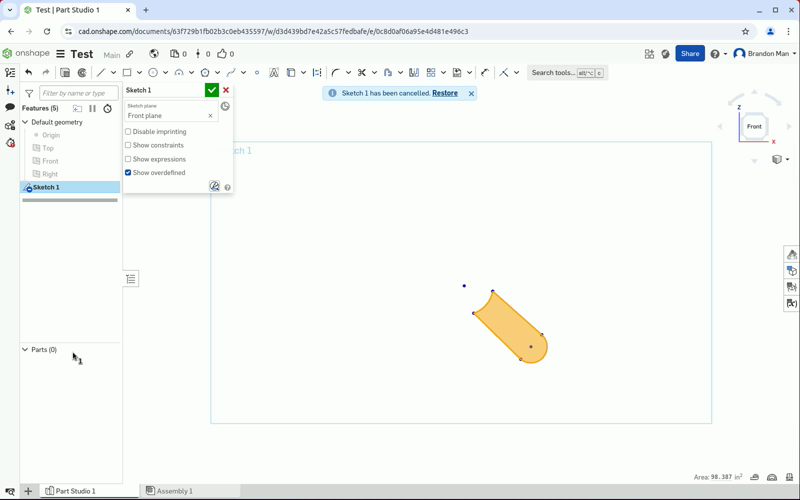
key(shift+y)
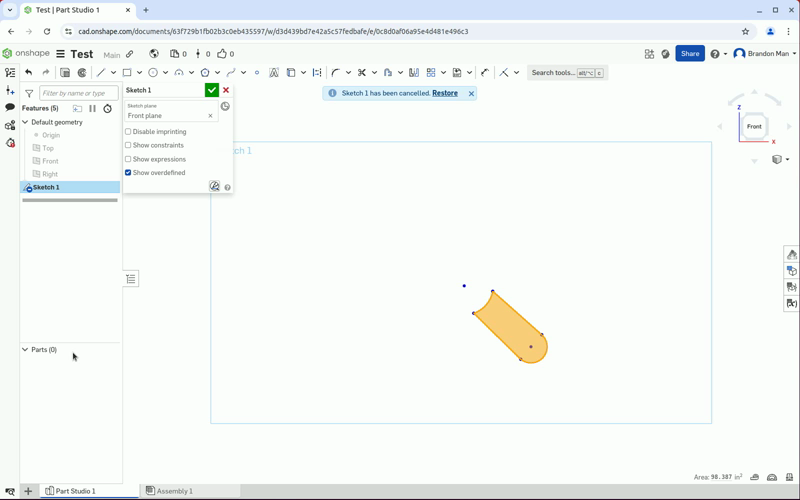
key(shift+e)
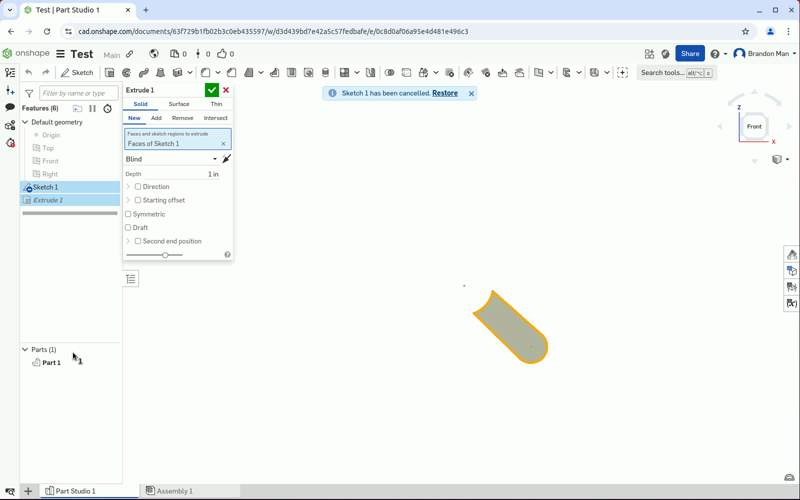
mouse_move(143, 106)
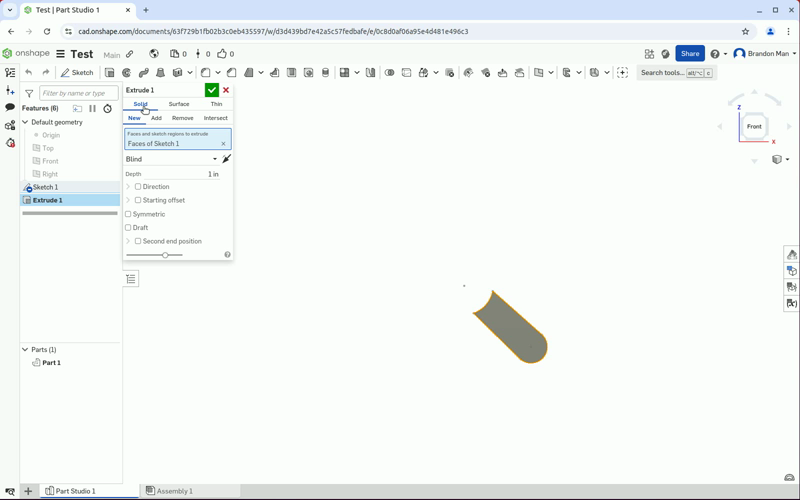
click(143, 106)
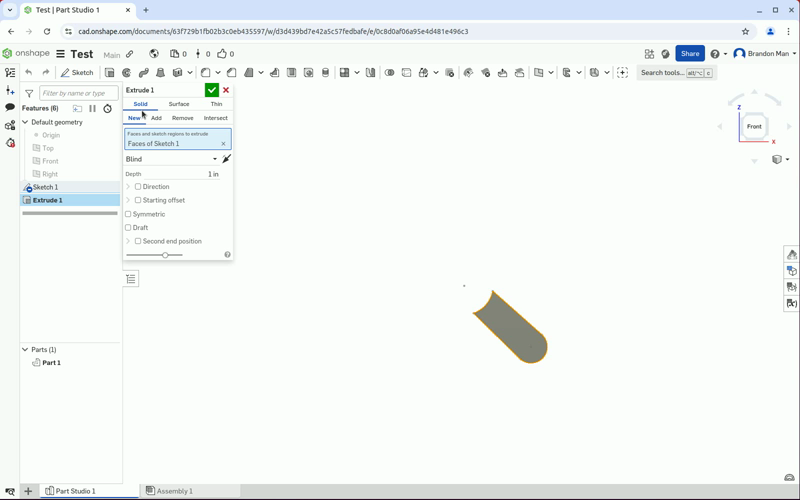
mouse_move(137, 120)
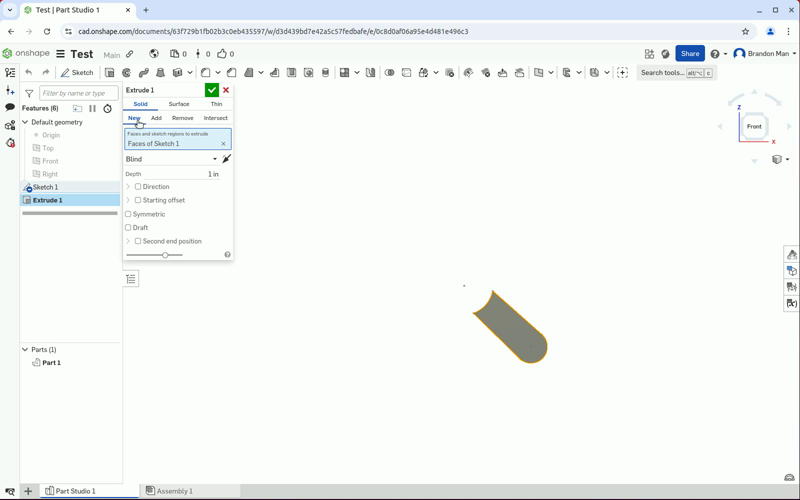
click(137, 120)
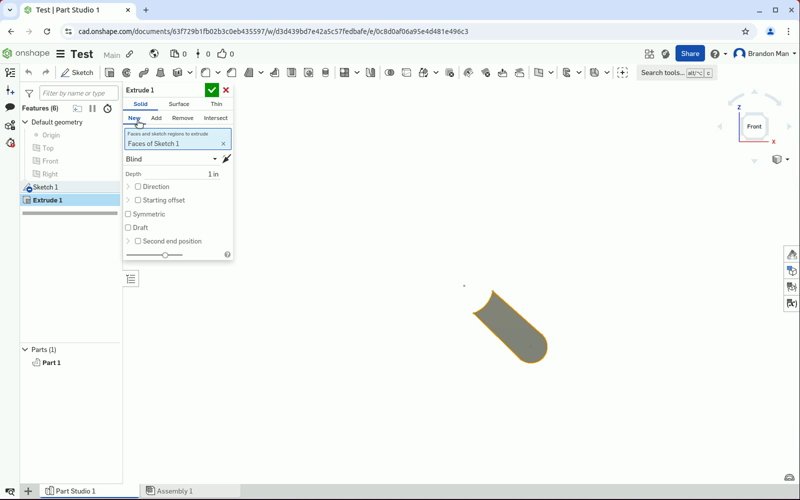
key(tab, 4)
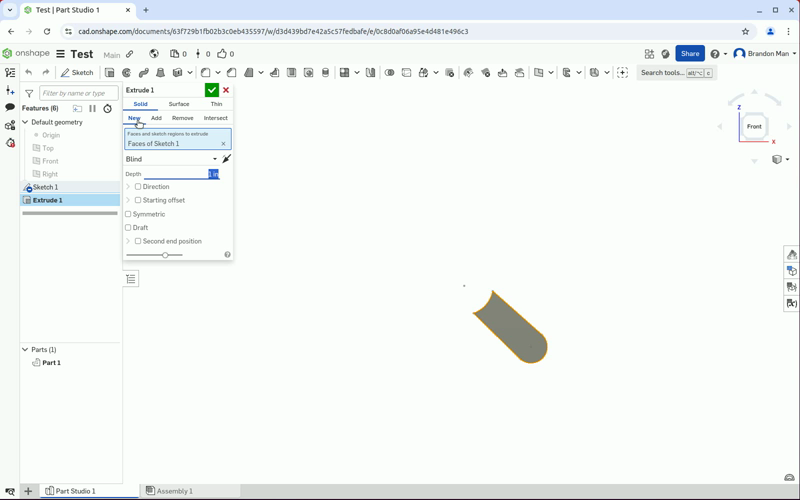
text(3.37)
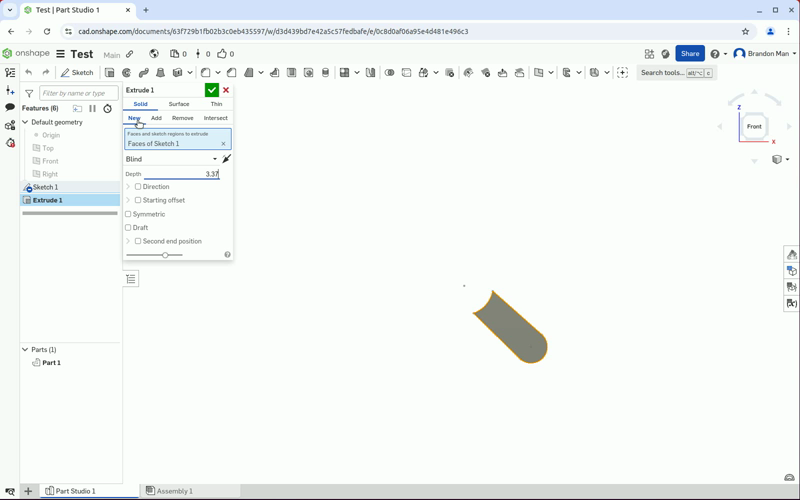
key(enter)
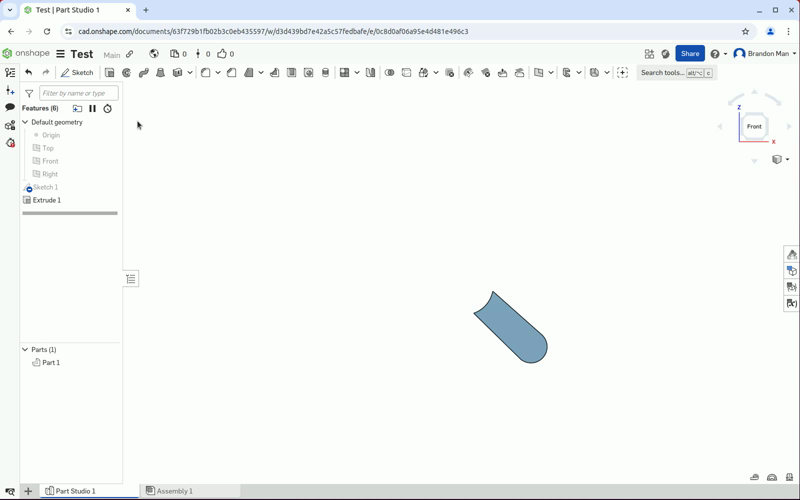
key(shift+h)
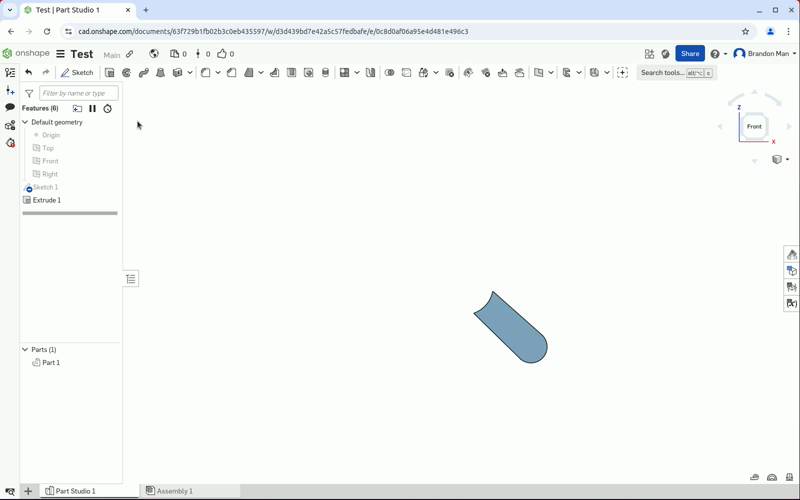
key(shift+h)
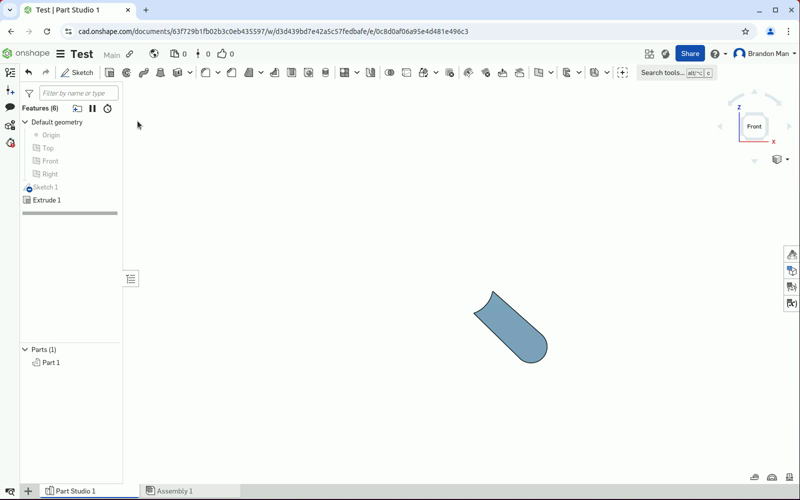
mouse_move(73, 189)
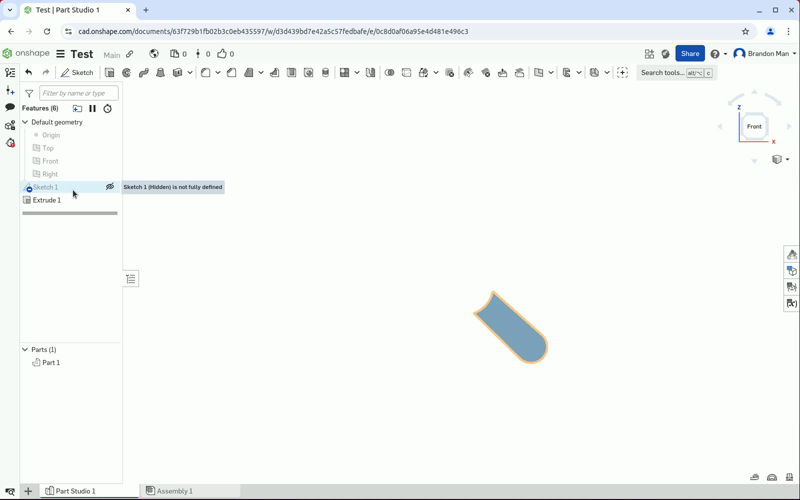
click(73, 189)
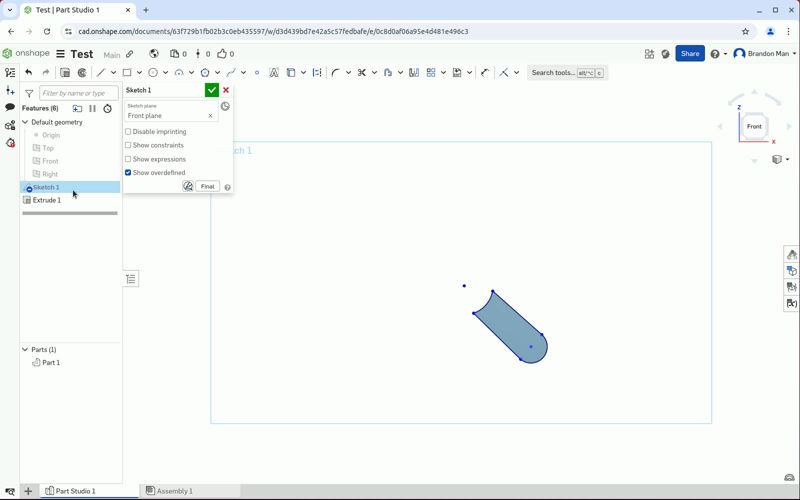
mouse_move(229, 92)
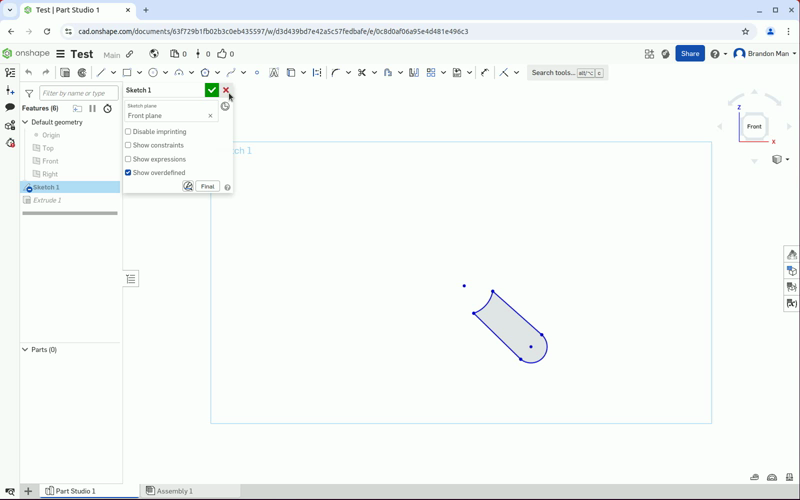
click(229, 92)
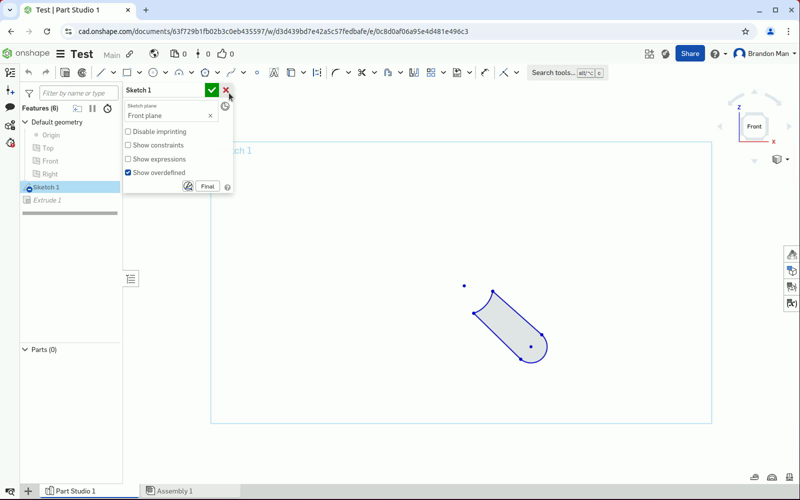
key(shift+s)
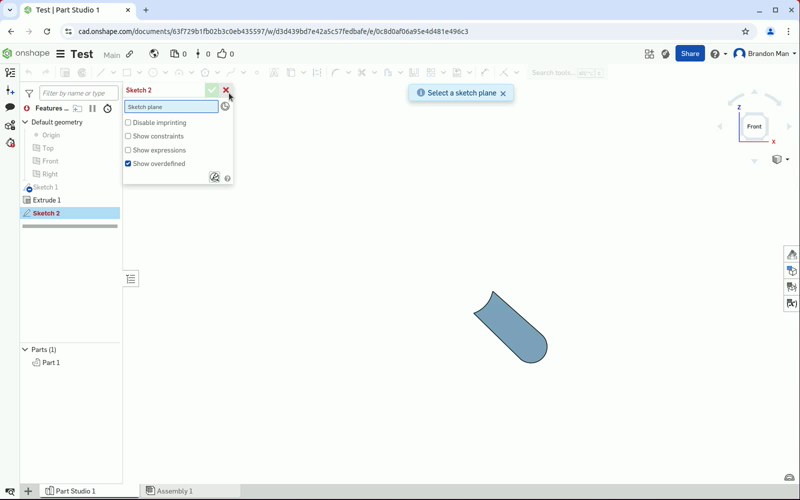
mouse_move(73, 163)
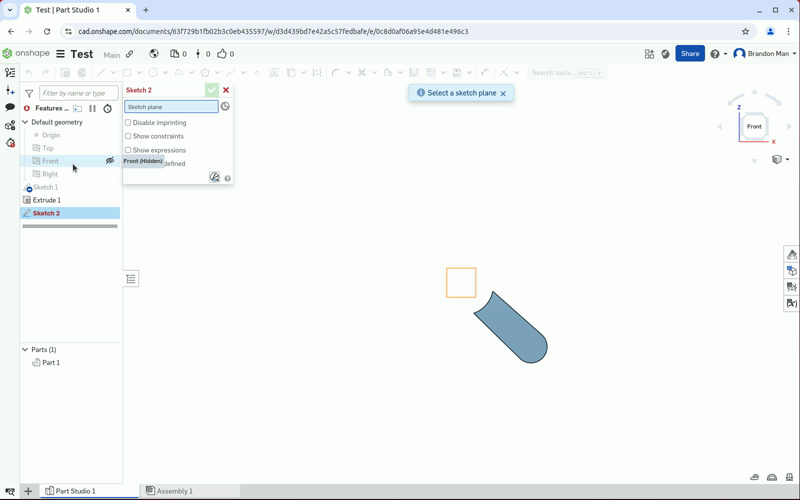
click(73, 163)
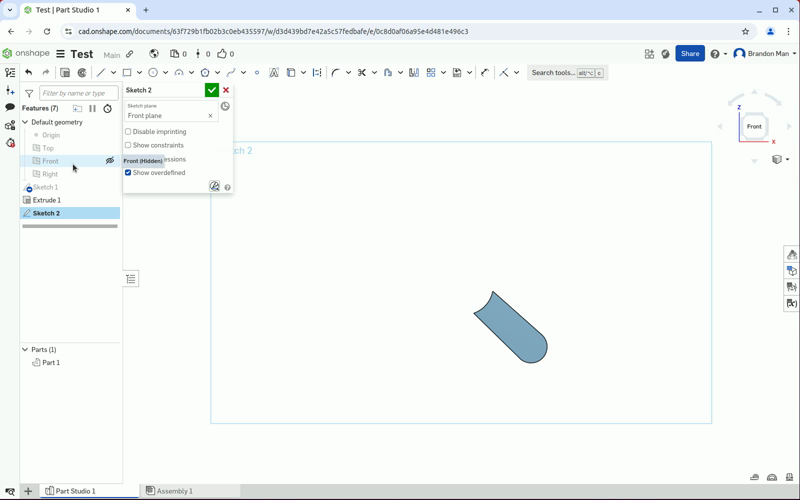
mouse_move(73, 352)
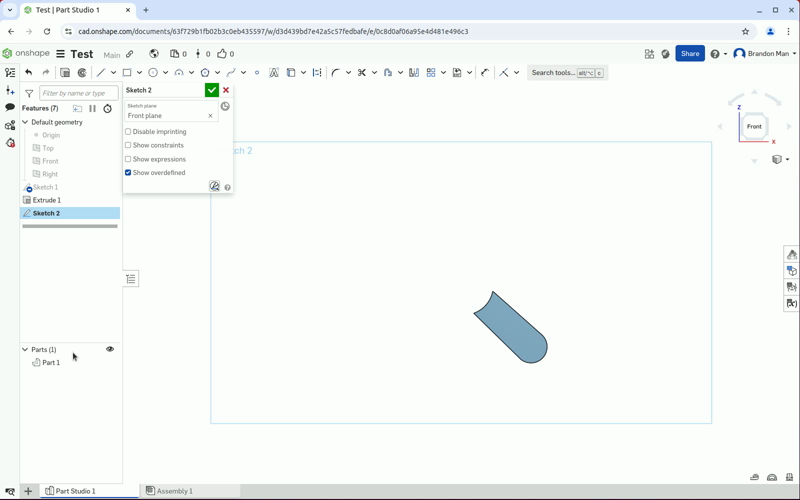
key(y)
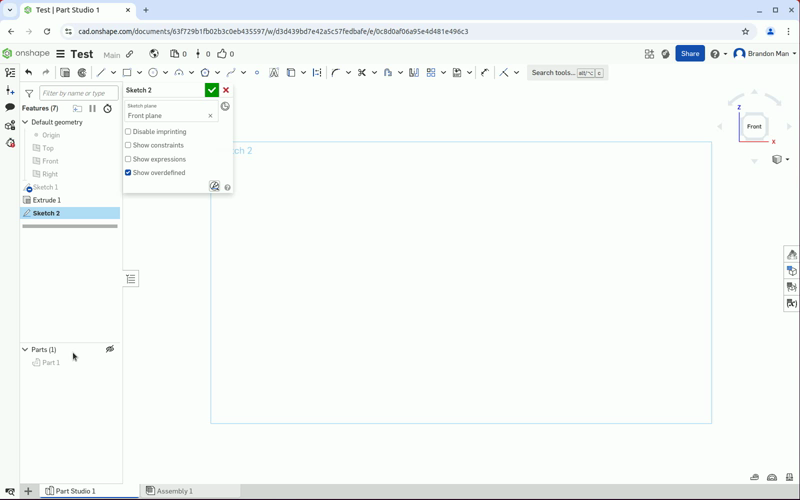
key(a)
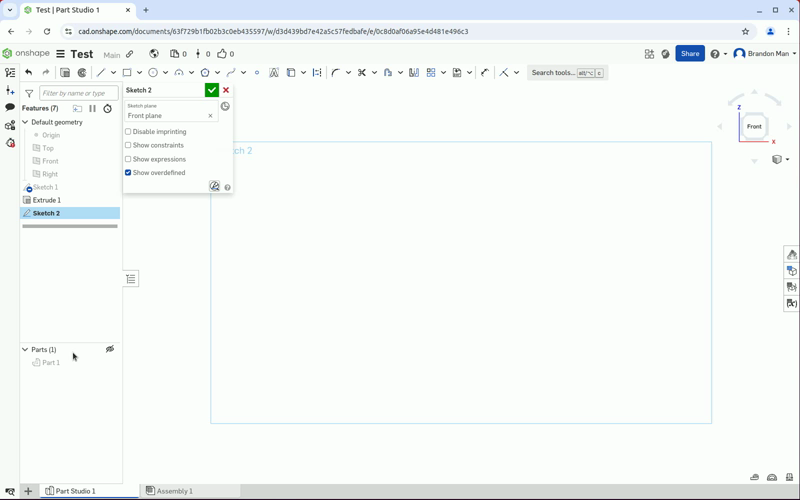
key_down(shift)
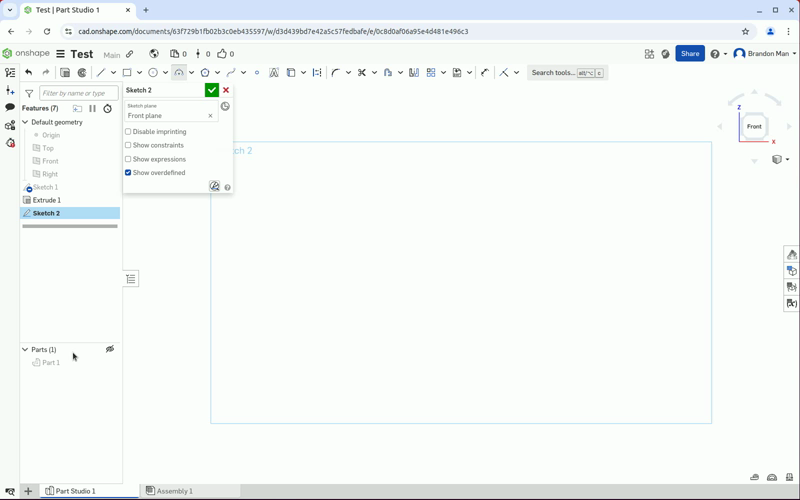
mouse_move(477, 253)
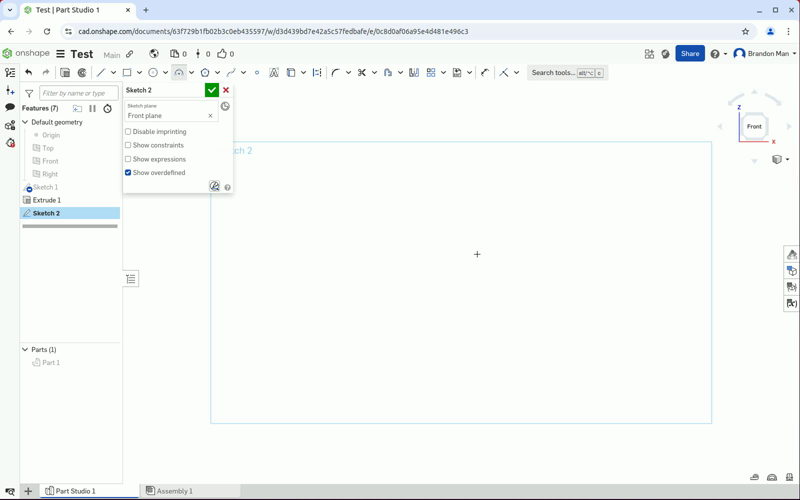
click(477, 253)
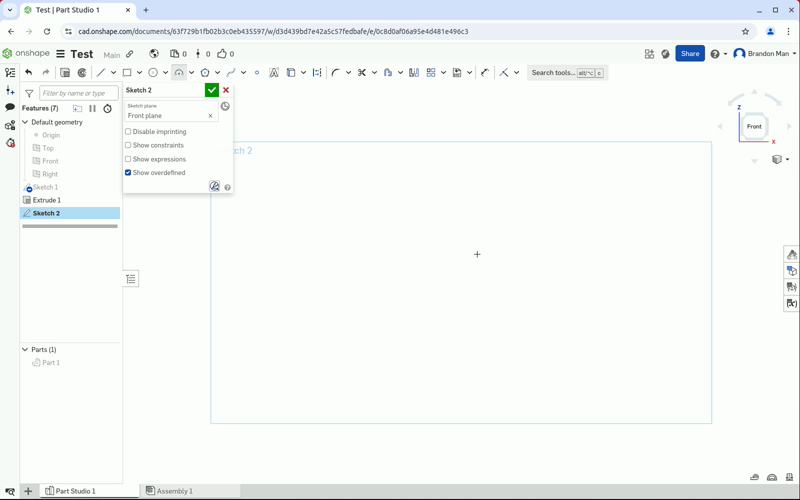
key_up(shift)
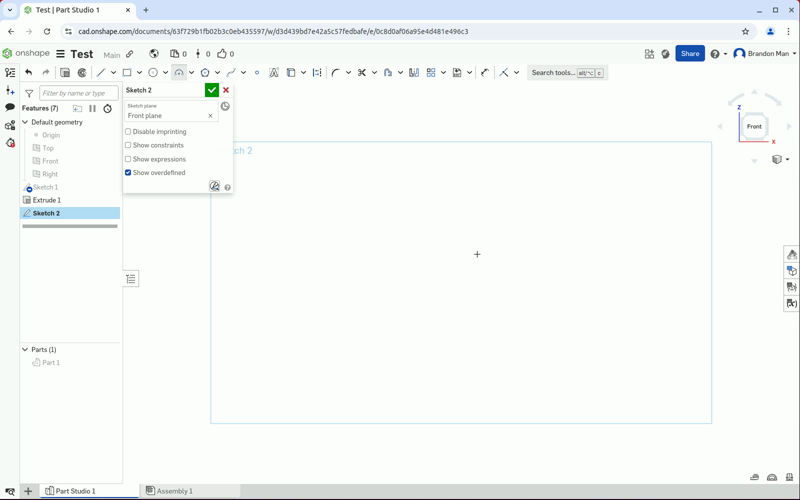
key_down(shift)
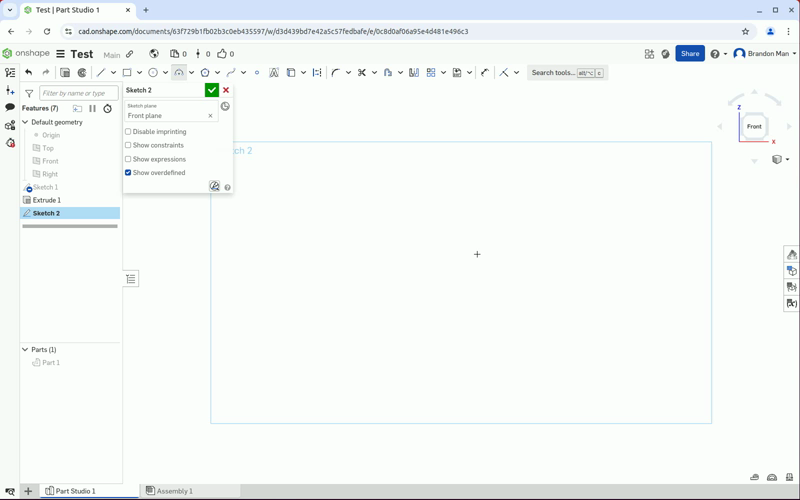
mouse_move(494, 279)
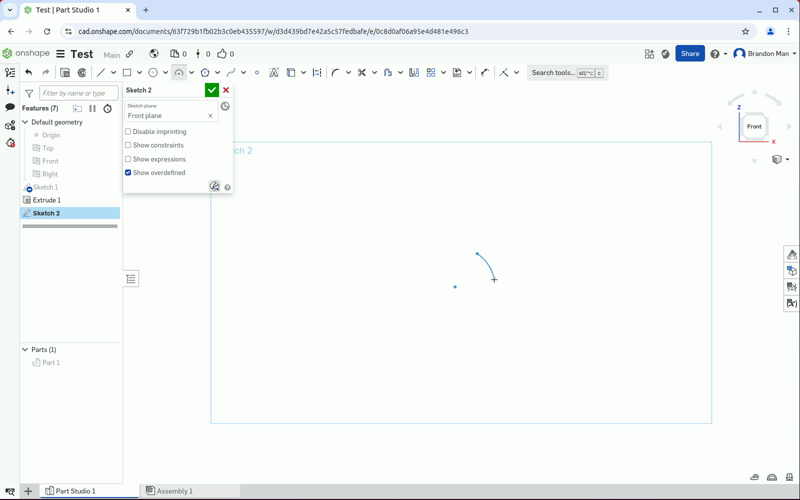
click(494, 279)
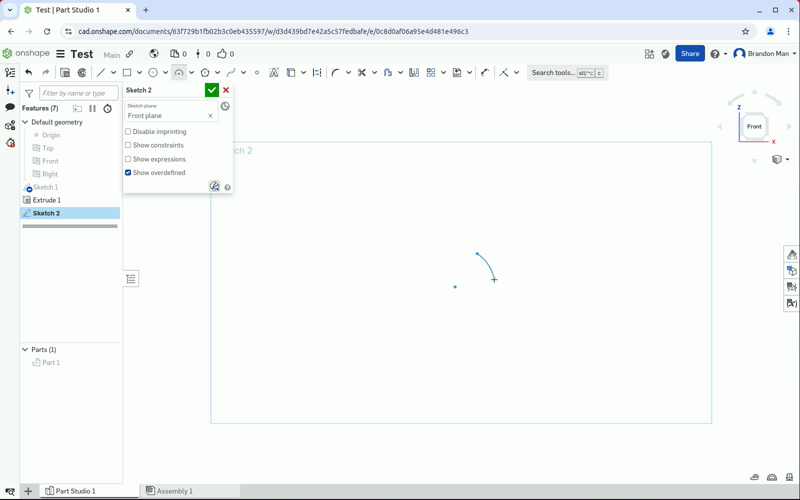
mouse_move(488, 264)
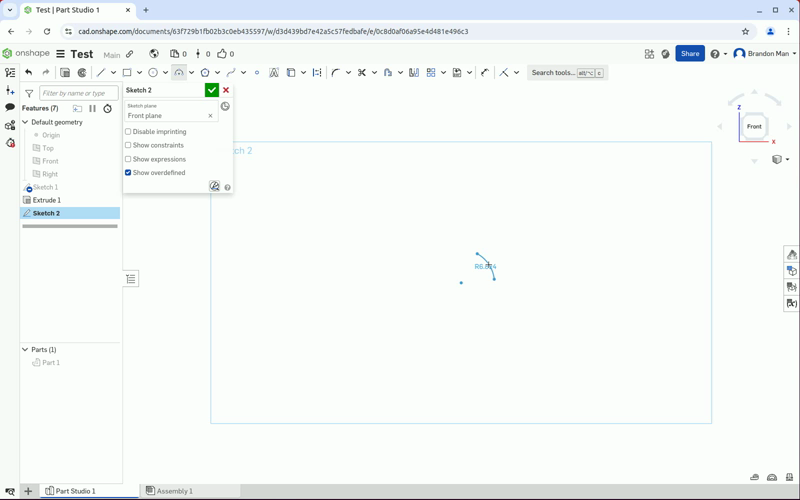
click(488, 264)
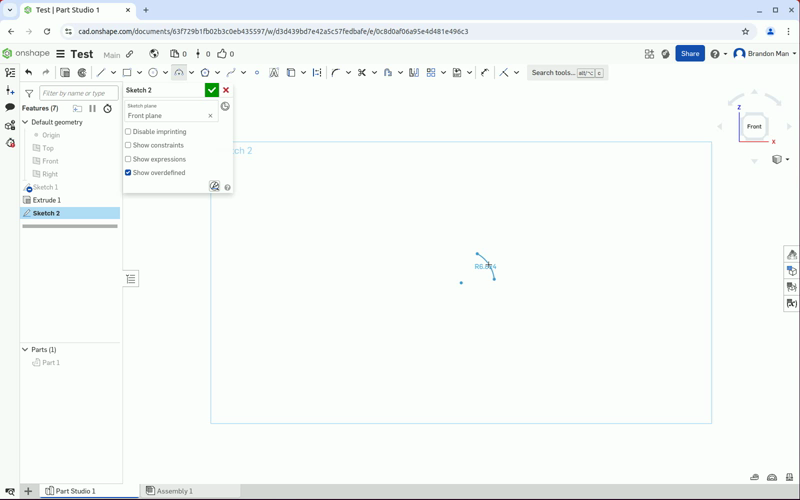
key_up(shift)
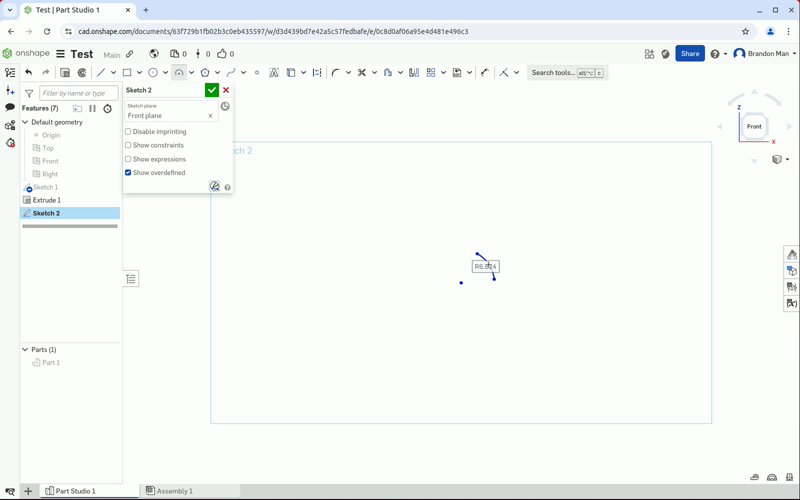
key(esc)
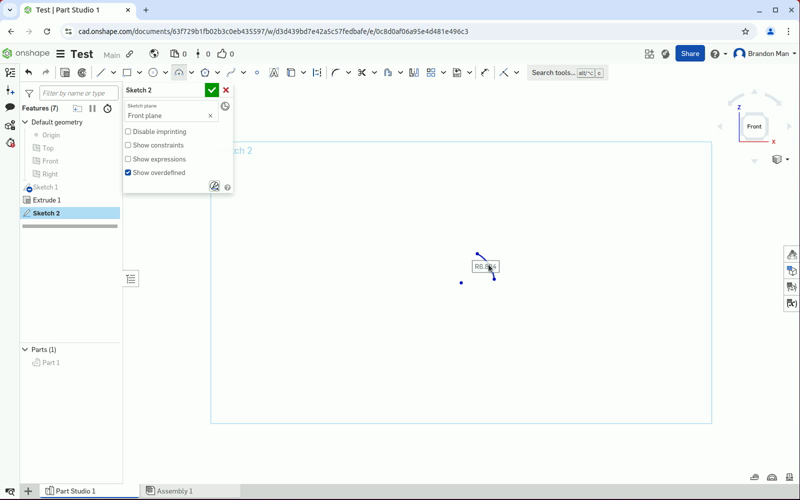
key(l)
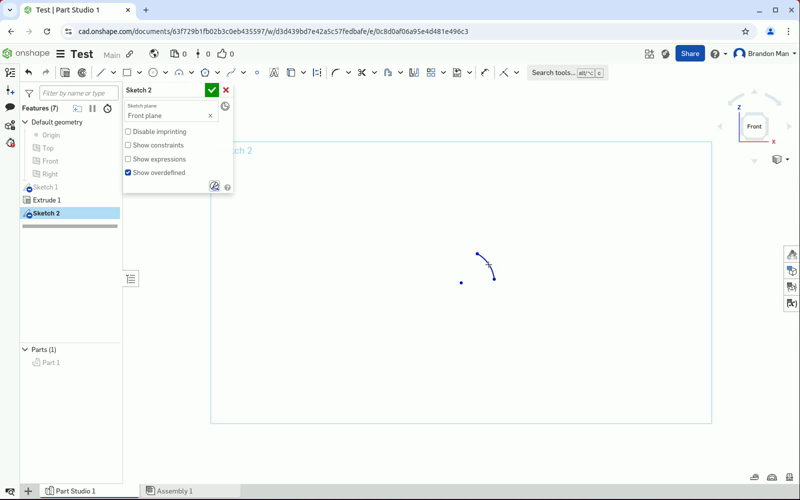
mouse_move(494, 279)
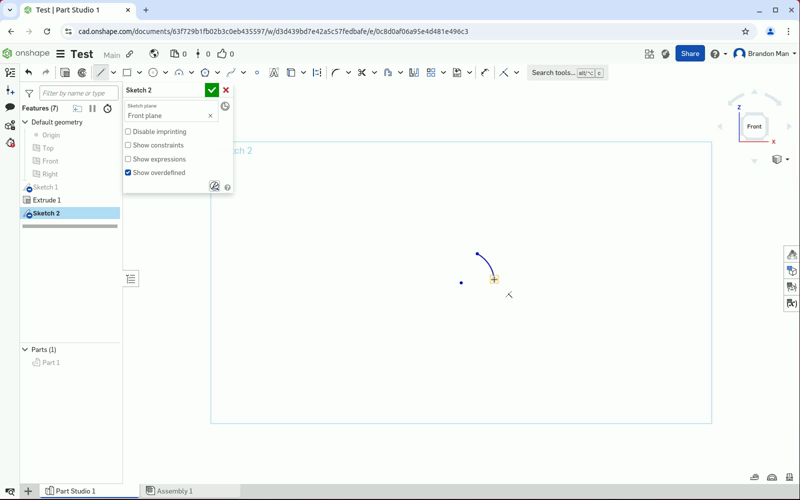
click(494, 279)
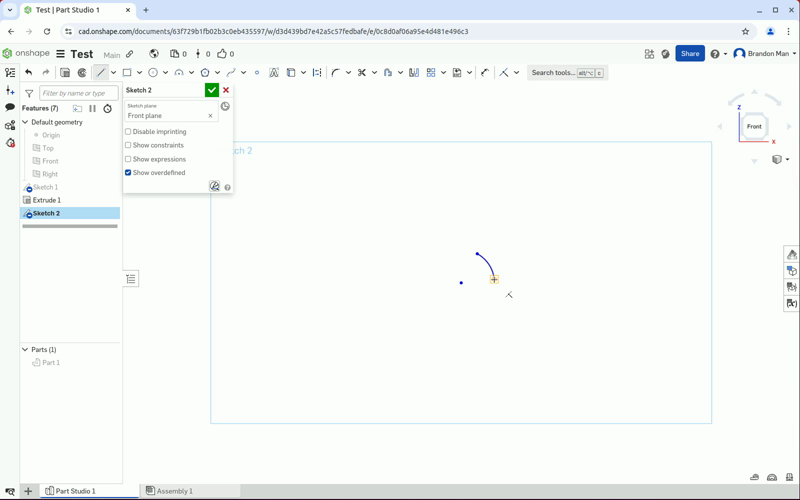
key_down(shift)
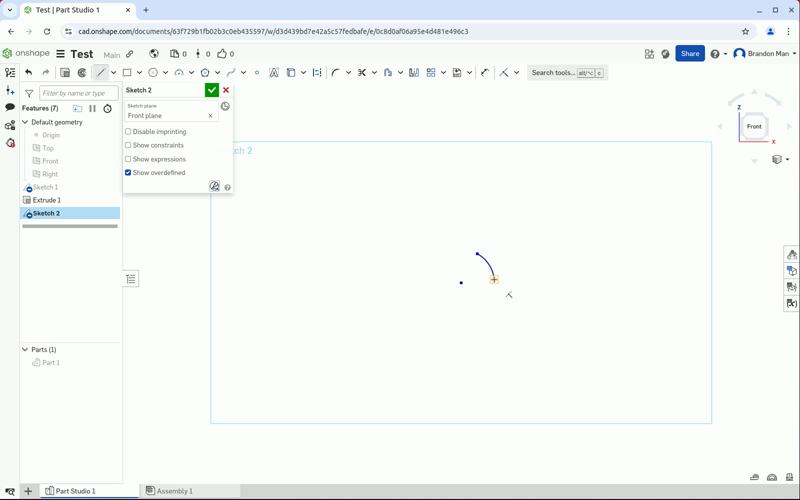
mouse_move(546, 238)
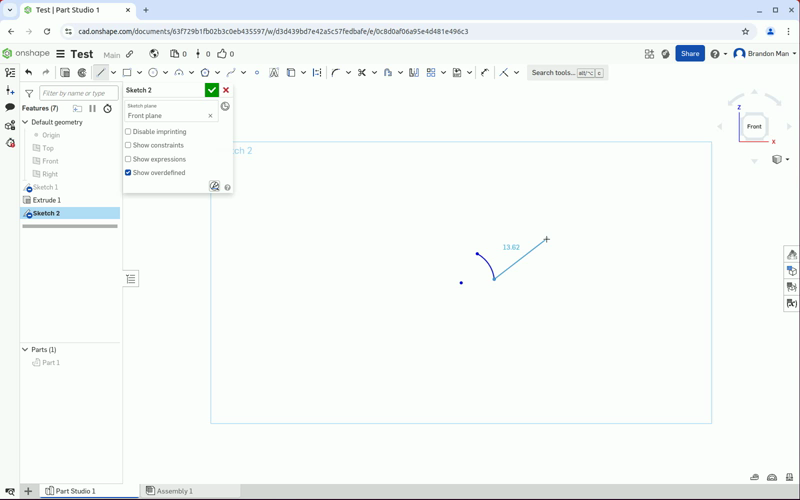
click(546, 238)
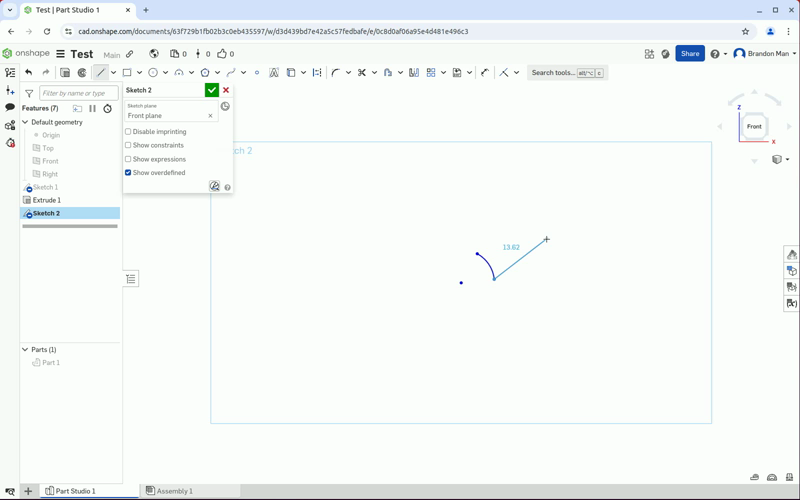
key_up(shift)
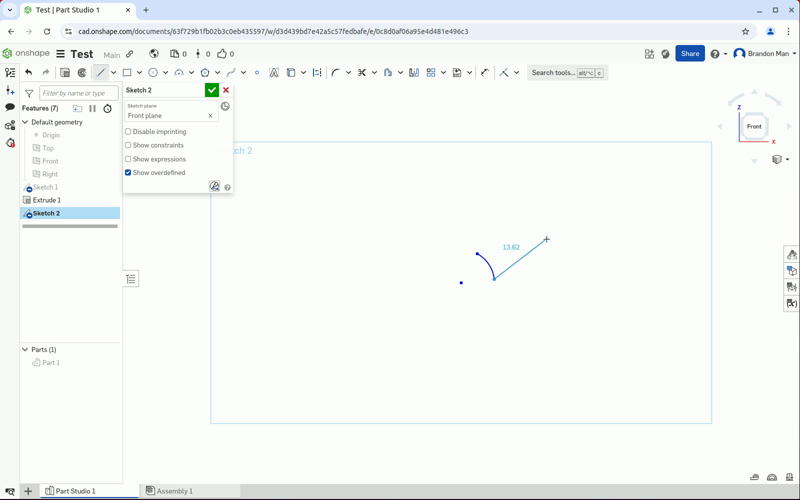
key(esc)
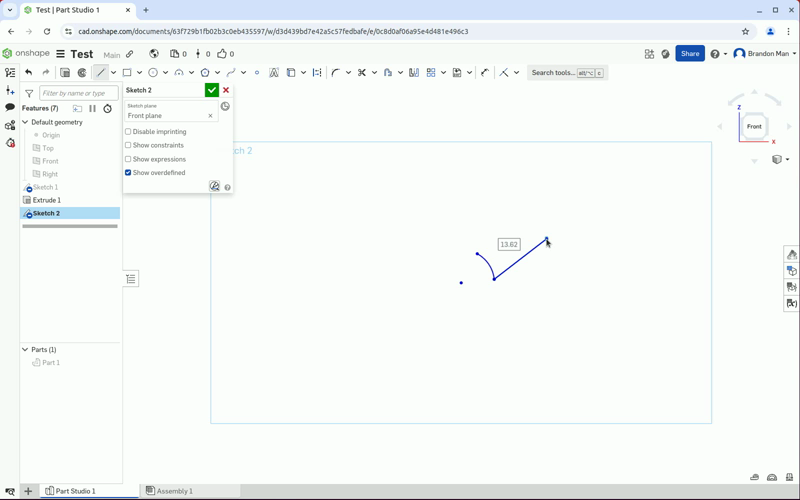
key(a)
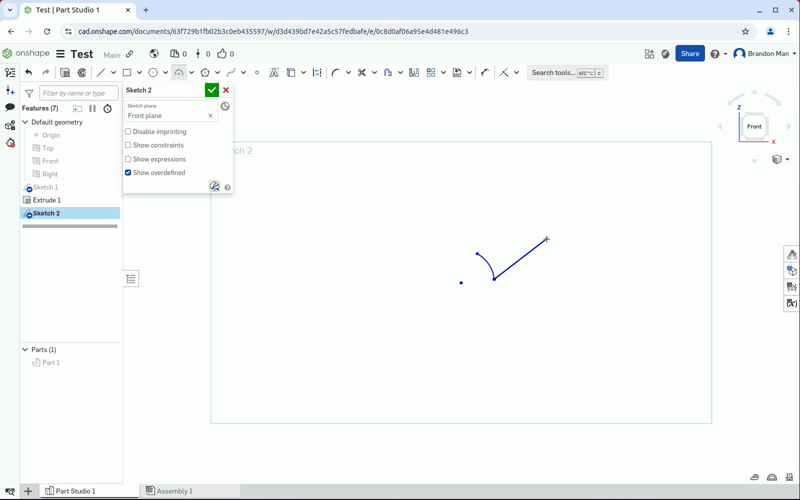
mouse_move(546, 238)
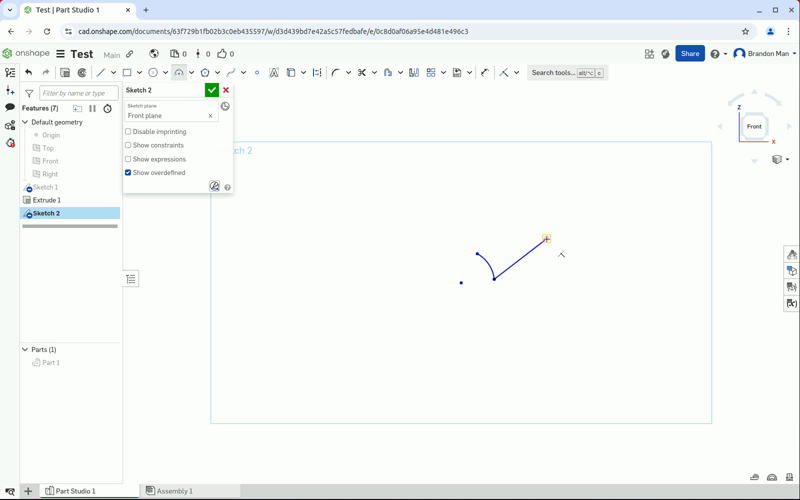
click(546, 238)
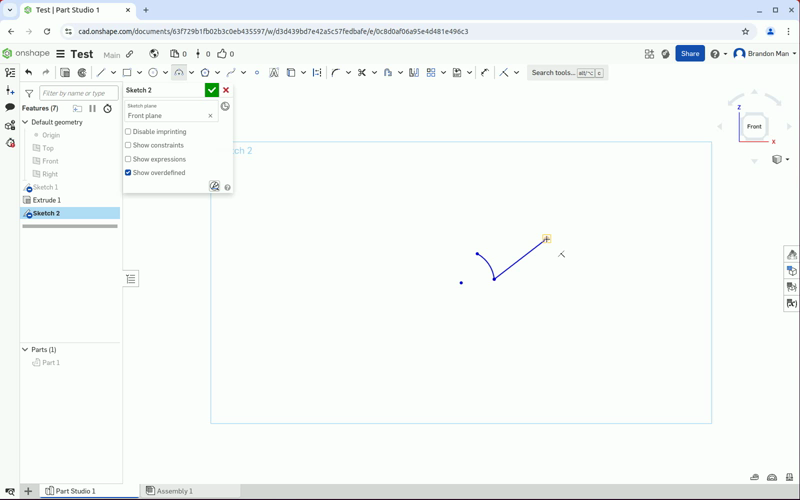
key_down(shift)
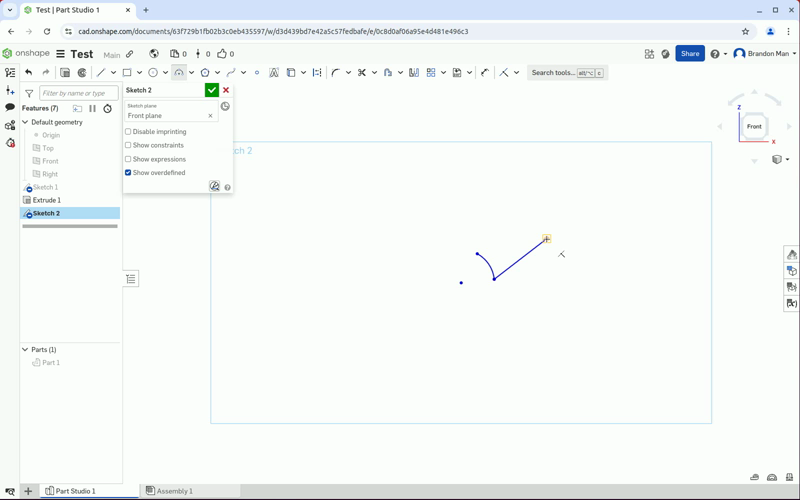
mouse_move(528, 211)
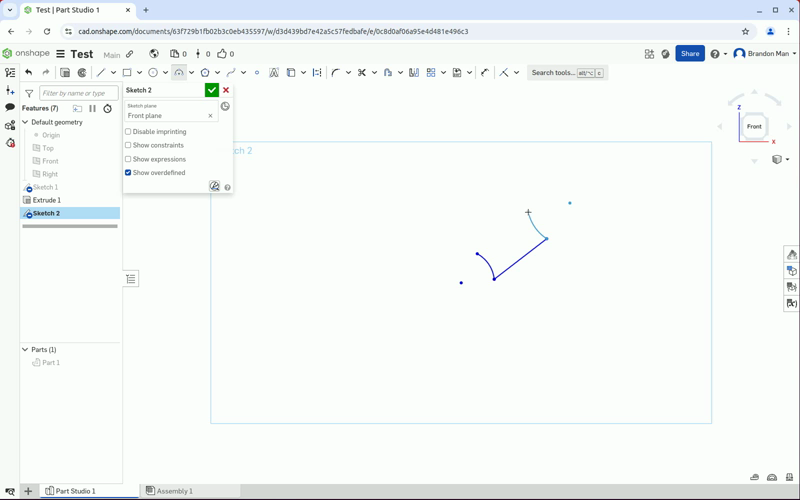
click(528, 211)
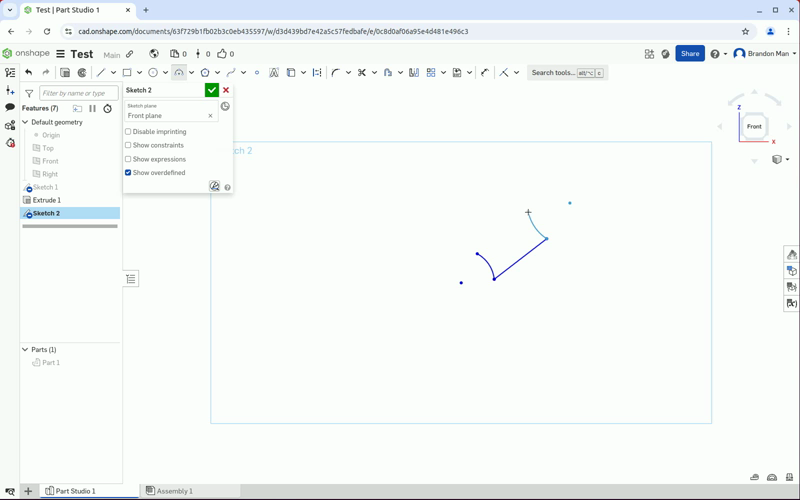
mouse_move(551, 215)
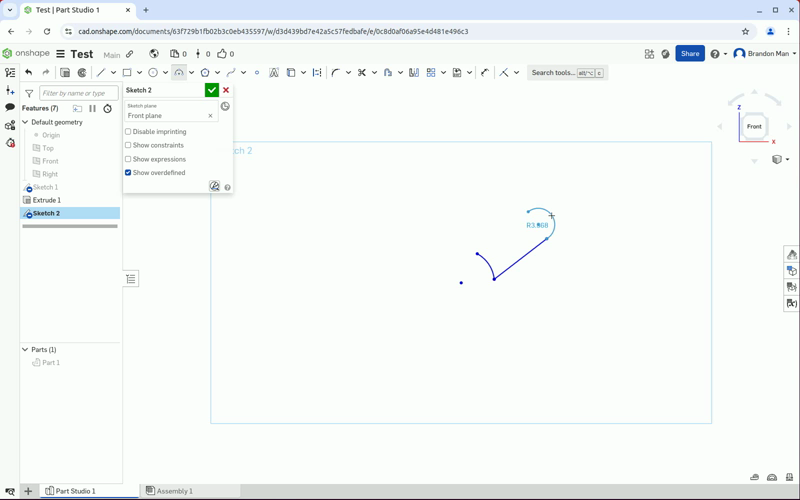
click(551, 215)
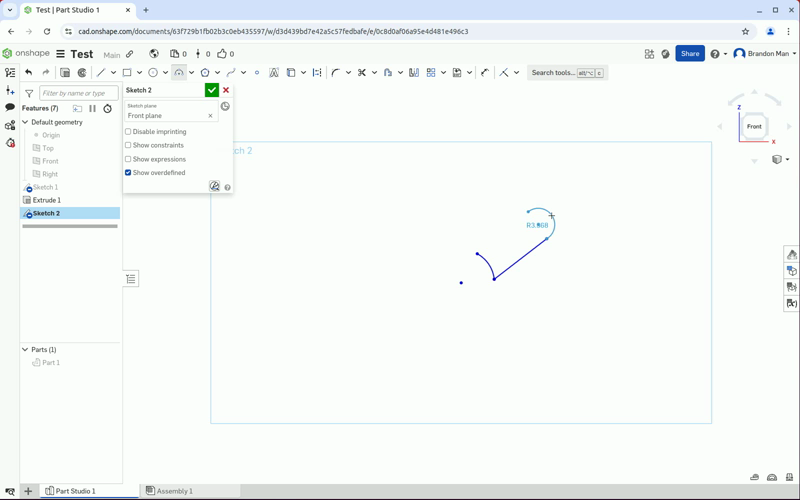
key_up(shift)
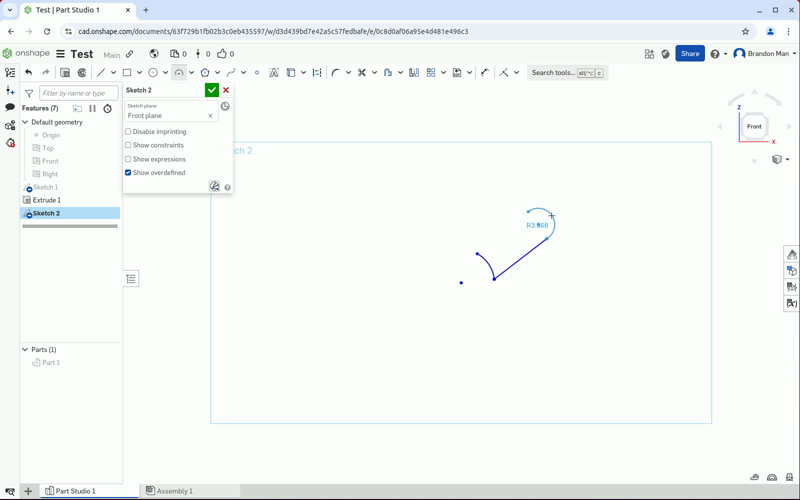
key(esc)
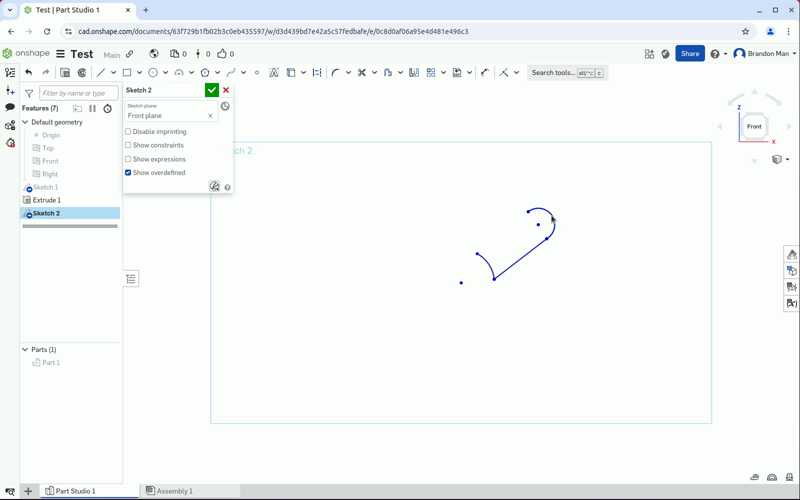
key(l)
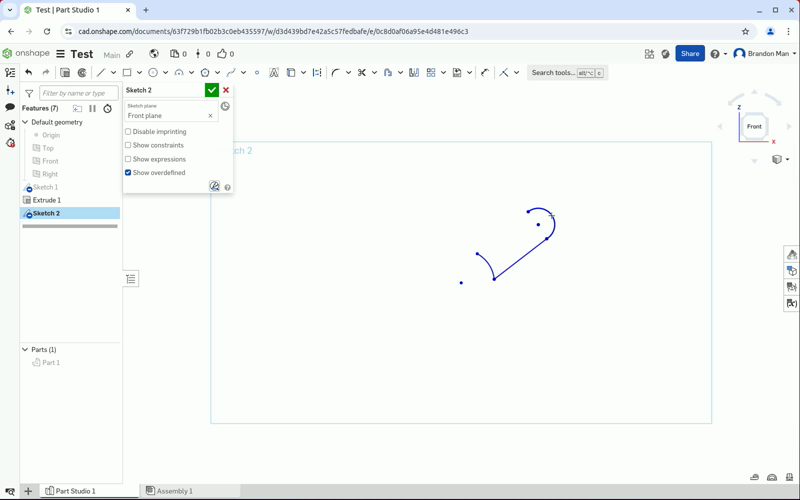
mouse_move(528, 211)
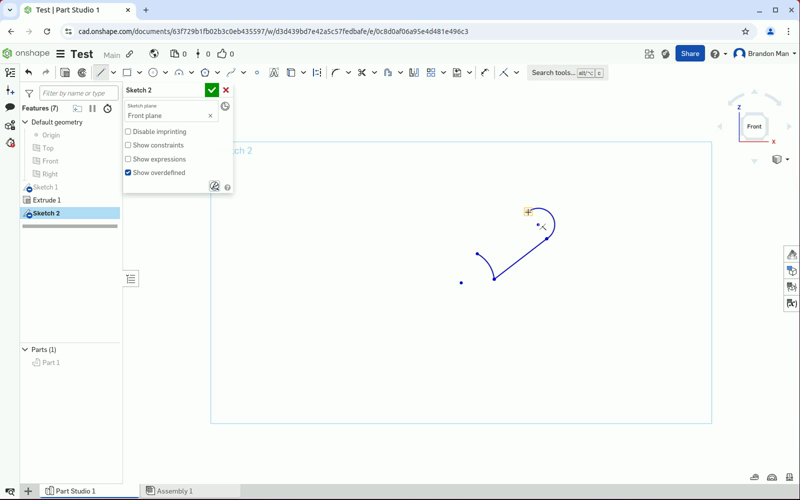
click(528, 211)
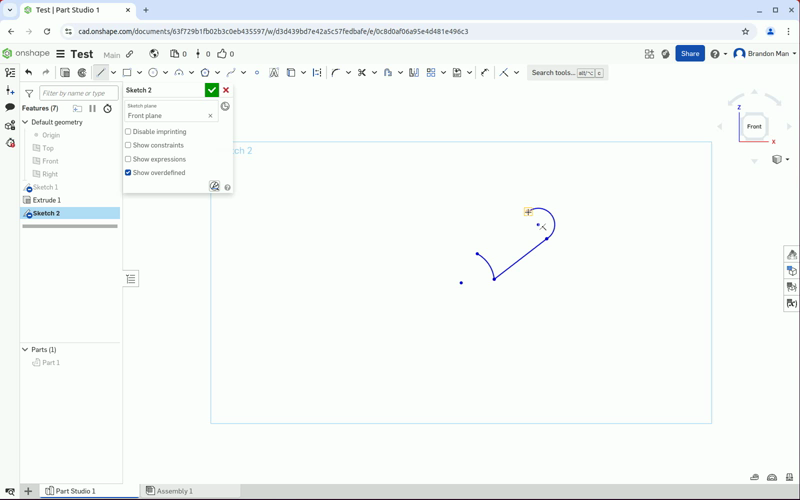
key_down(shift)
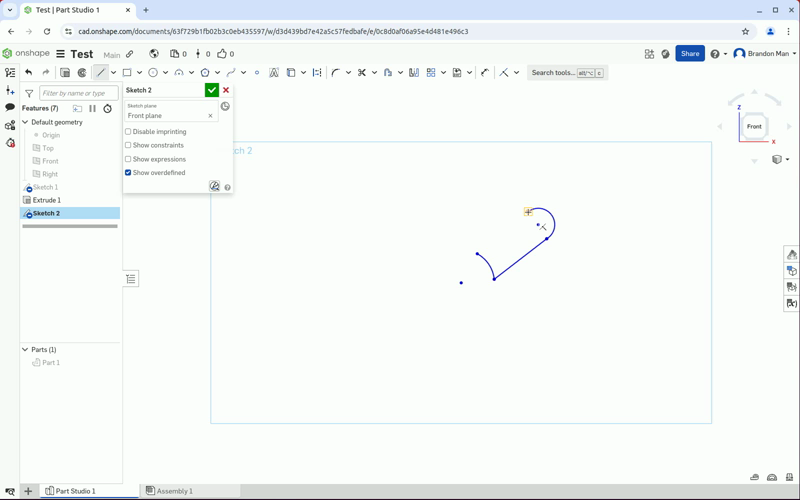
mouse_move(477, 253)
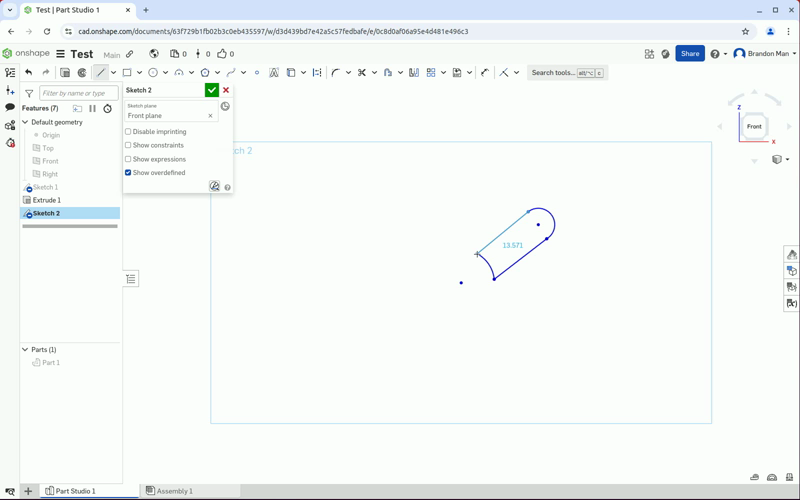
key_up(shift)
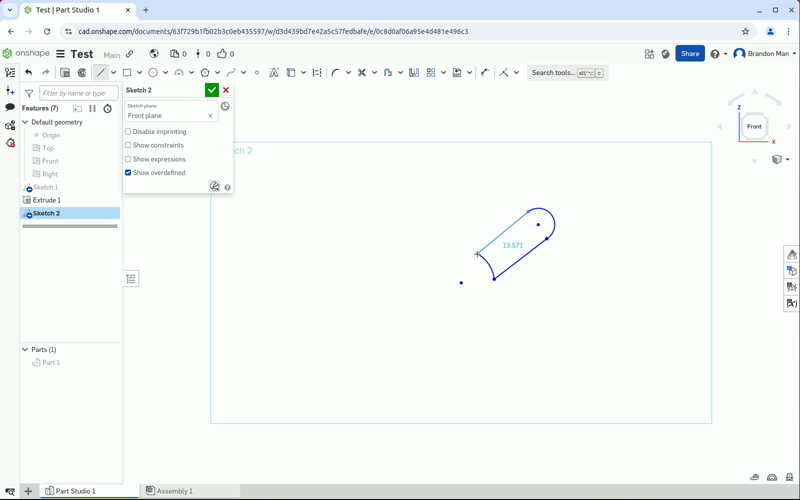
click(477, 253)
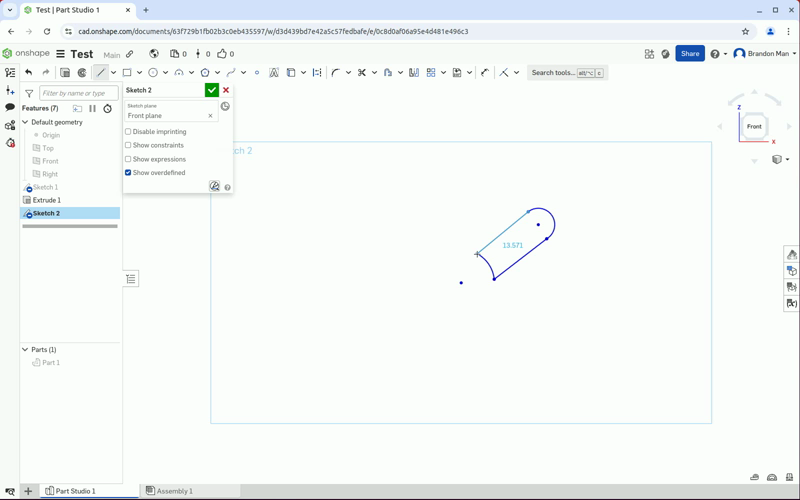
key(esc)
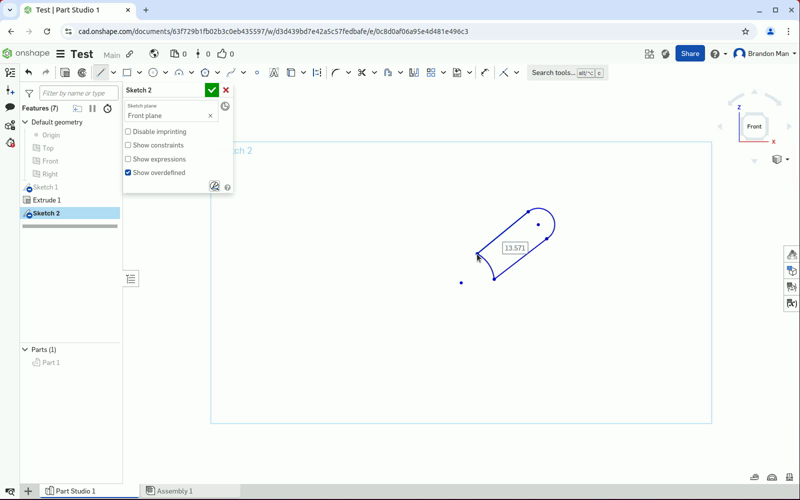
mouse_move(510, 237)
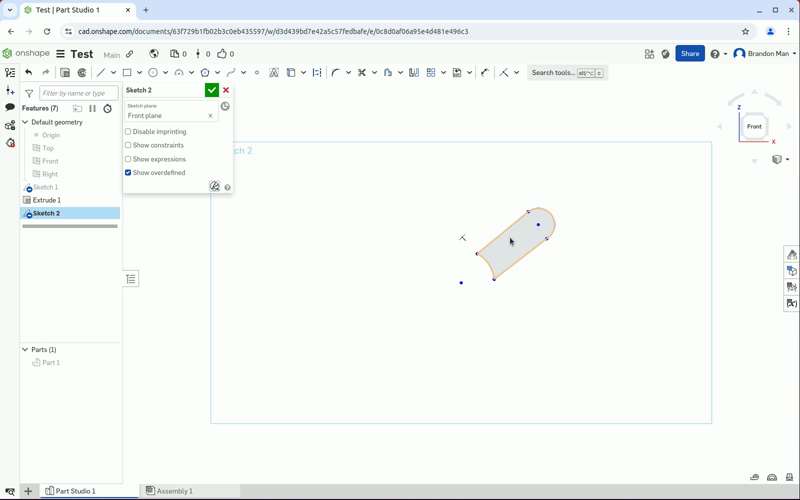
click(510, 237)
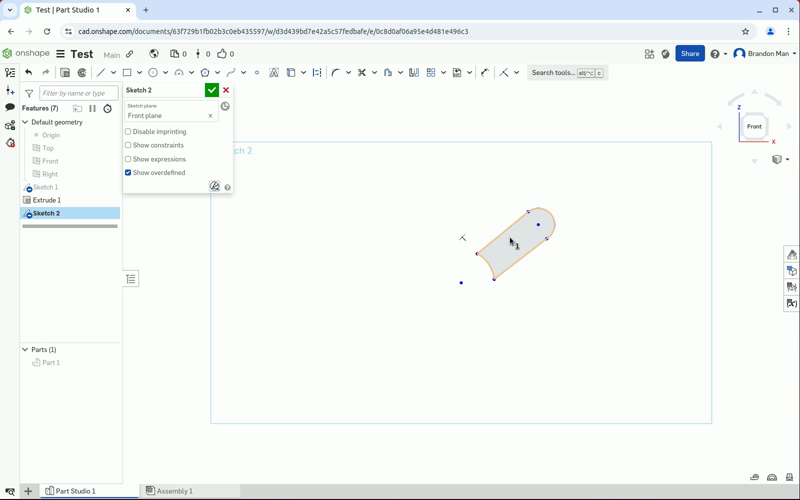
mouse_move(73, 352)
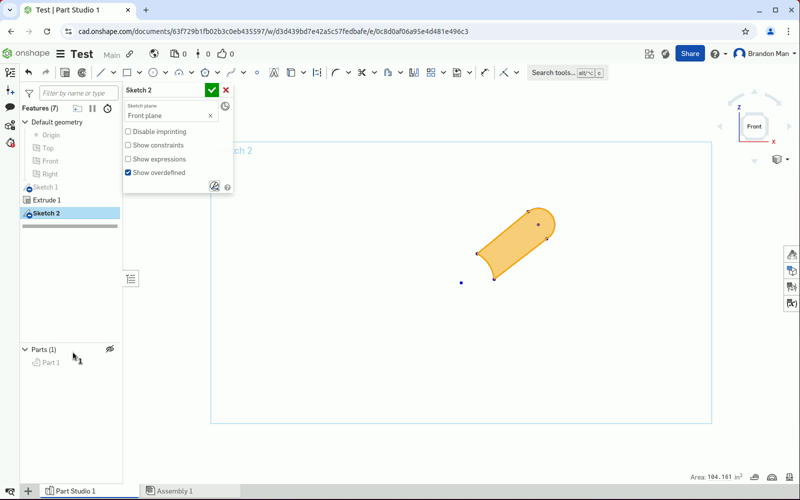
key(shift+y)
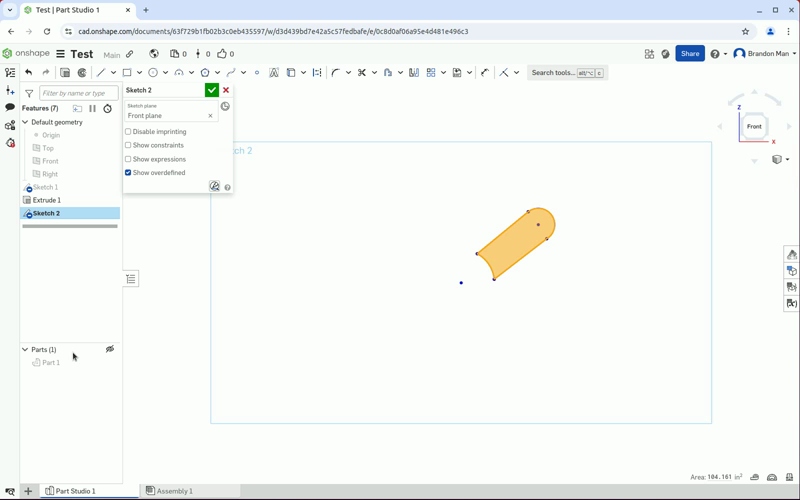
key(shift+e)
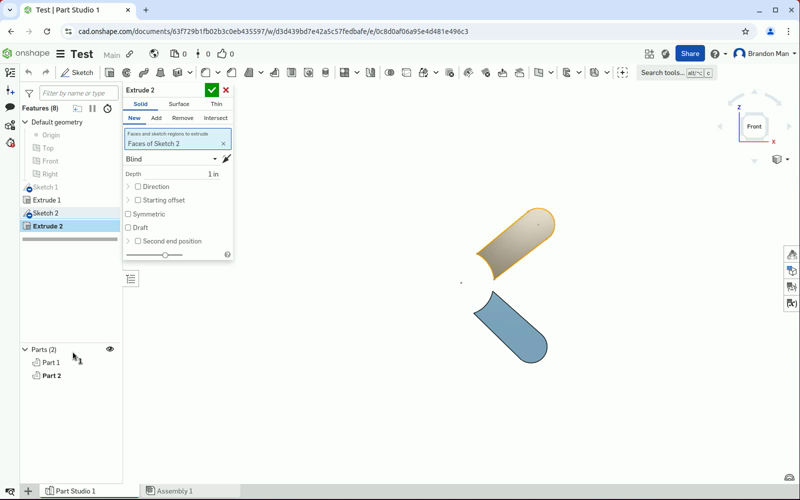
mouse_move(143, 106)
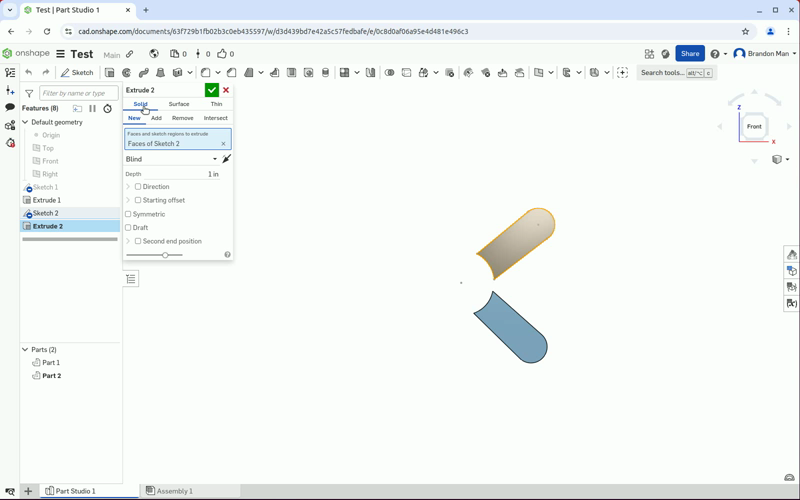
click(143, 106)
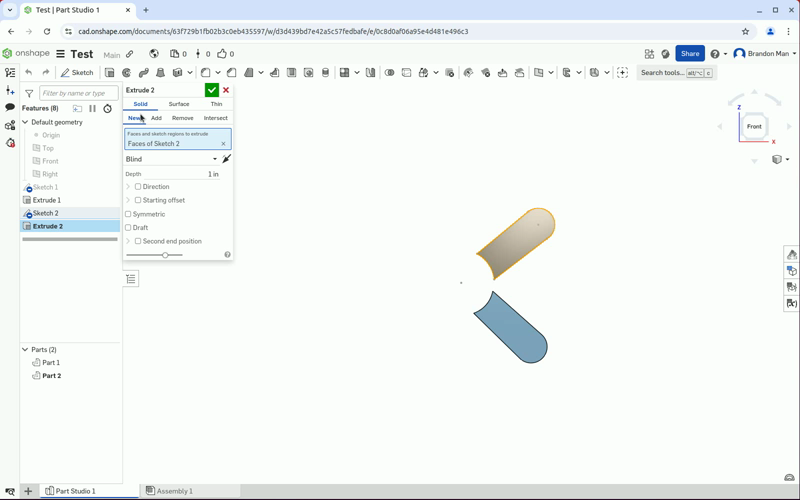
mouse_move(137, 120)
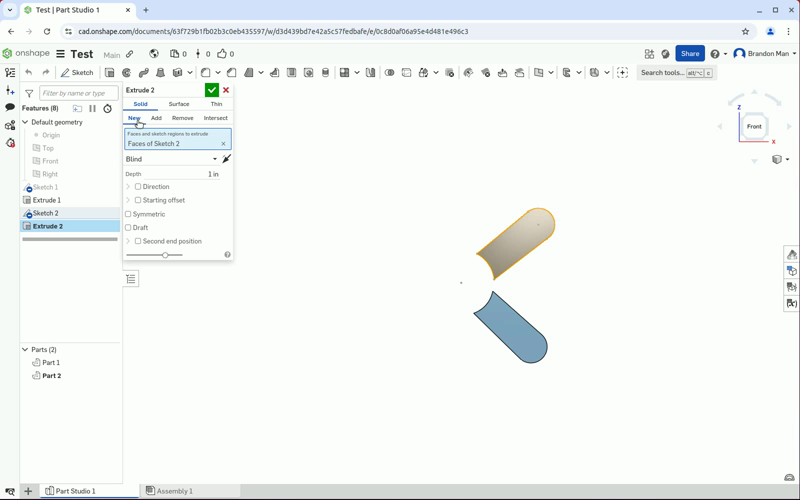
click(137, 120)
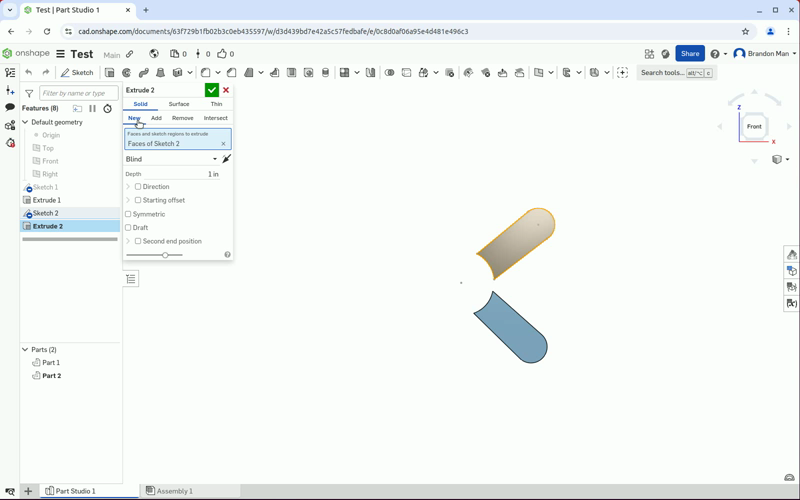
key(tab, 4)
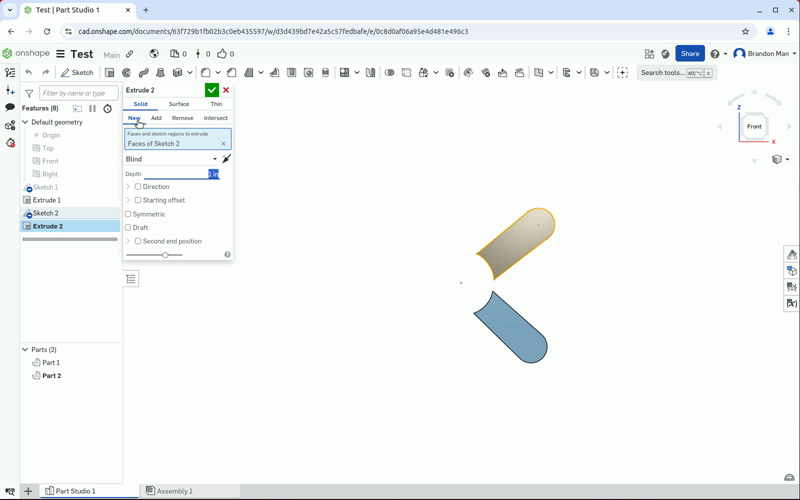
text(3.37)
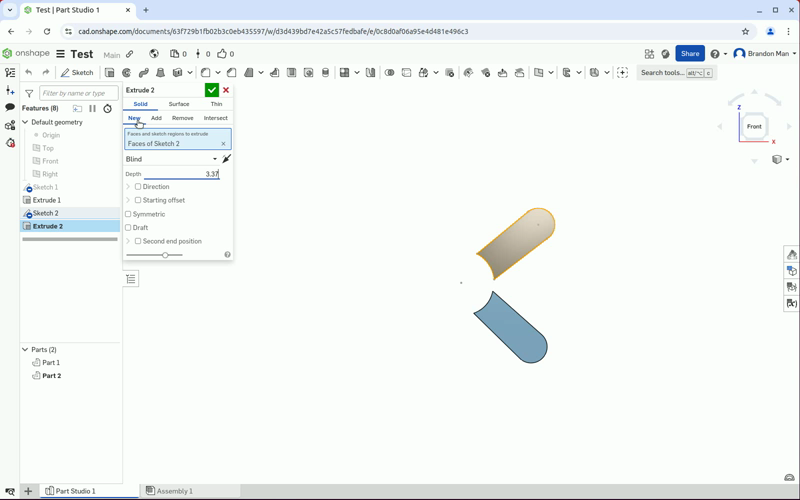
key(enter)
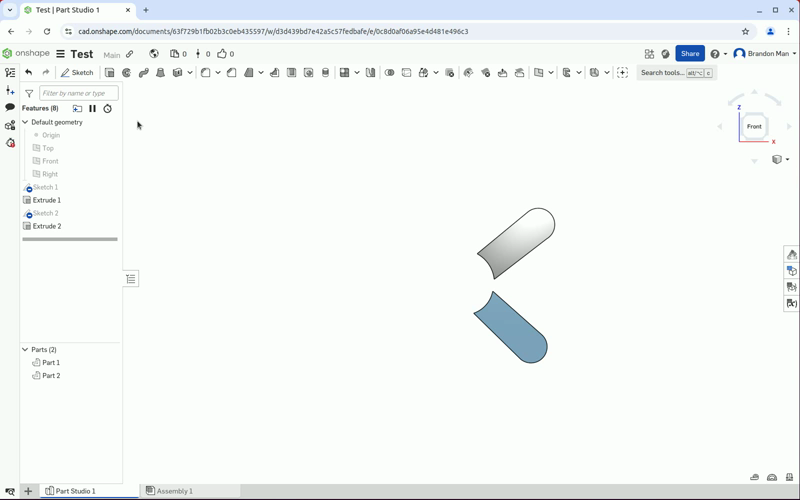
key(shift+h)
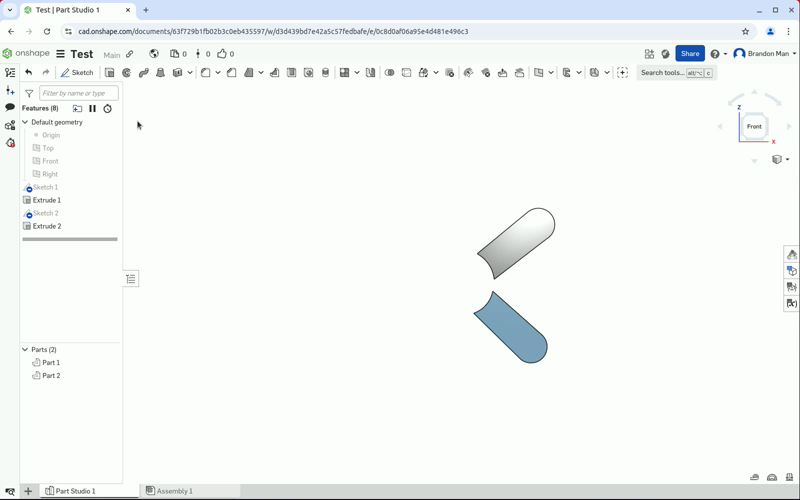
key(shift+h)
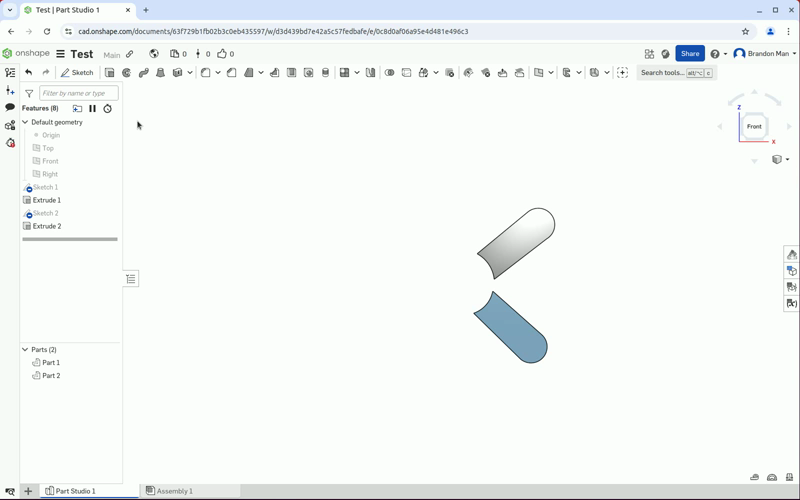
mouse_move(73, 189)
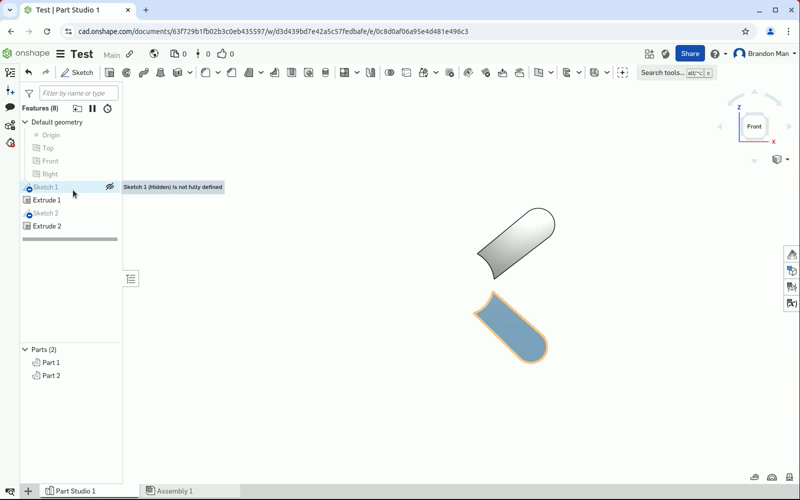
click(73, 189)
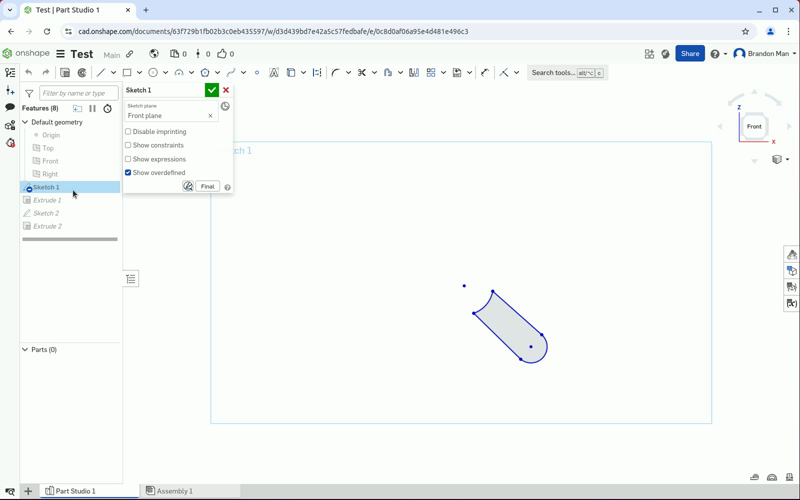
mouse_move(229, 92)
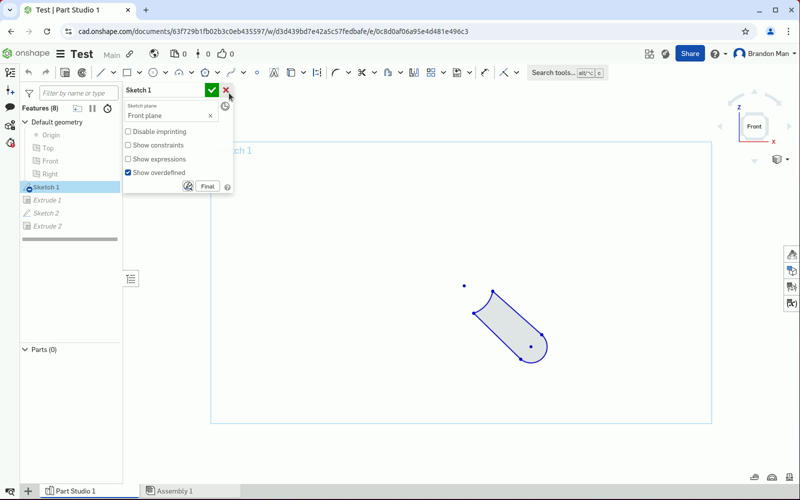
click(229, 92)
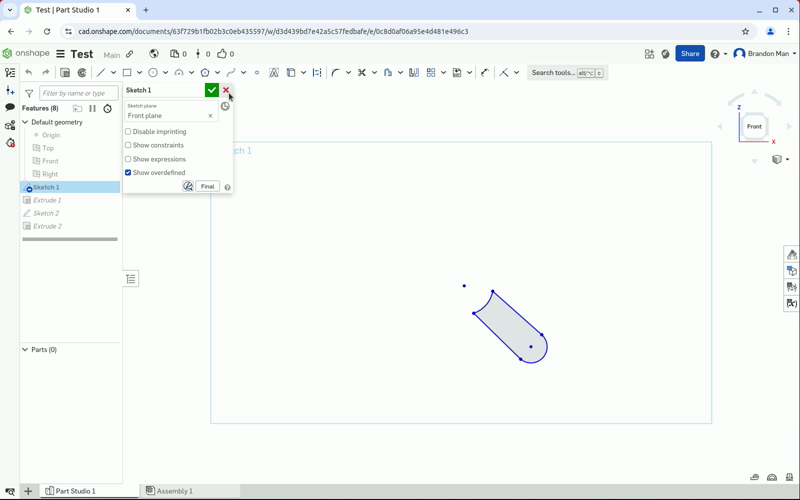
key(shift+s)
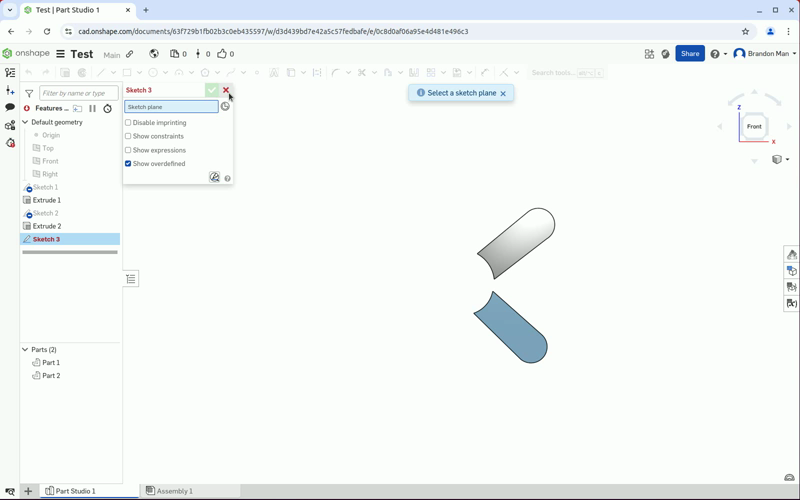
mouse_move(73, 163)
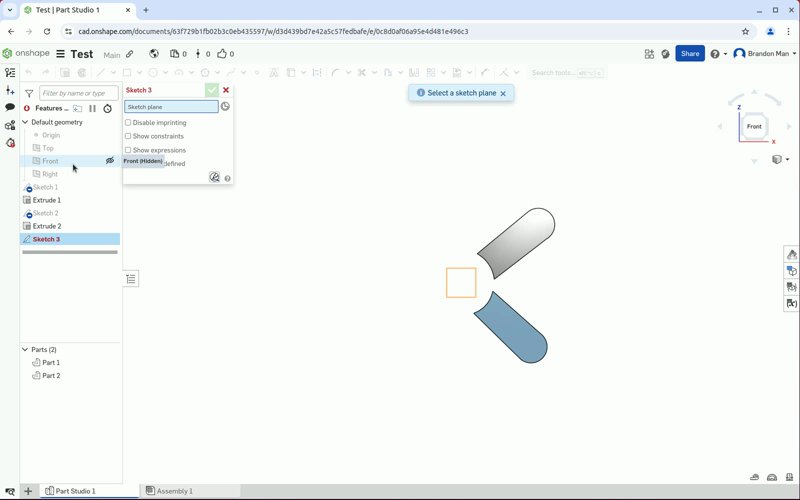
click(73, 163)
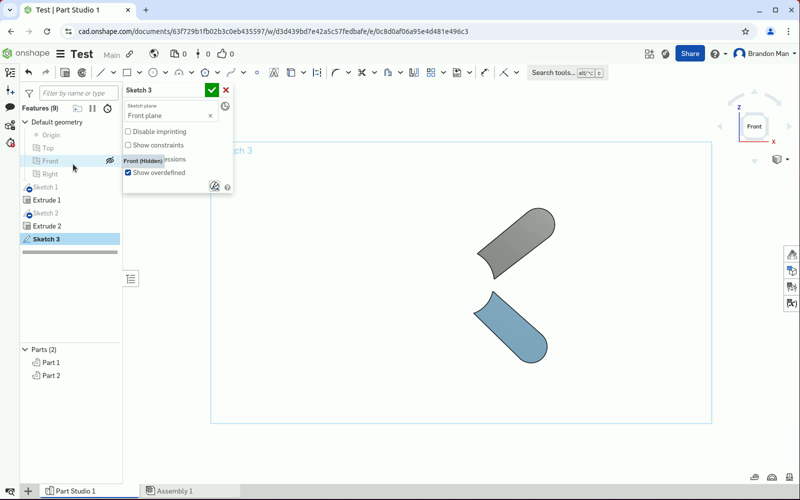
mouse_move(73, 352)
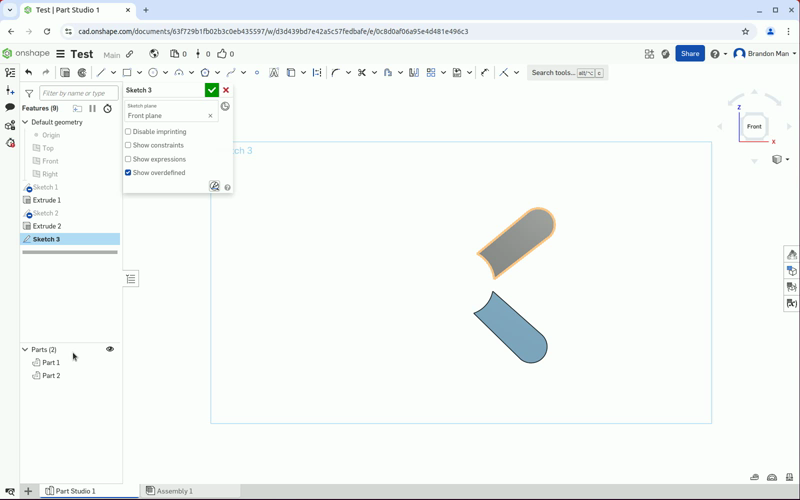
key(y)
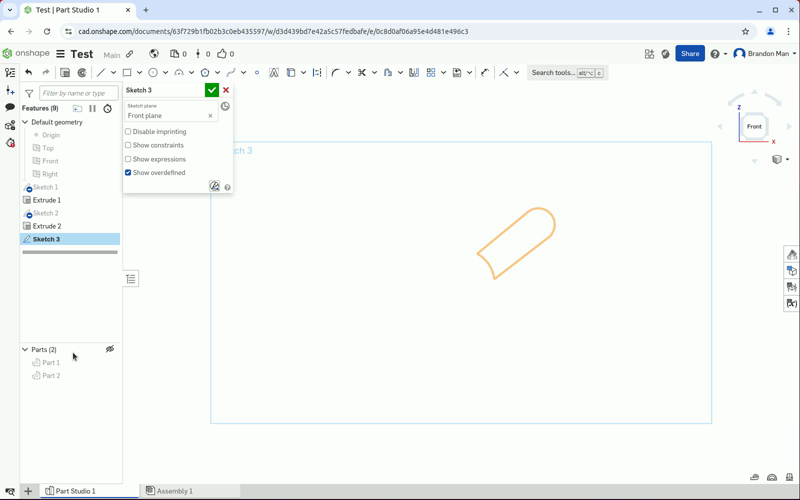
key(l)
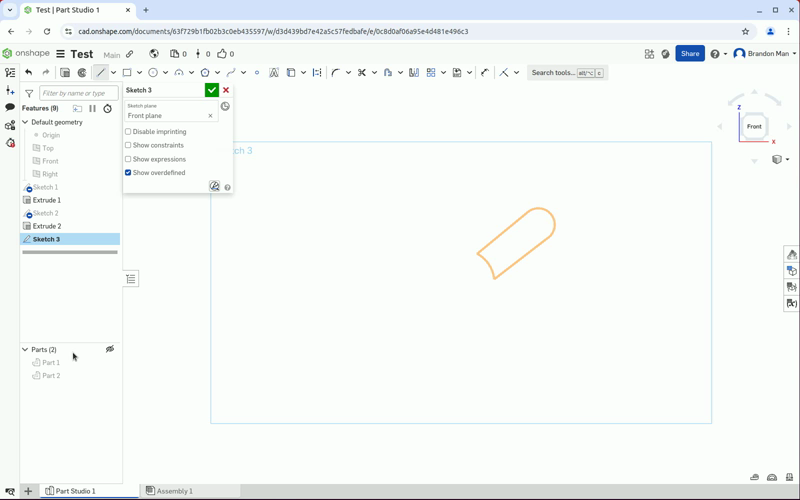
key_down(shift)
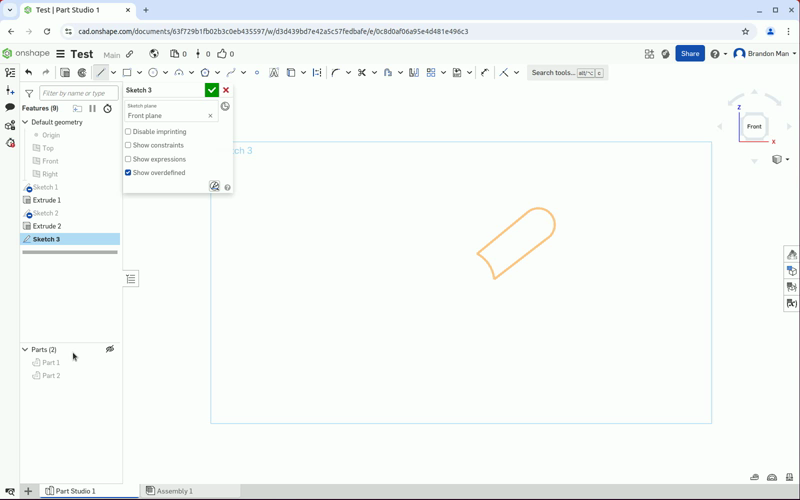
mouse_move(364, 297)
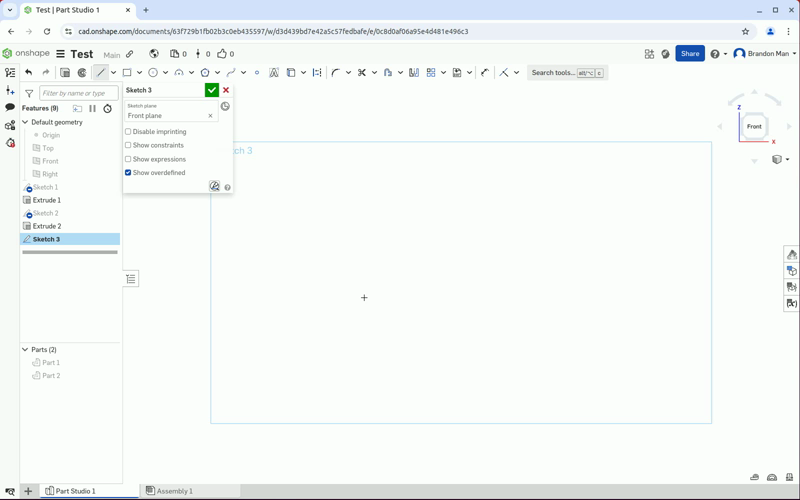
click(364, 297)
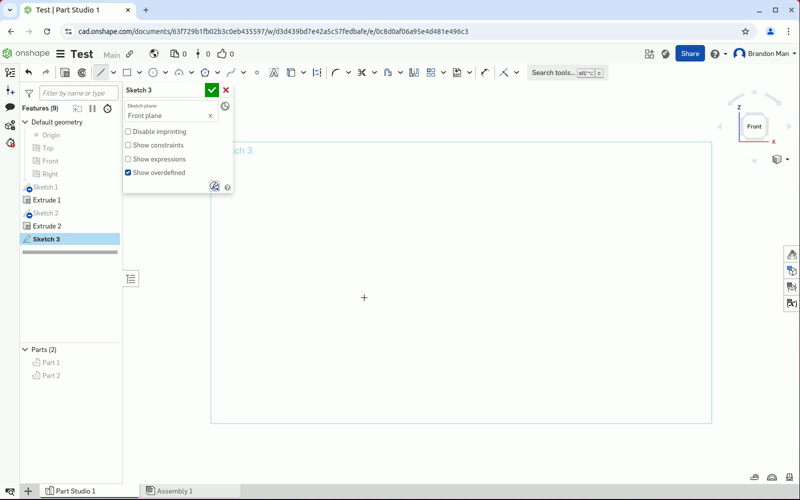
key_up(shift)
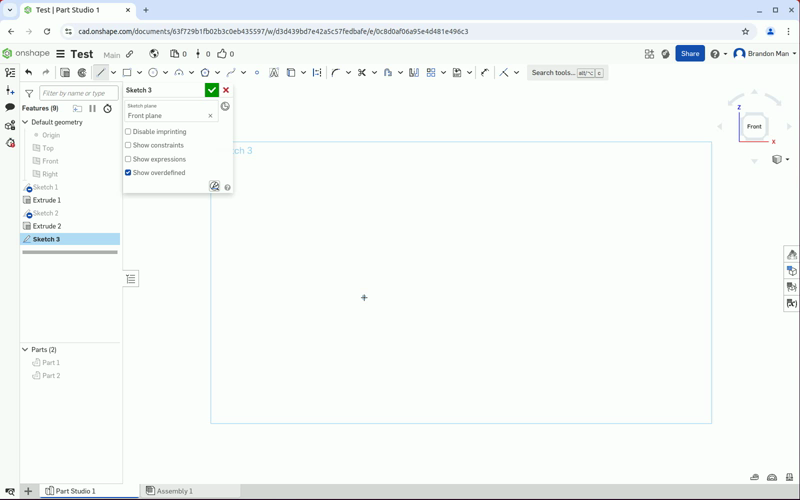
key_down(shift)
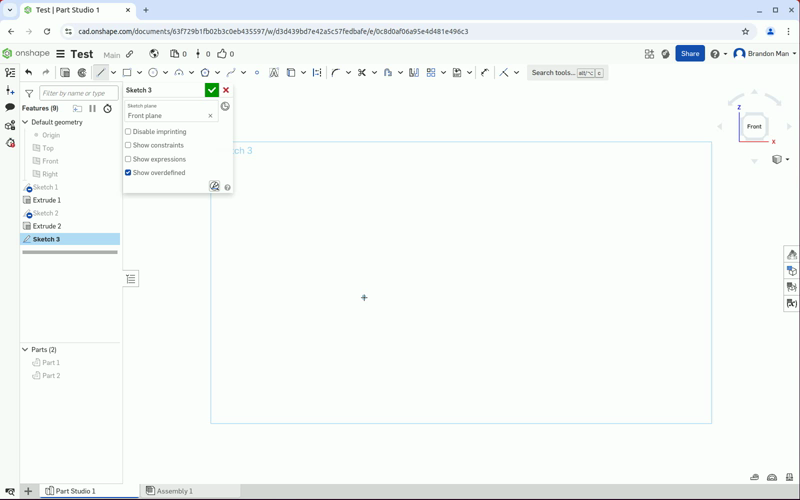
mouse_move(430, 297)
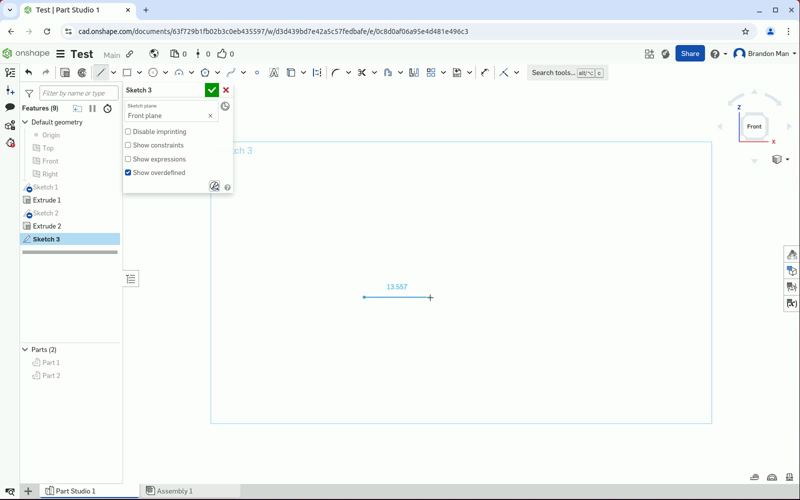
click(430, 297)
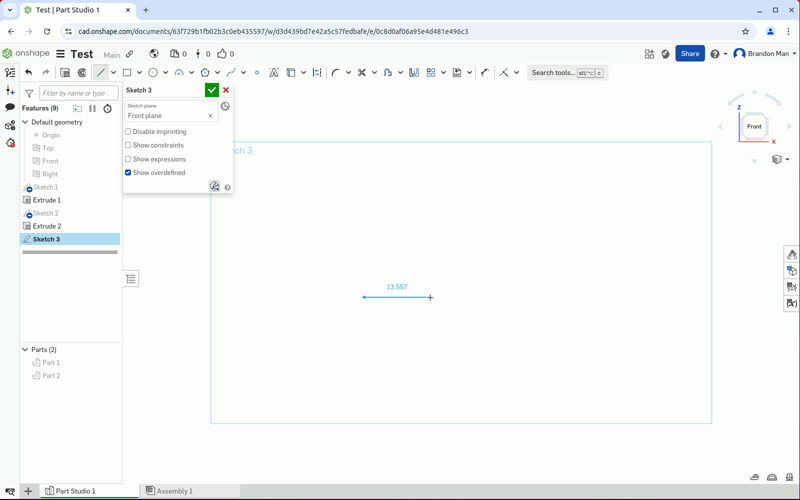
key_up(shift)
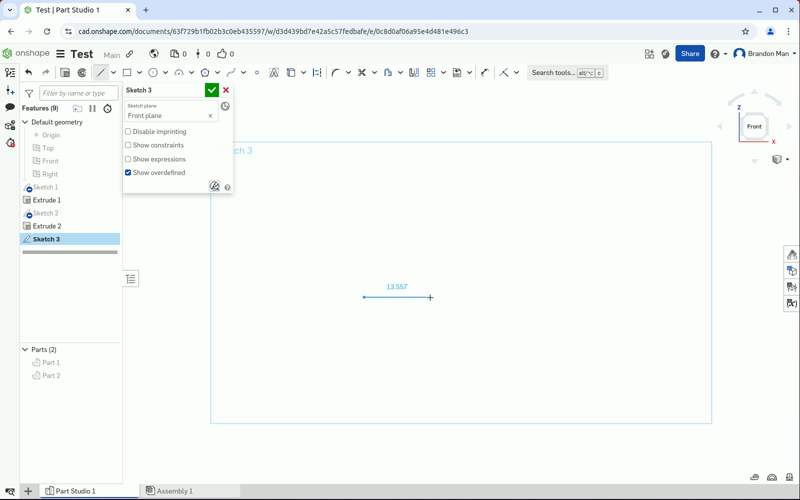
key(esc)
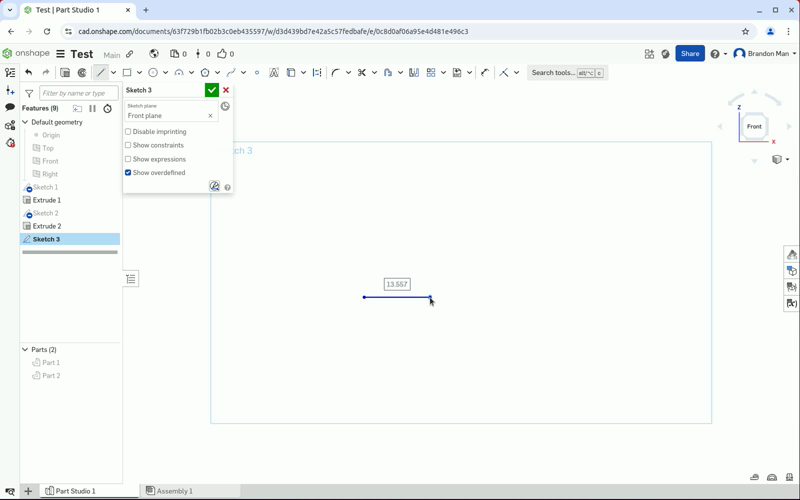
key(a)
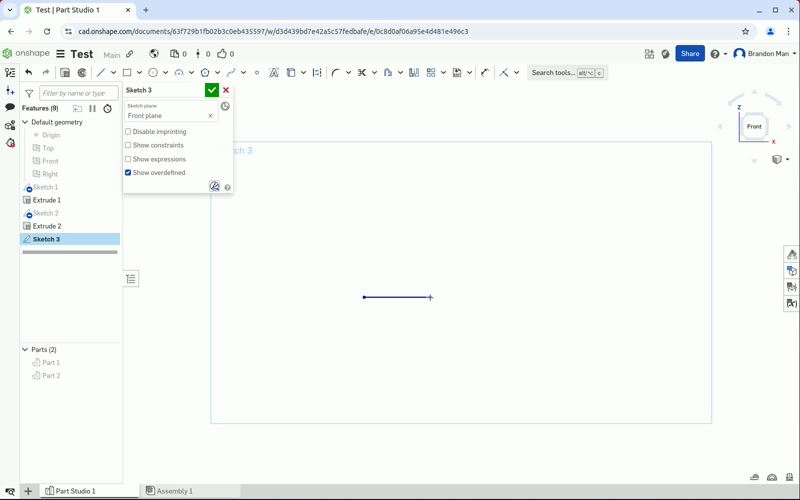
mouse_move(430, 297)
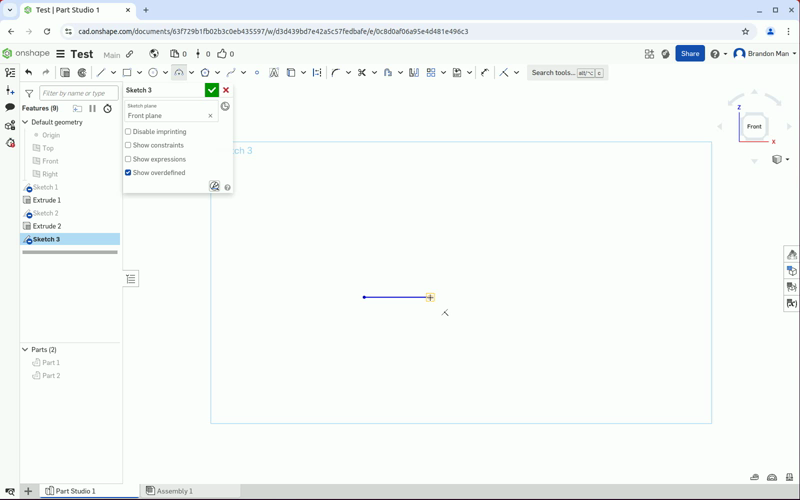
click(430, 297)
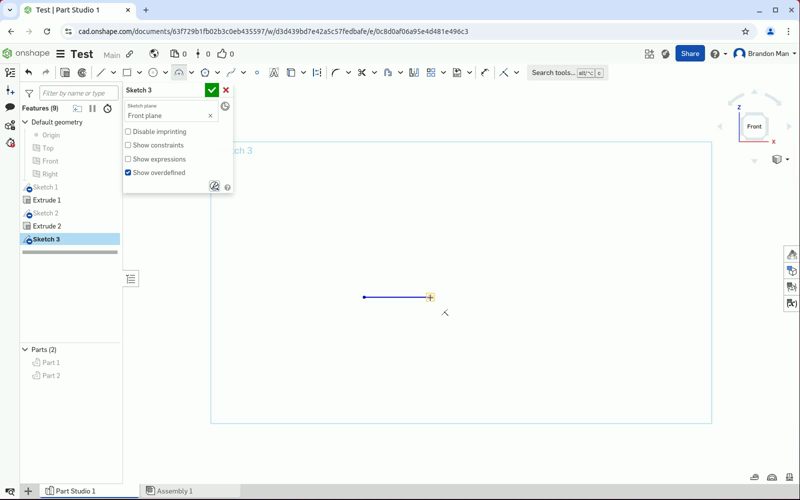
key_down(shift)
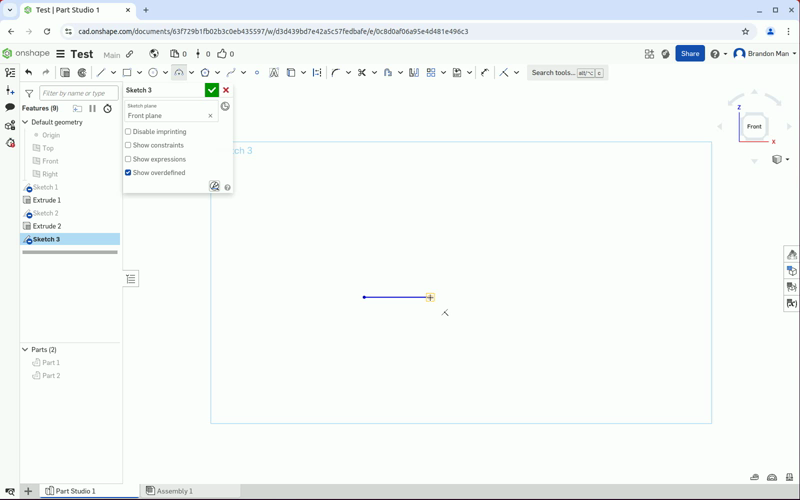
mouse_move(433, 264)
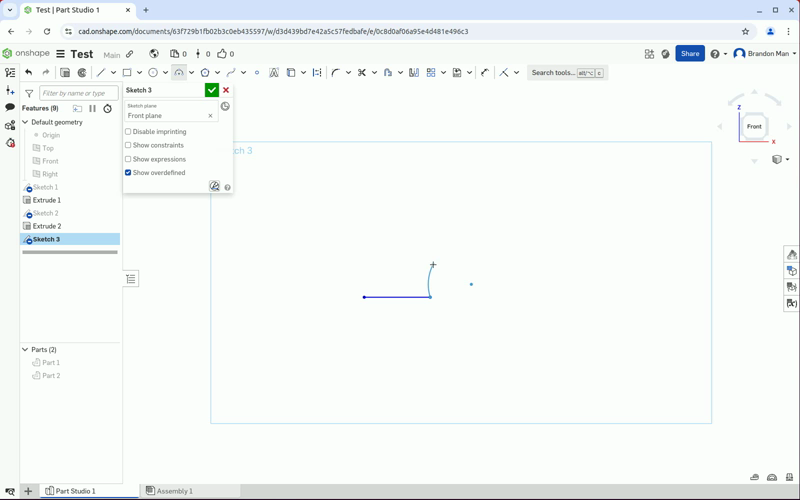
click(433, 264)
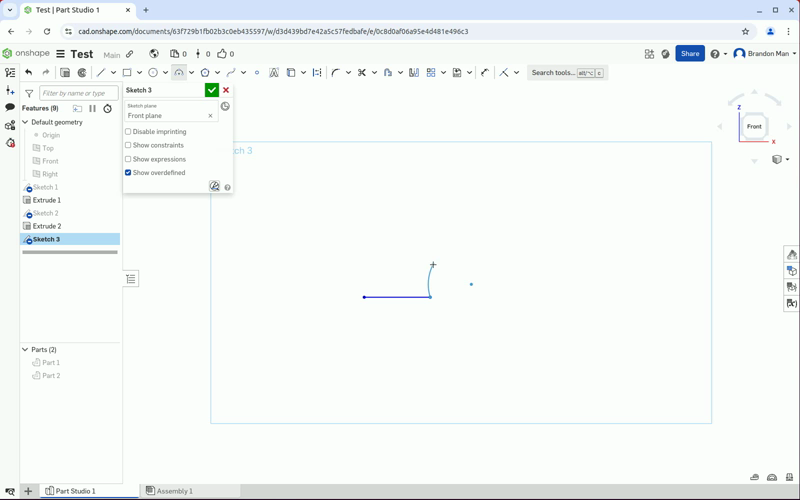
mouse_move(427, 280)
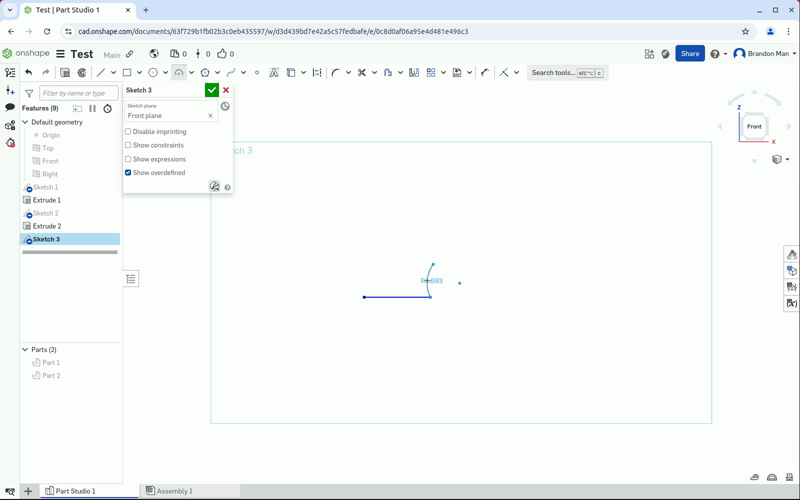
click(427, 280)
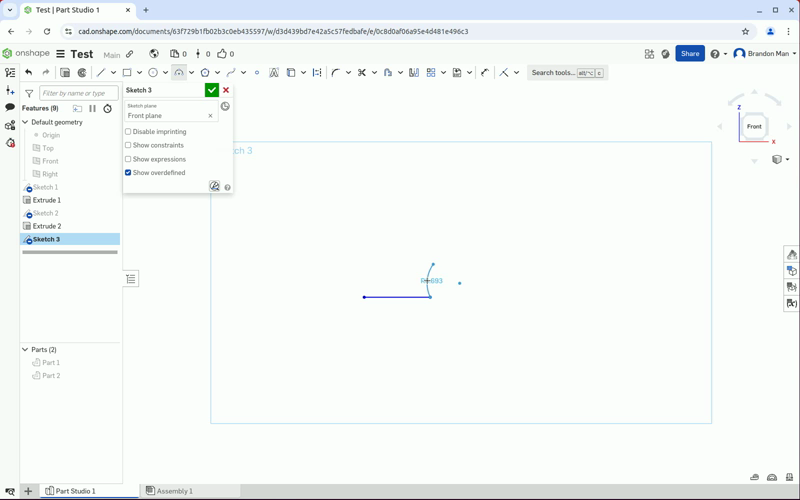
key_up(shift)
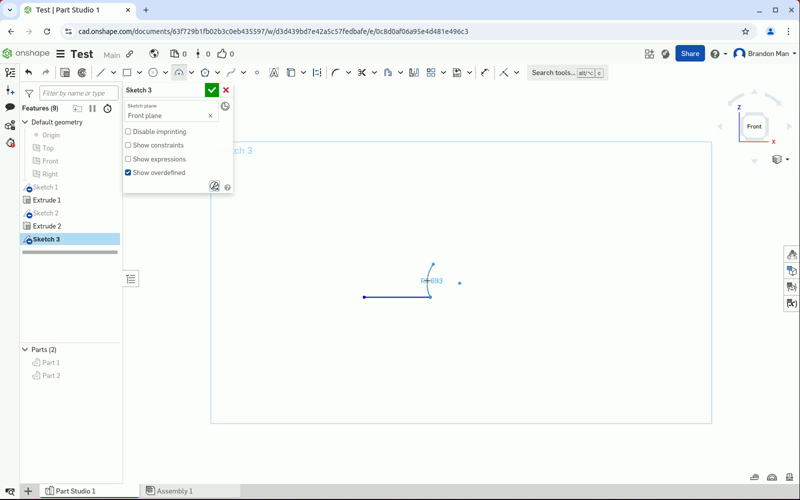
key(esc)
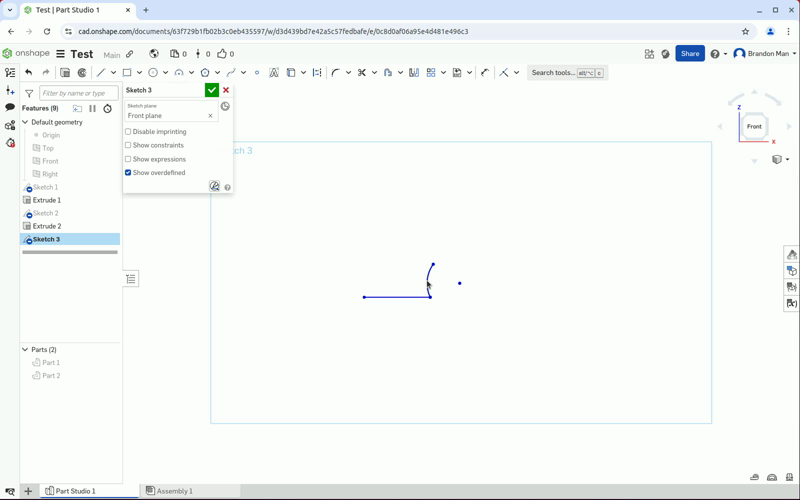
key(l)
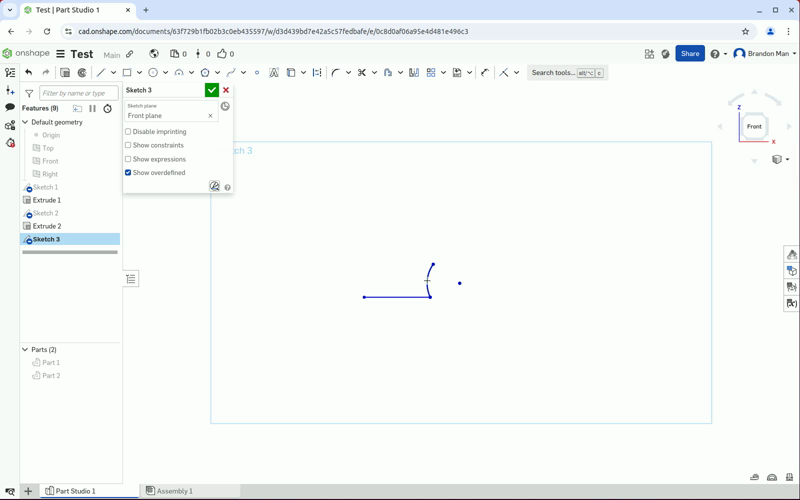
mouse_move(433, 264)
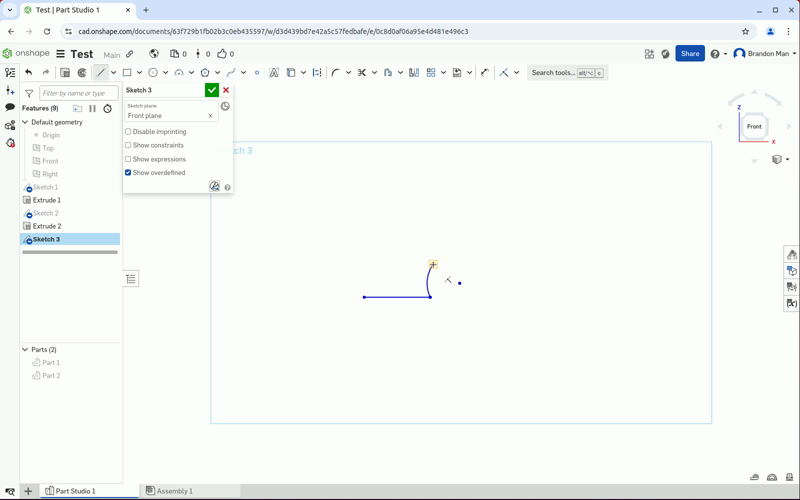
click(433, 264)
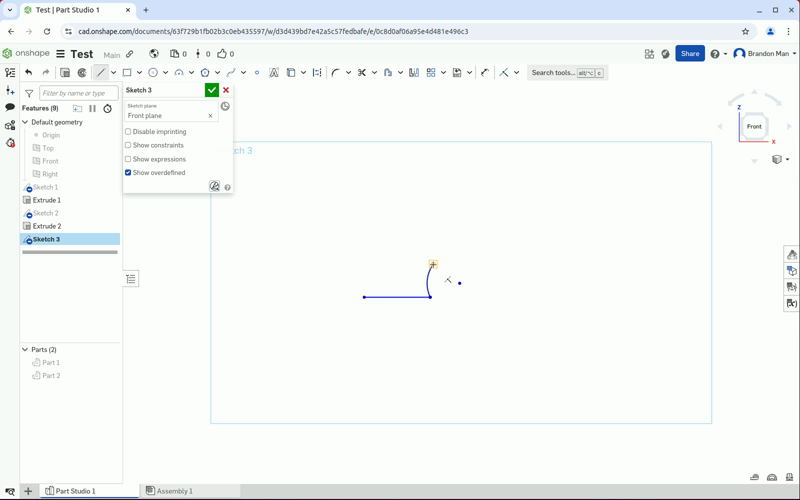
key_down(shift)
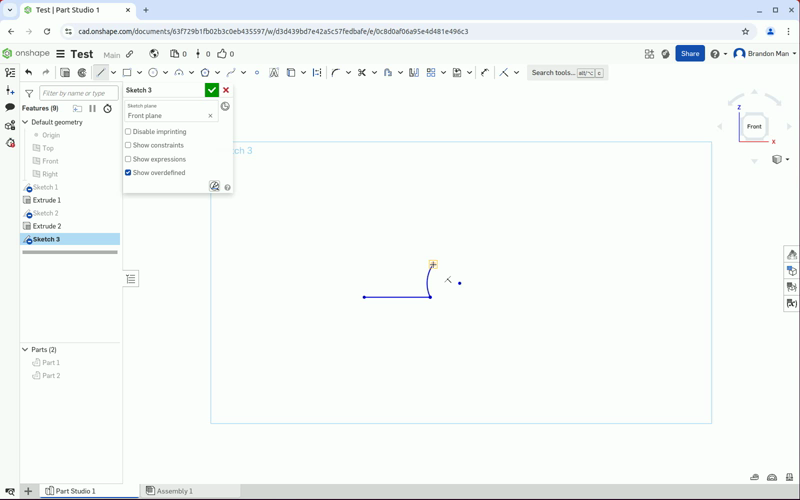
mouse_move(364, 264)
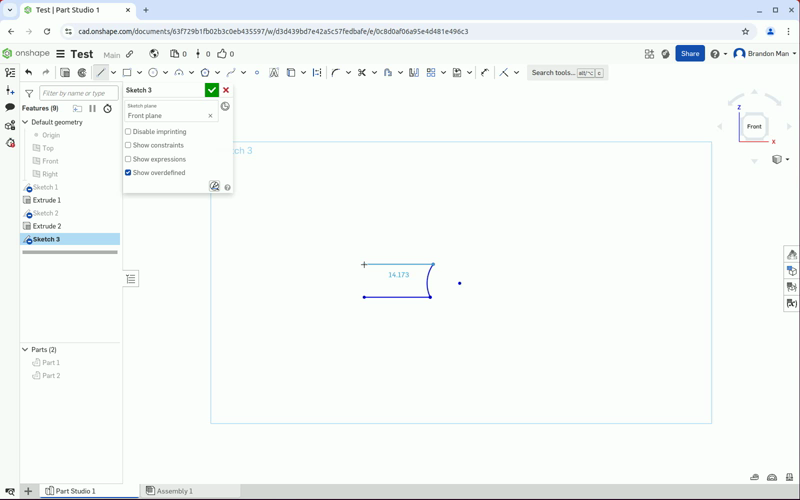
click(364, 264)
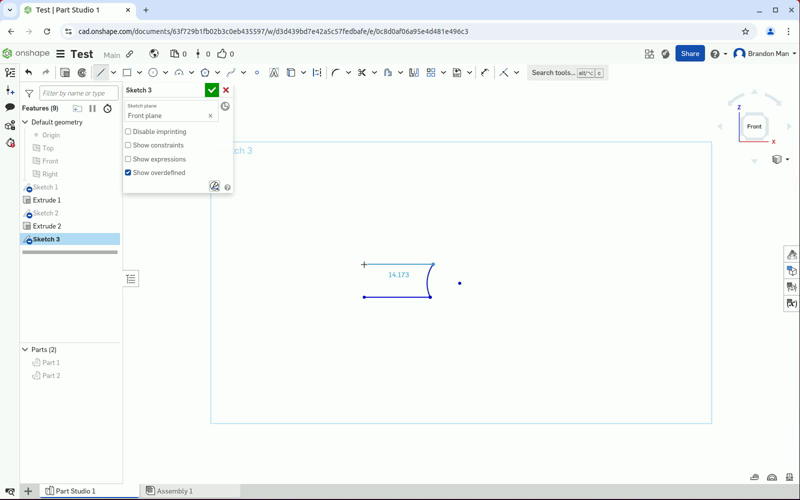
key_up(shift)
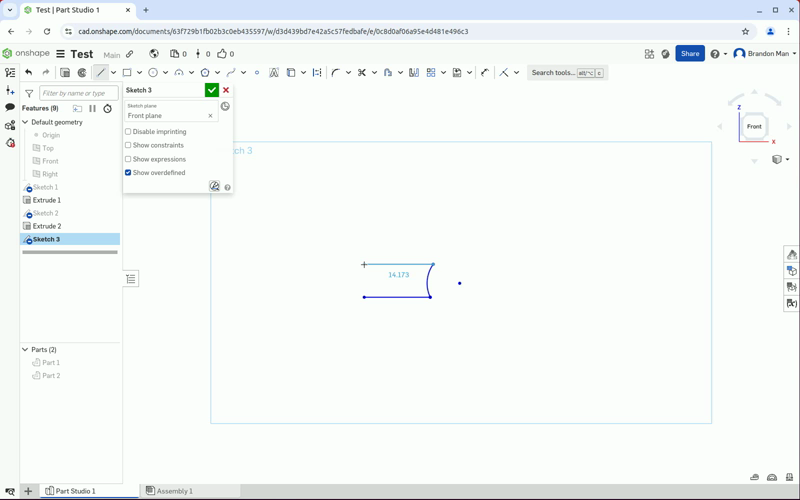
key(esc)
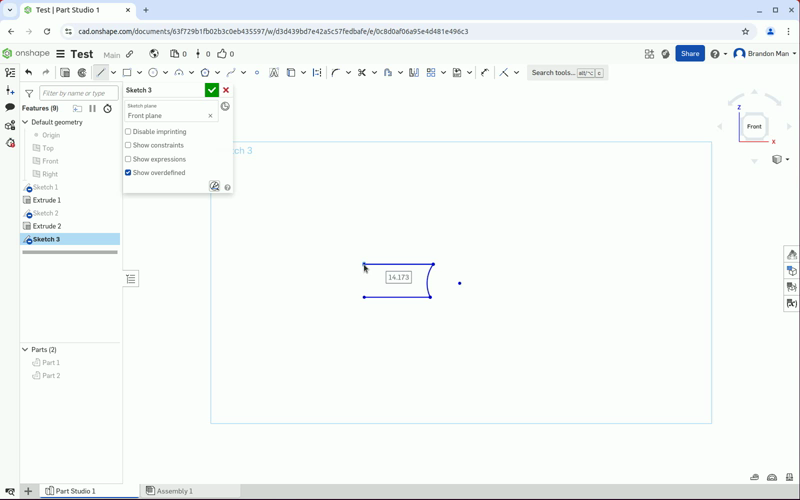
key(a)
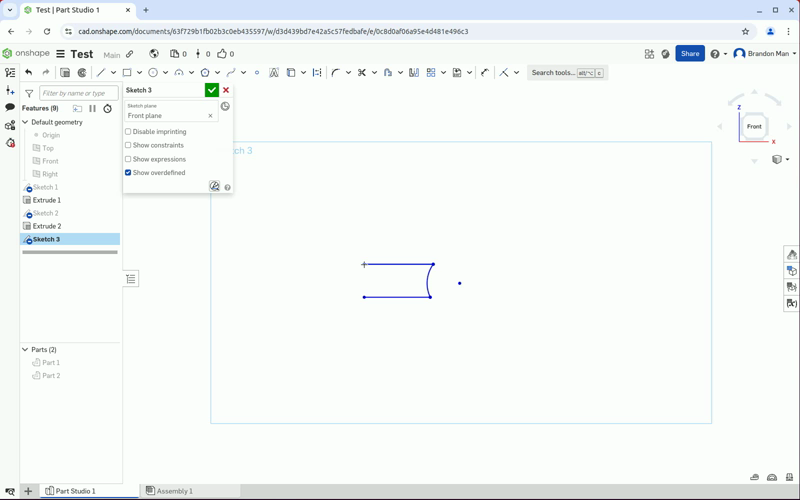
mouse_move(364, 264)
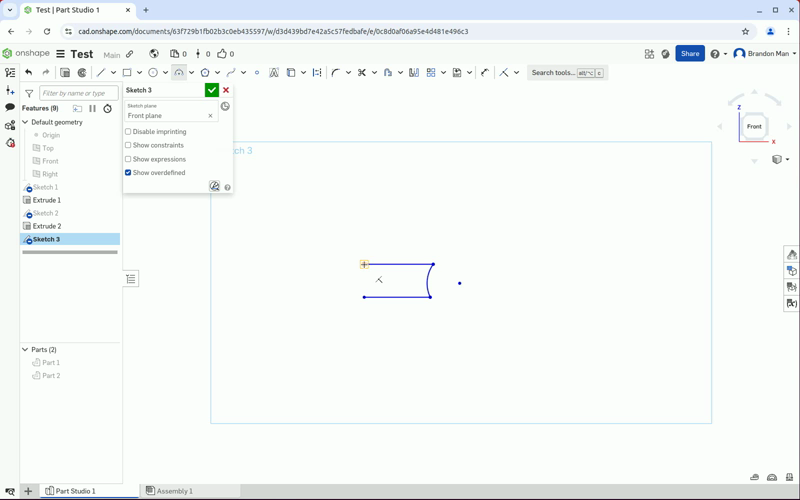
click(364, 264)
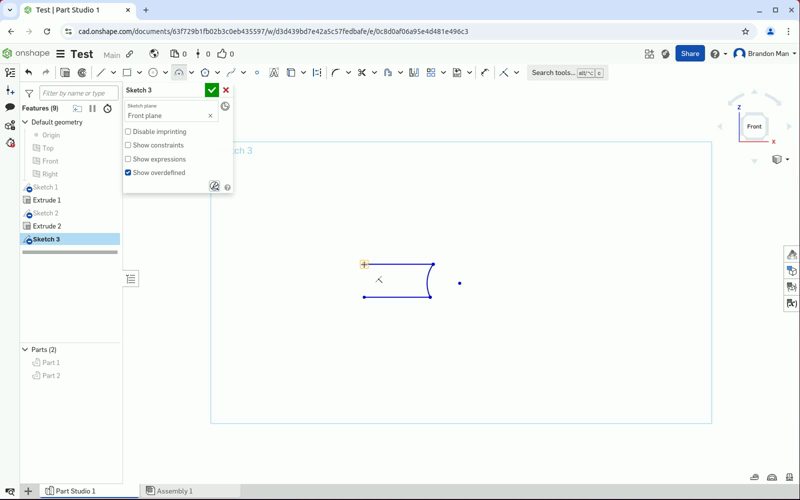
mouse_move(364, 297)
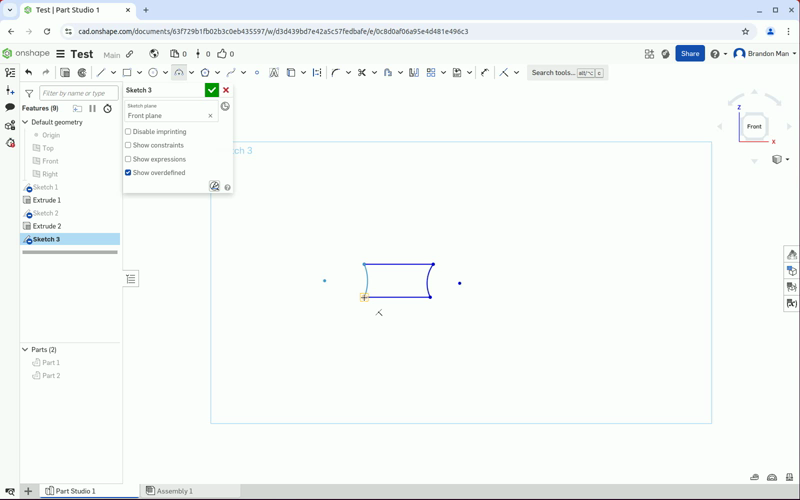
click(364, 297)
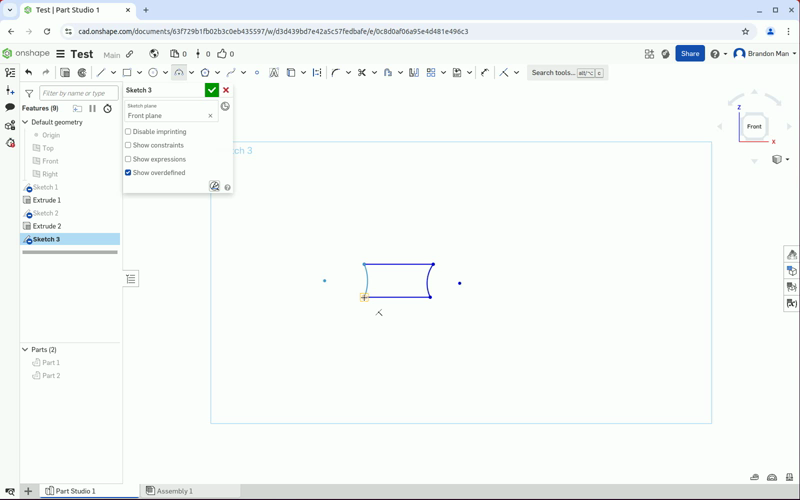
key_down(shift)
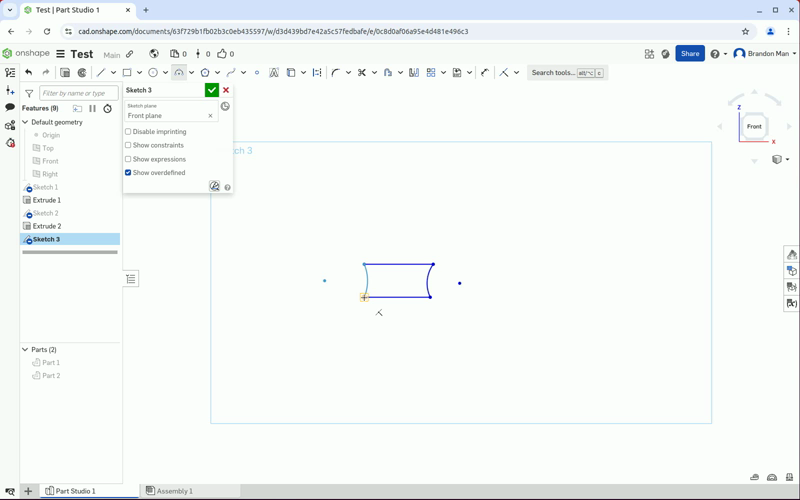
mouse_move(381, 280)
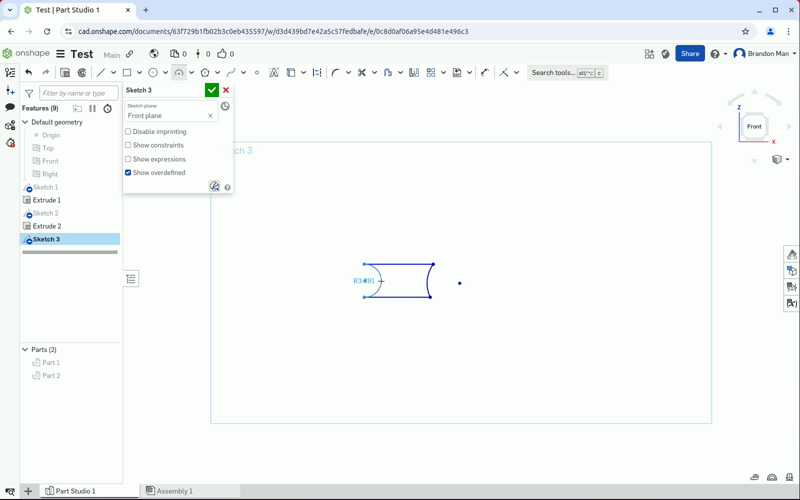
click(381, 280)
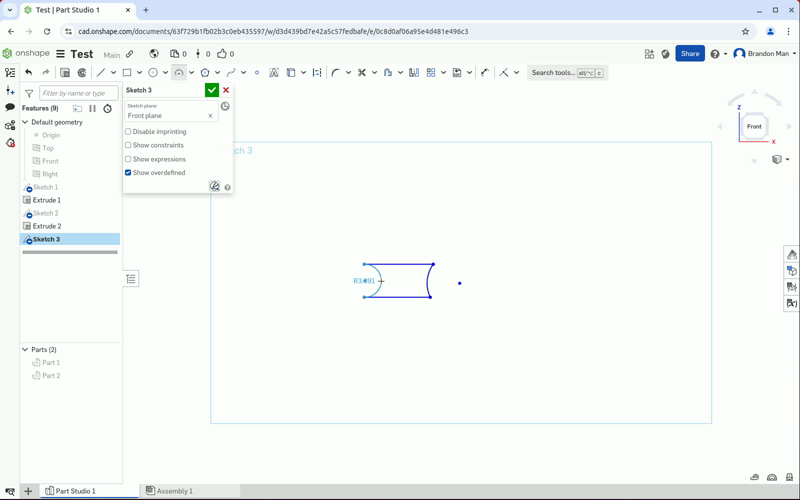
key_up(shift)
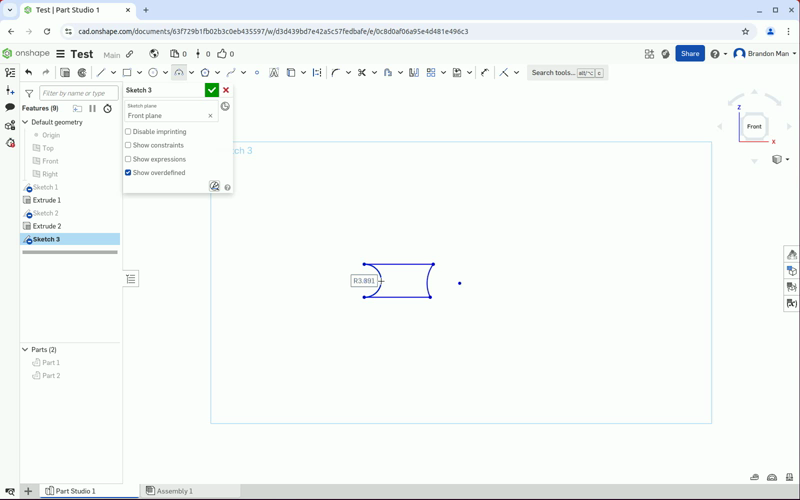
key(esc)
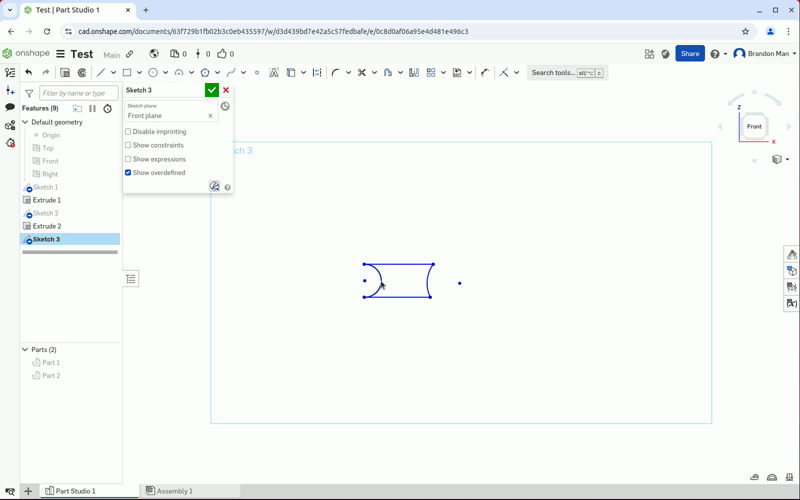
mouse_move(413, 292)
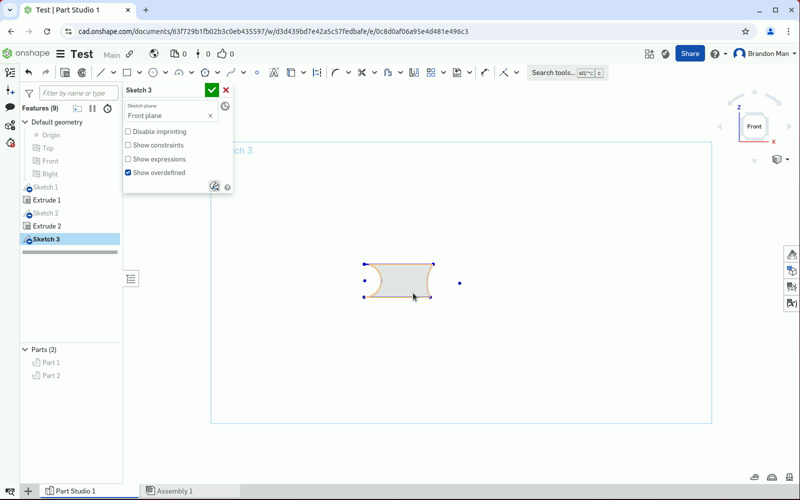
scroll(6)
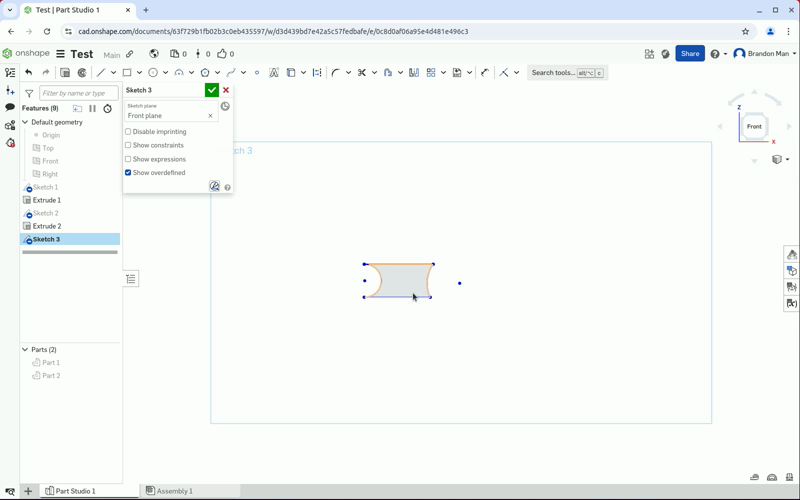
scroll(6)
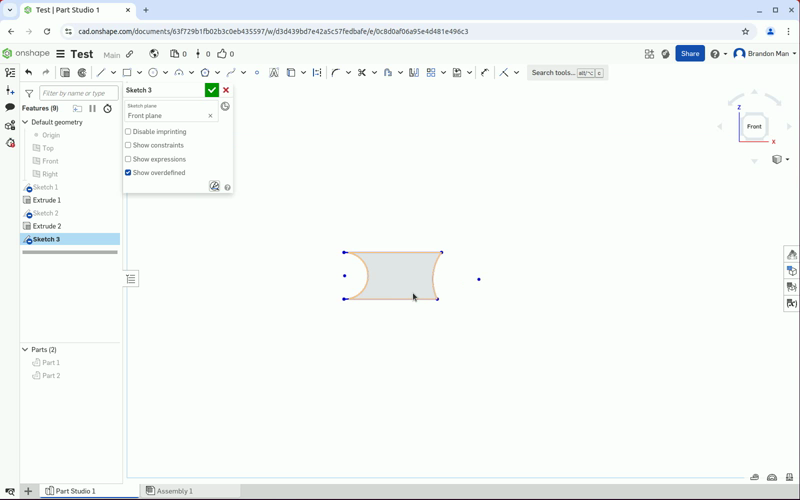
scroll(6)
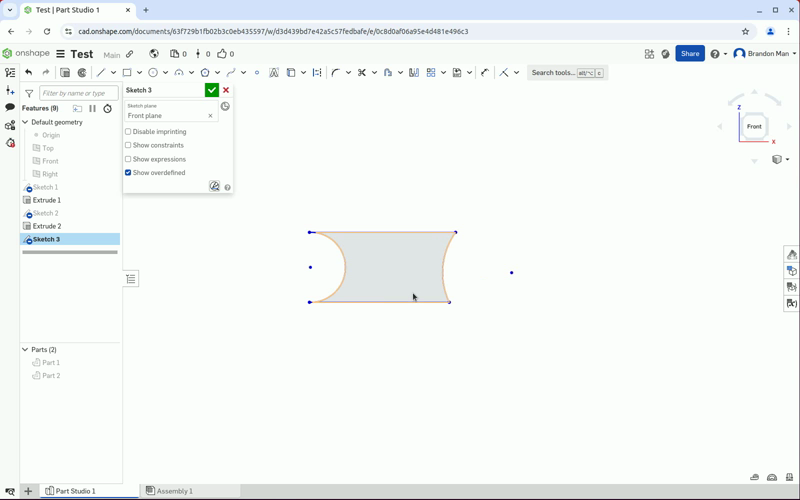
scroll(6)
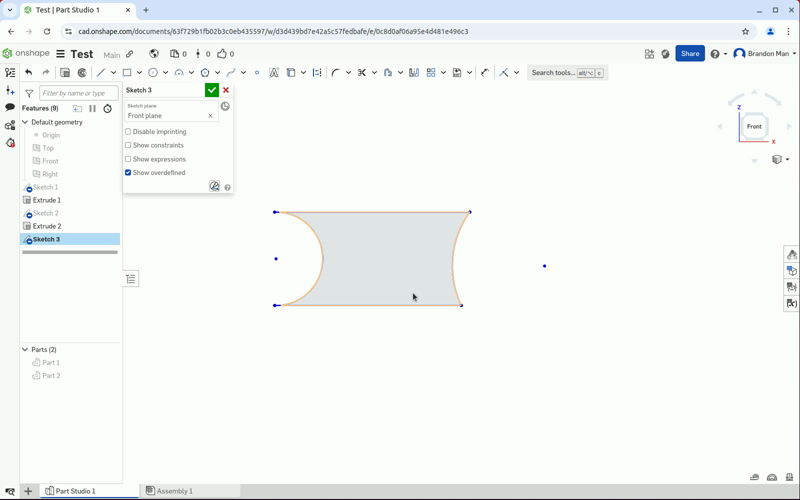
scroll(6)
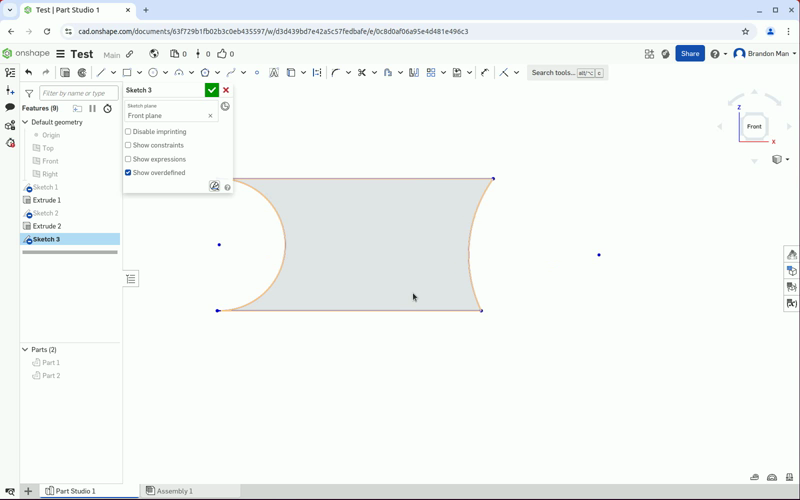
scroll(6)
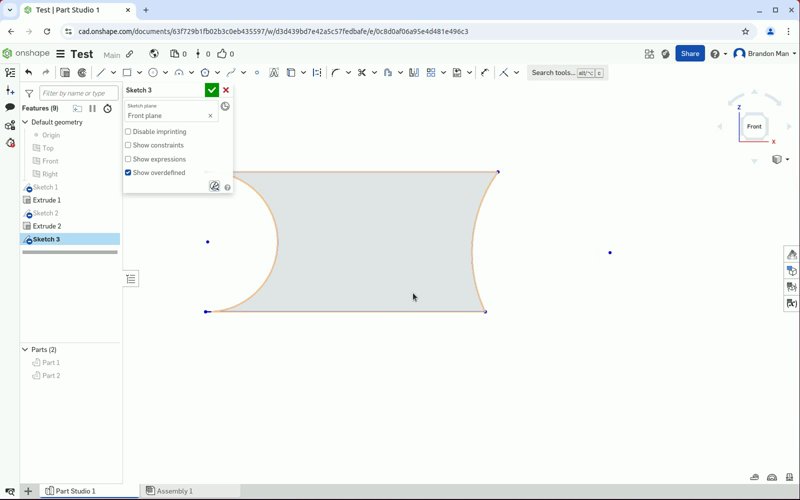
scroll(6)
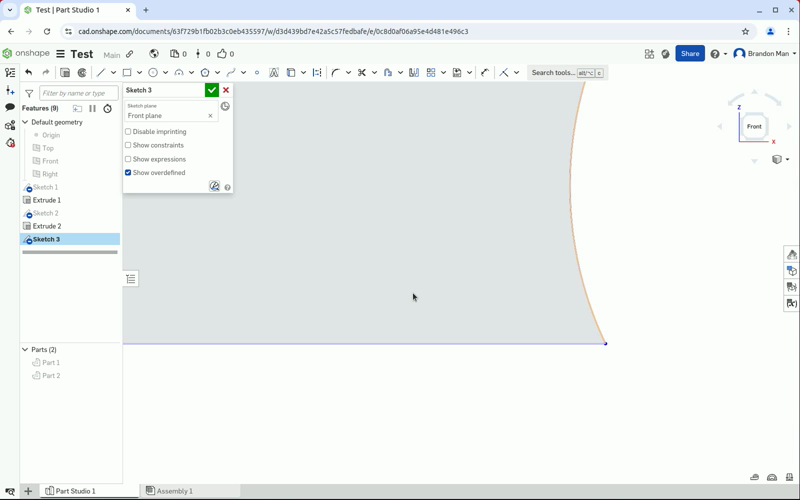
click(413, 292)
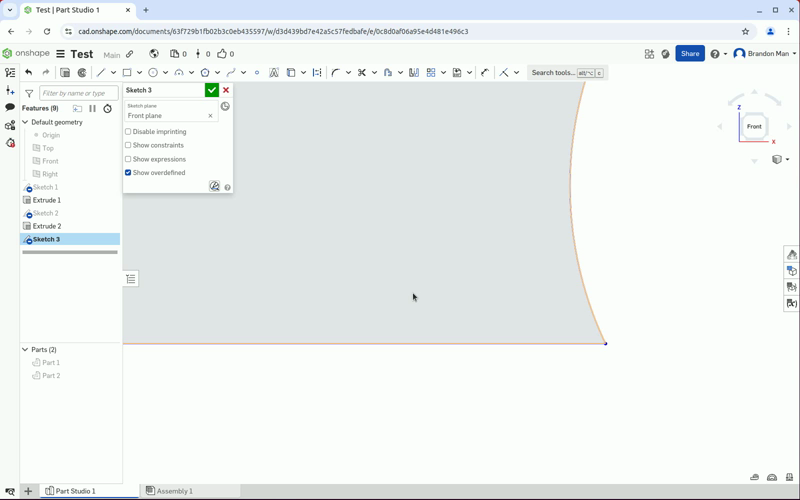
scroll(-6)
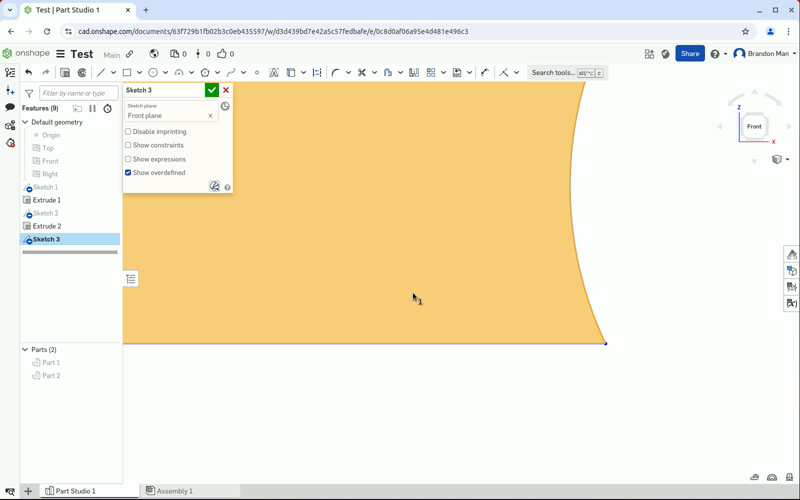
scroll(-6)
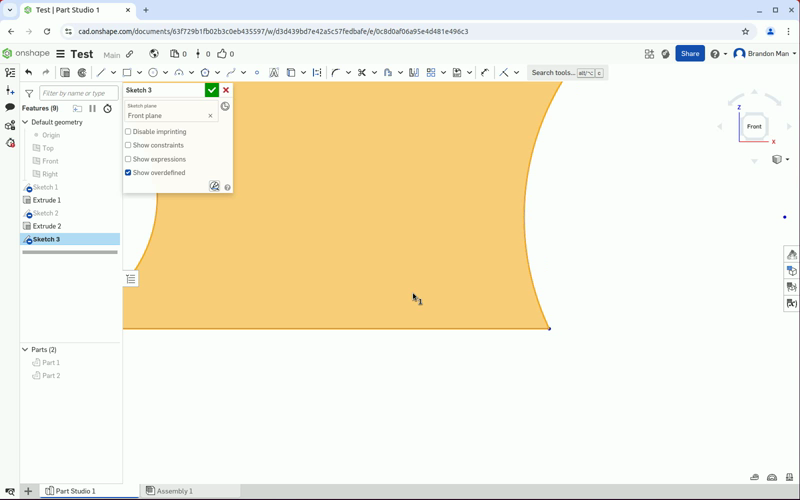
scroll(-6)
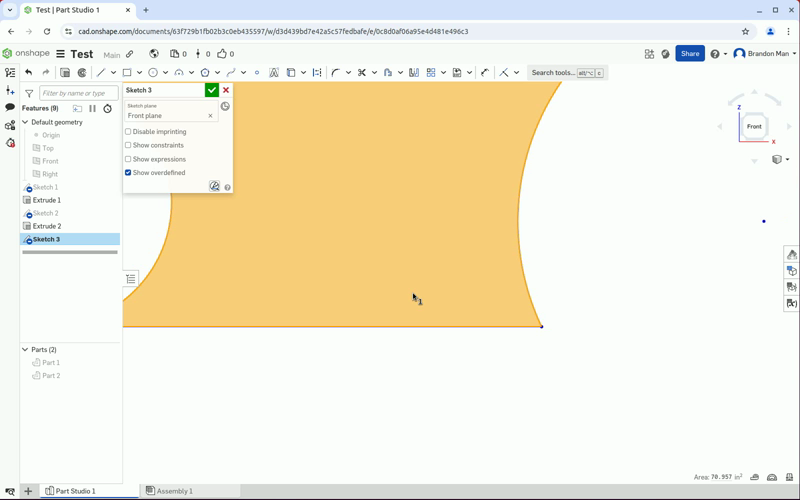
scroll(-6)
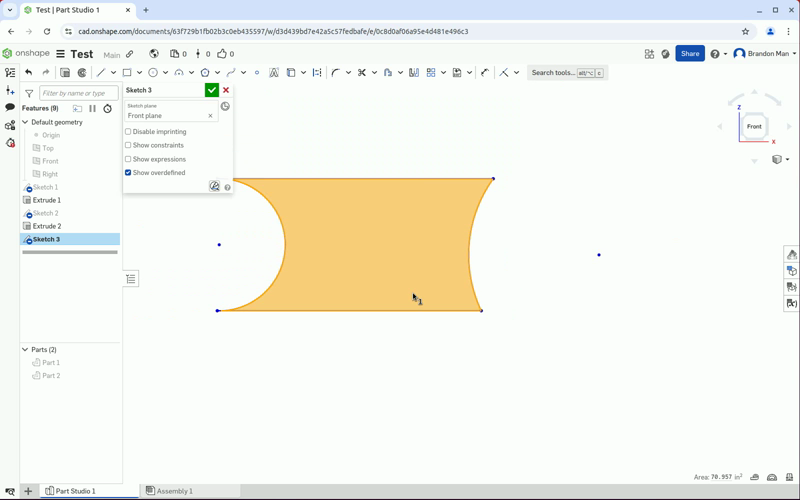
scroll(-6)
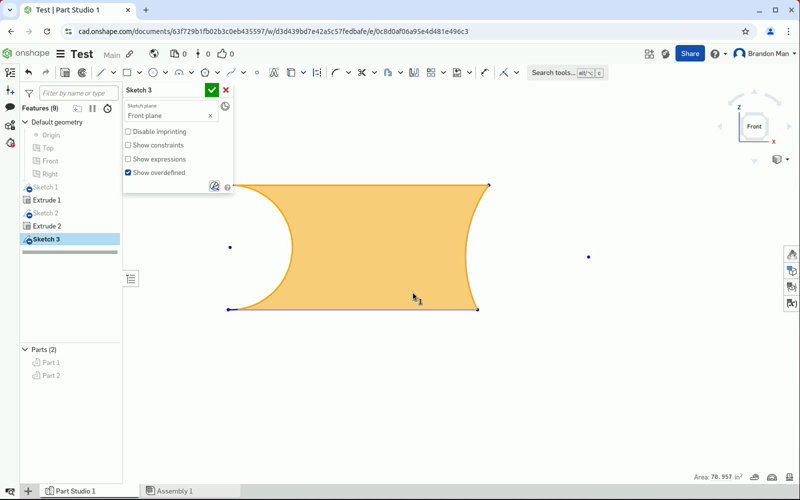
scroll(-6)
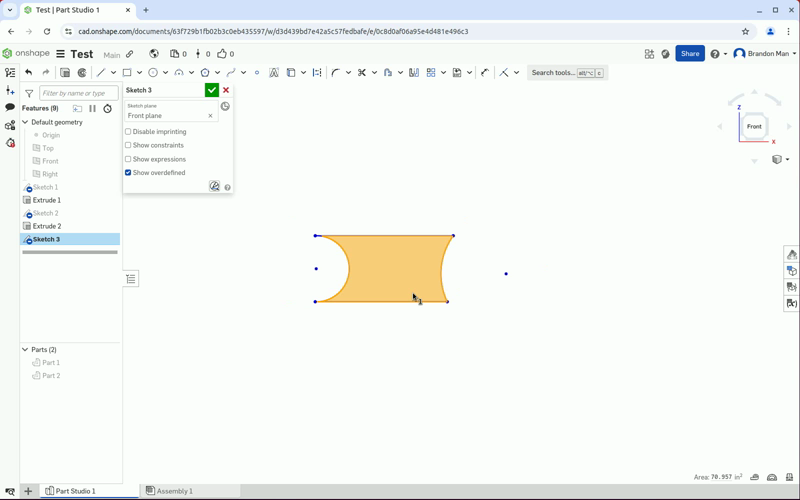
scroll(-6)
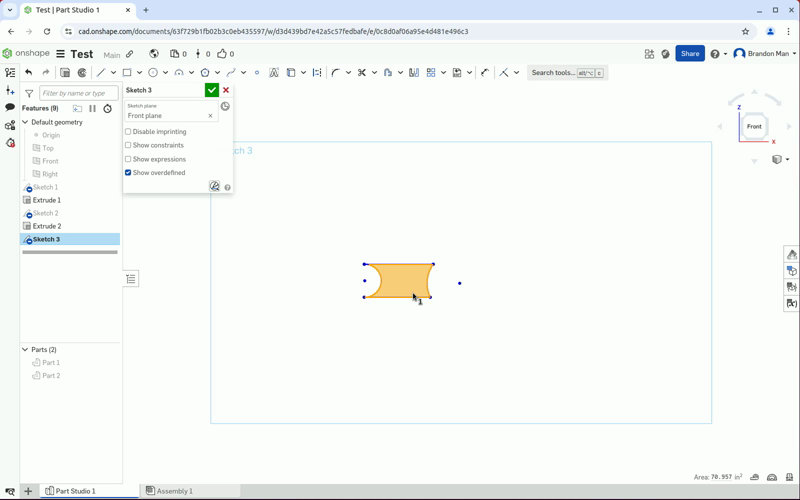
mouse_move(73, 352)
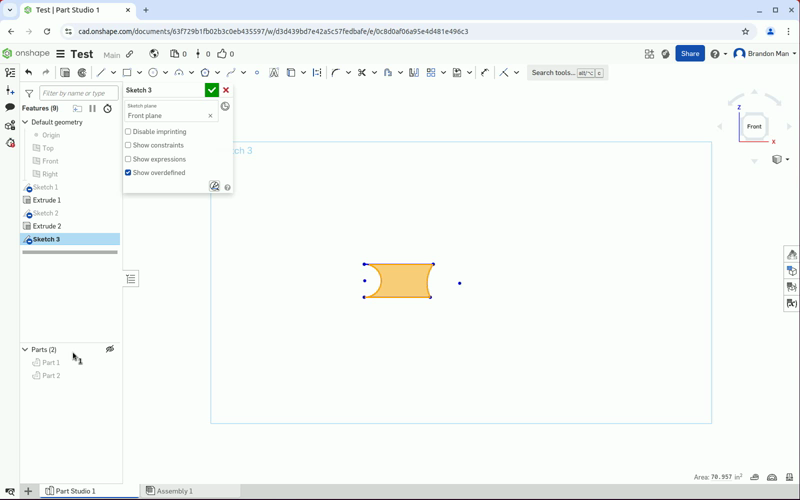
key(shift+y)
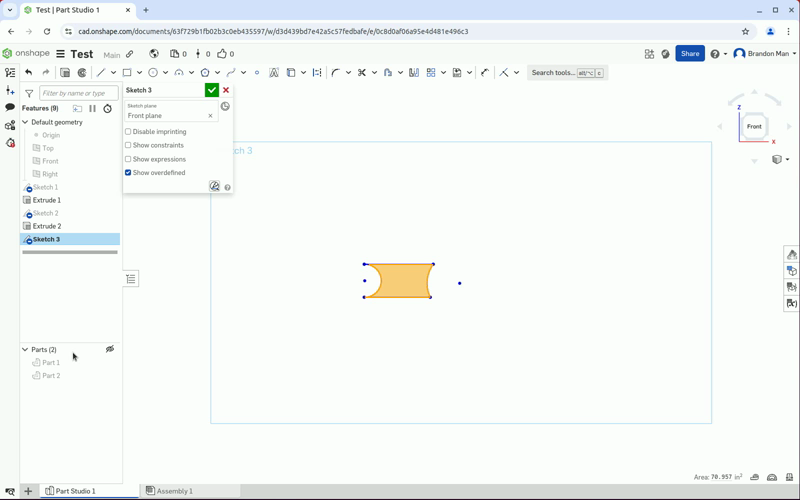
key(shift+e)
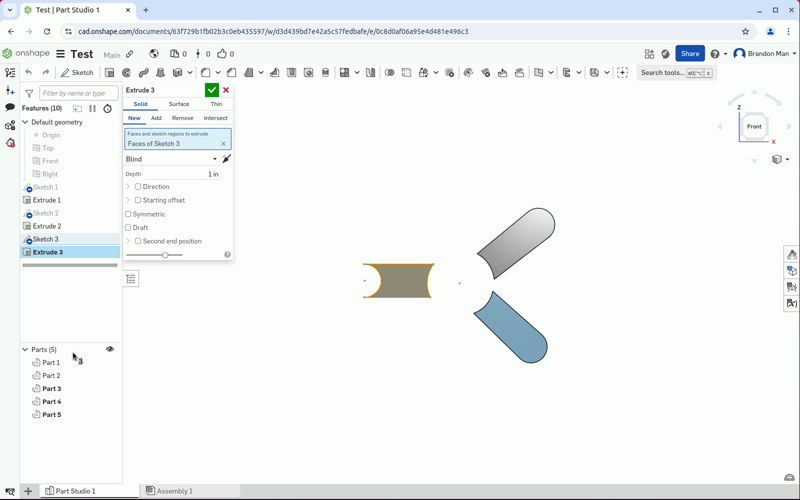
mouse_move(143, 106)
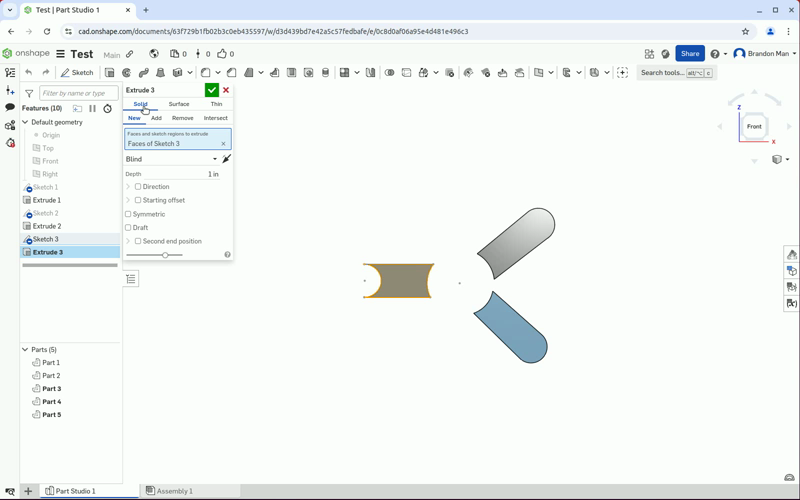
click(143, 106)
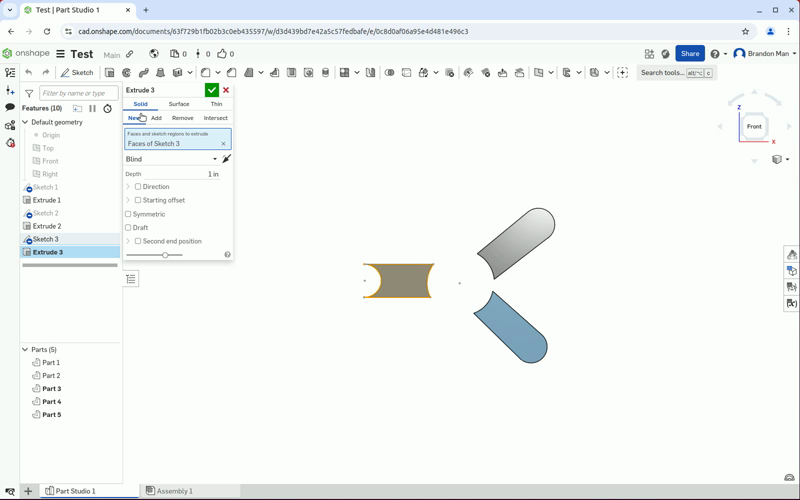
mouse_move(137, 120)
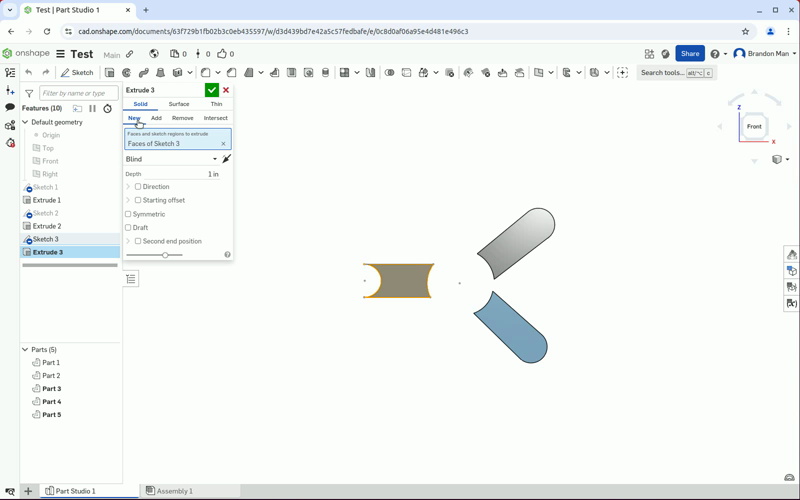
click(137, 120)
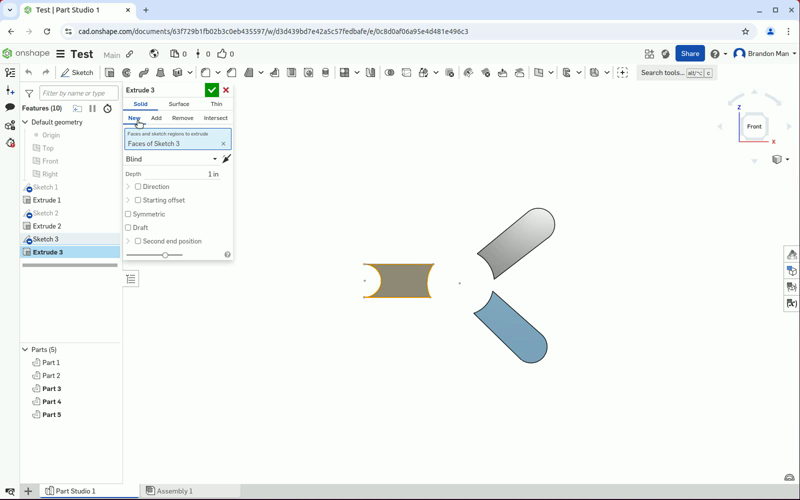
key(tab, 4)
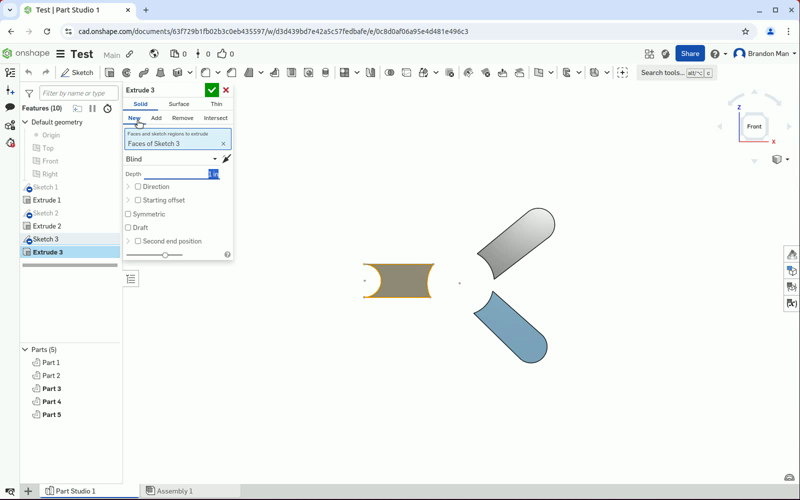
text(3.37)
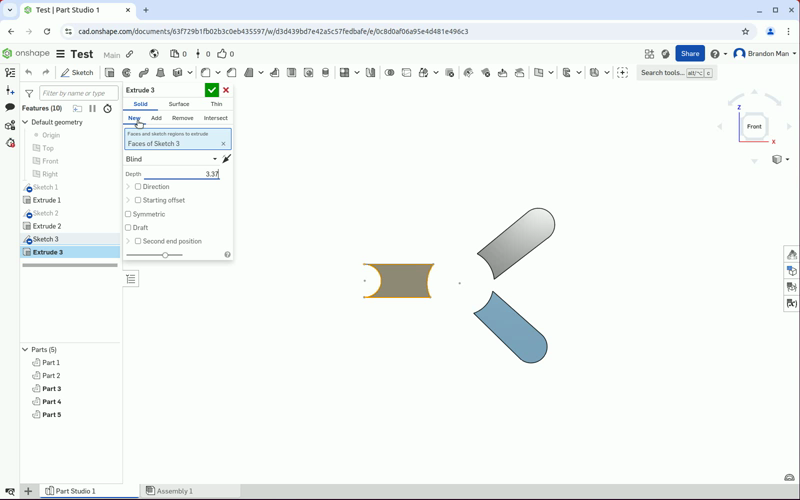
key(enter)
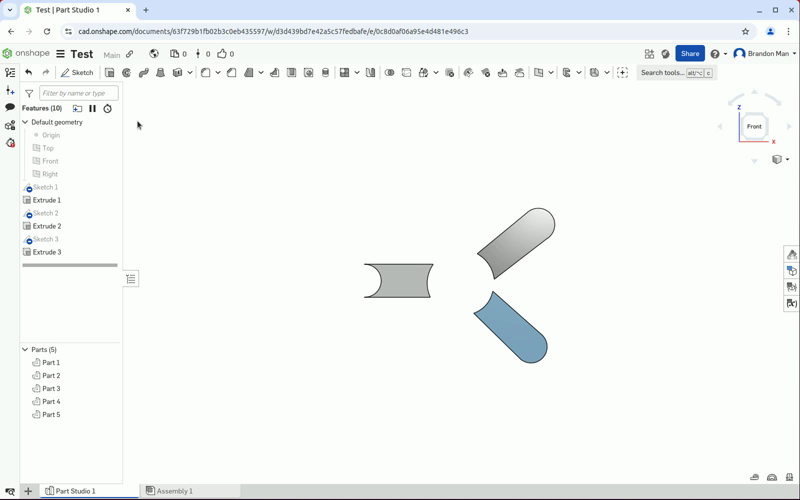
key(shift+h)
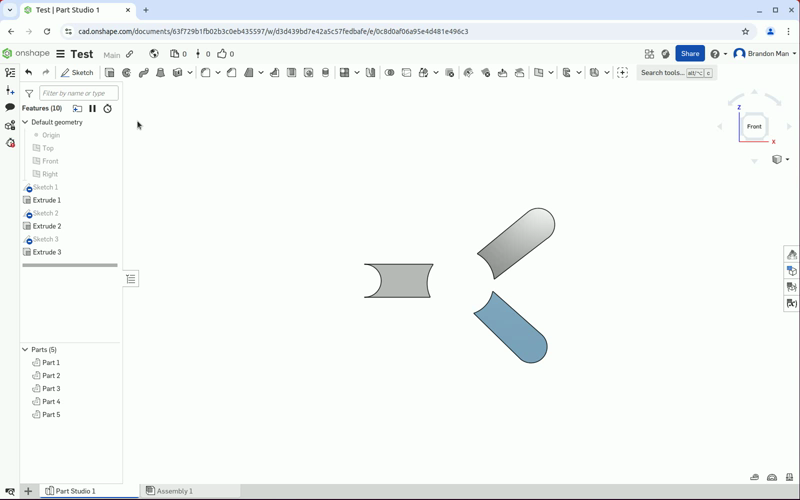
key(shift+h)
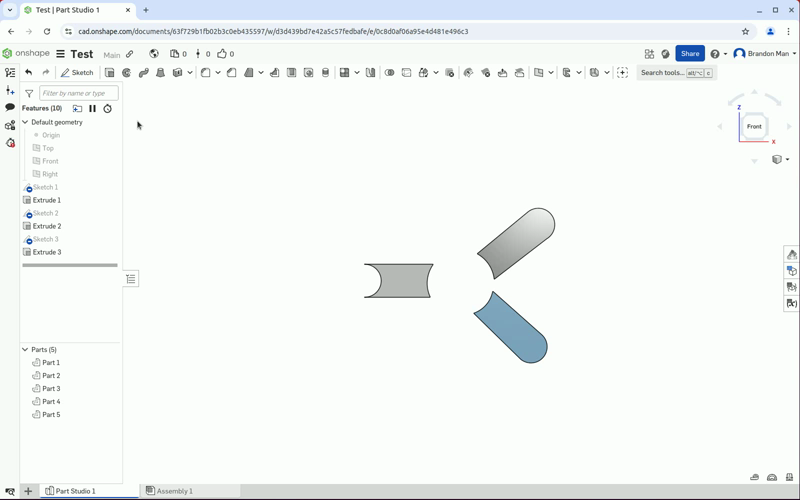
mouse_move(73, 189)
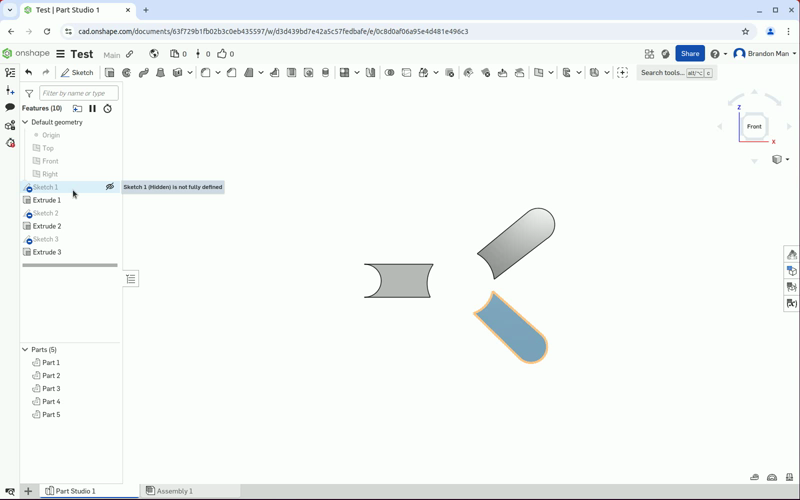
click(73, 189)
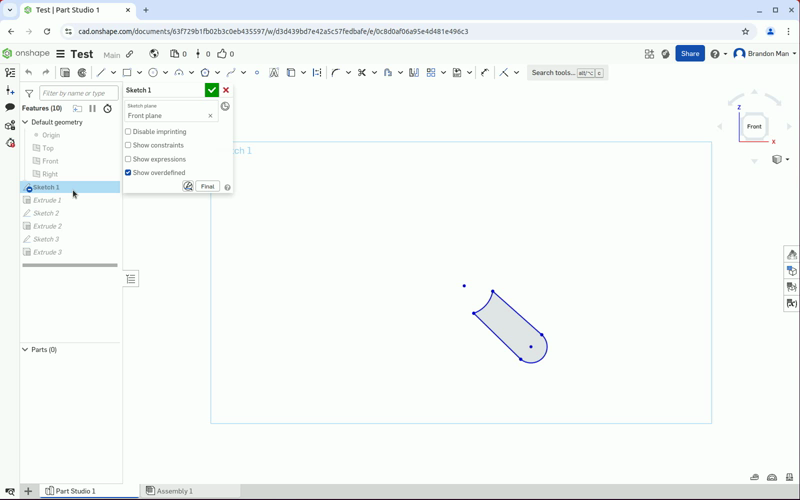
mouse_move(229, 92)
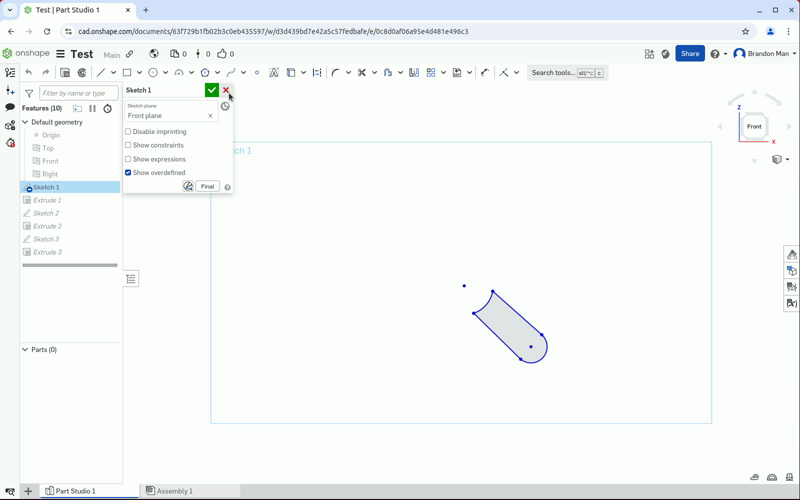
click(229, 92)
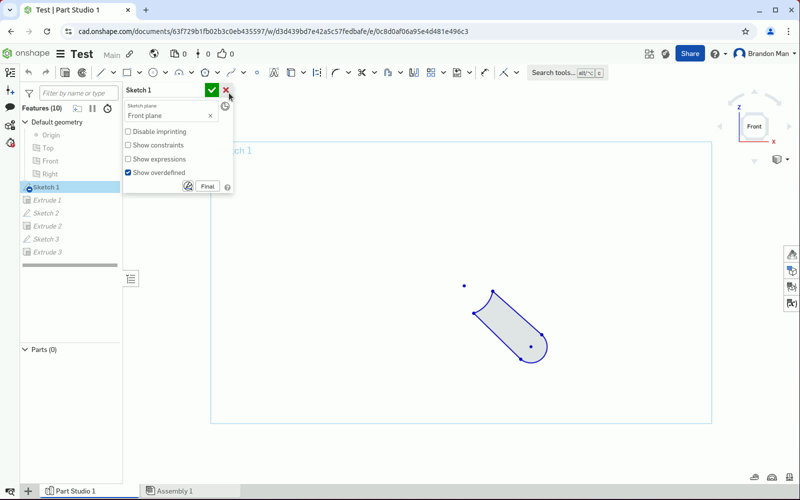
key(shift+s)
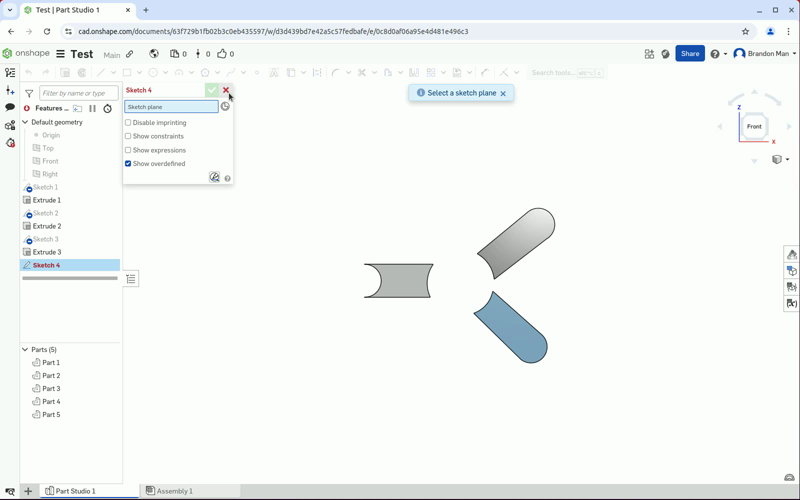
mouse_move(73, 163)
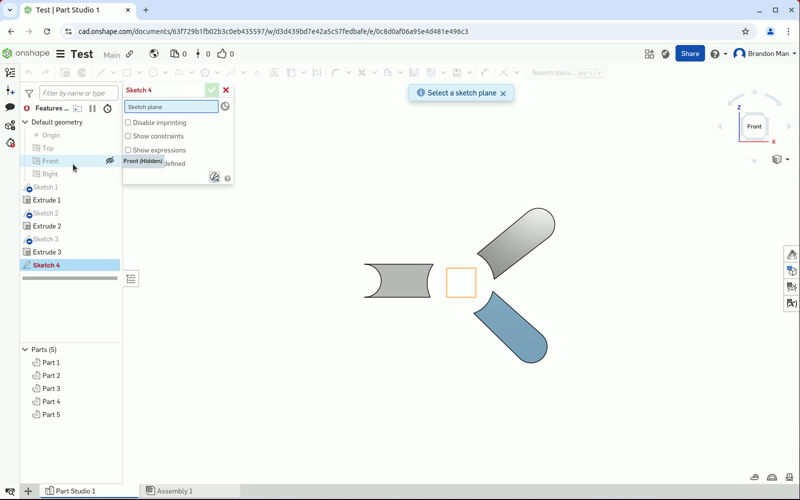
click(73, 163)
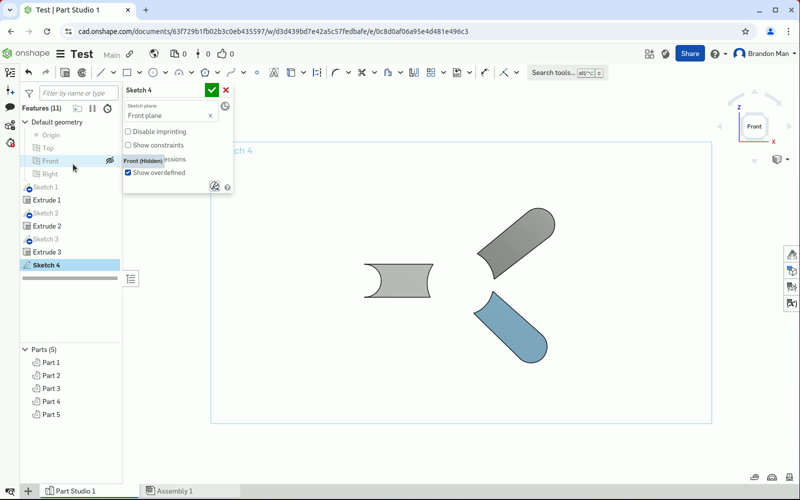
mouse_move(73, 352)
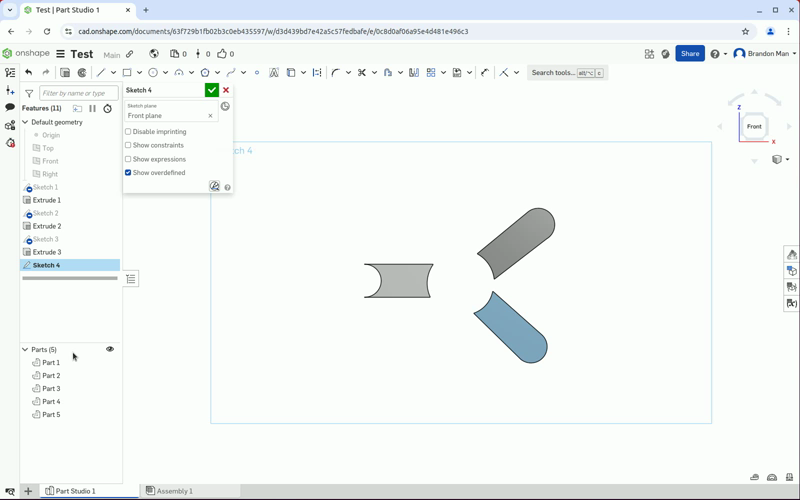
key(y)
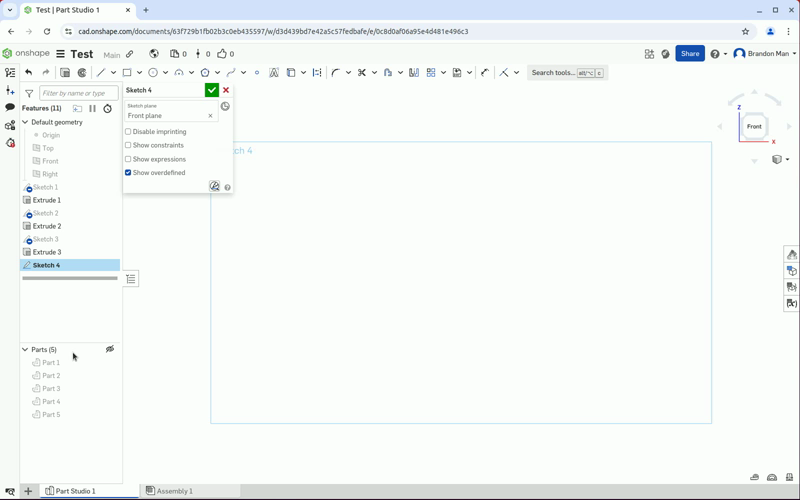
key(c)
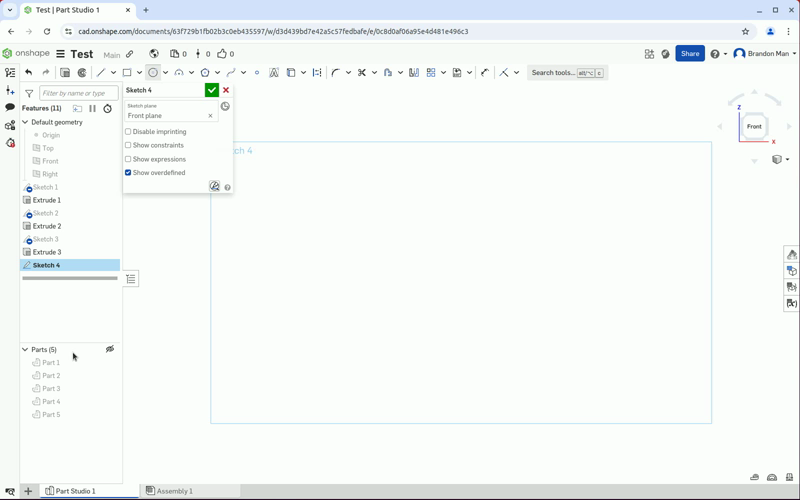
key_down(shift)
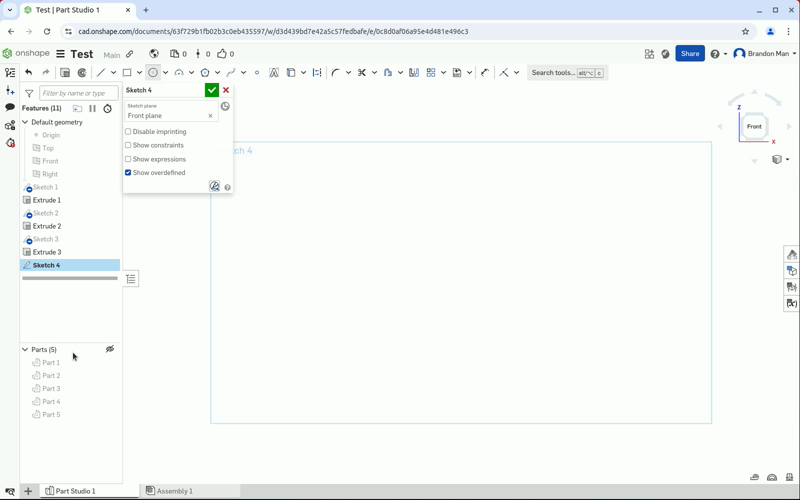
mouse_move(460, 282)
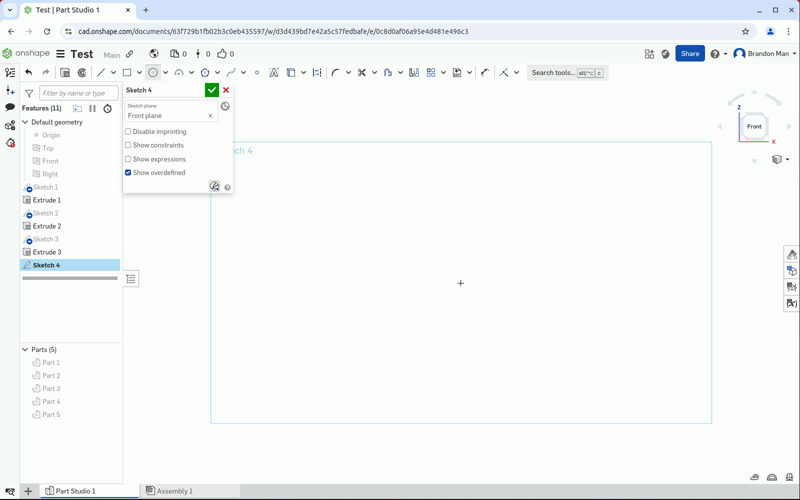
click(460, 282)
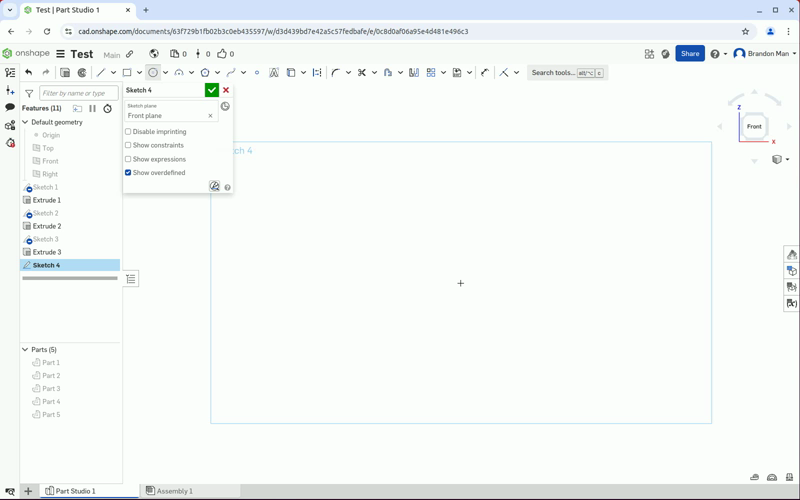
key_up(shift)
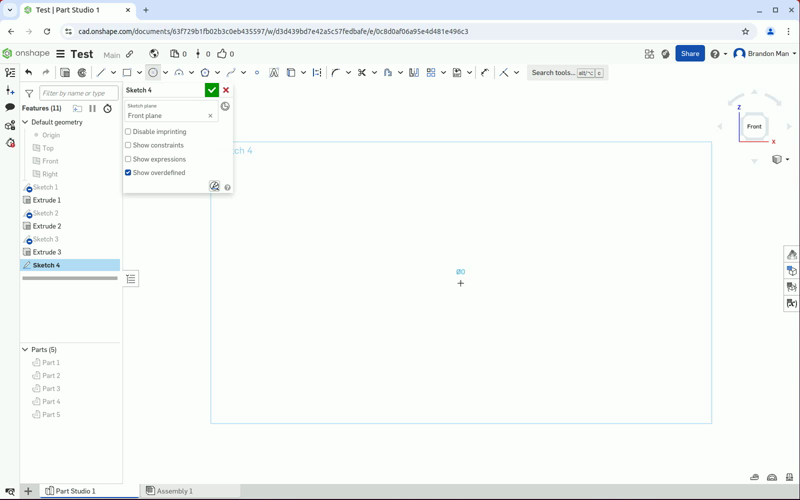
mouse_move(494, 282)
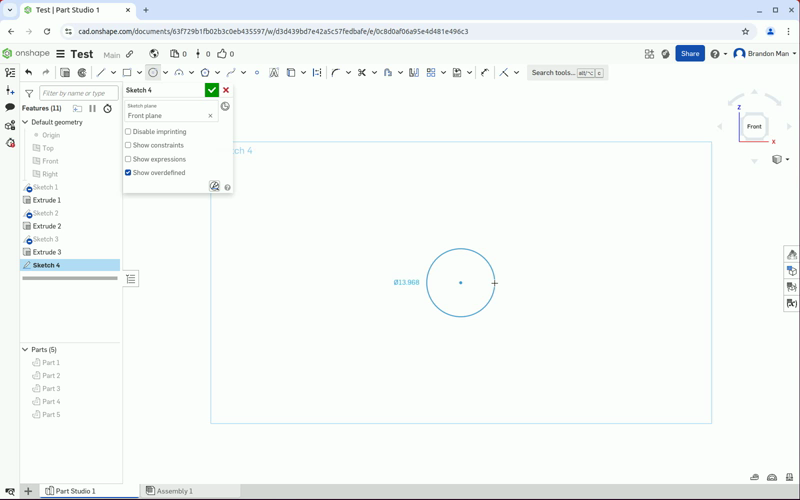
click(494, 282)
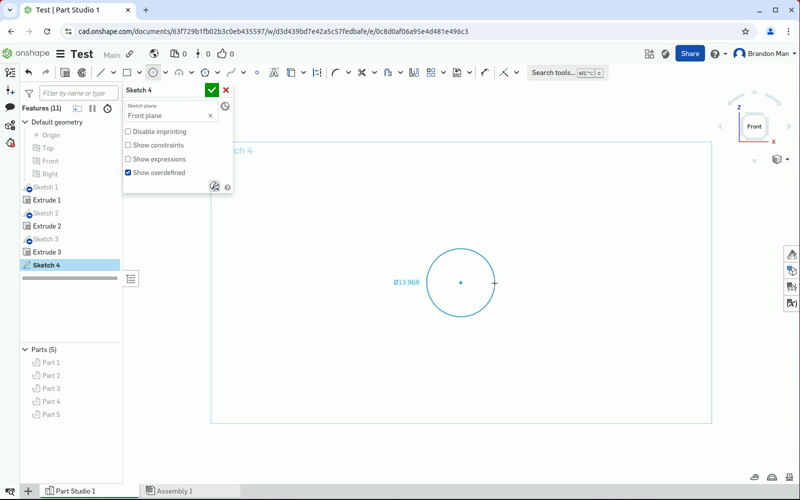
key(esc)
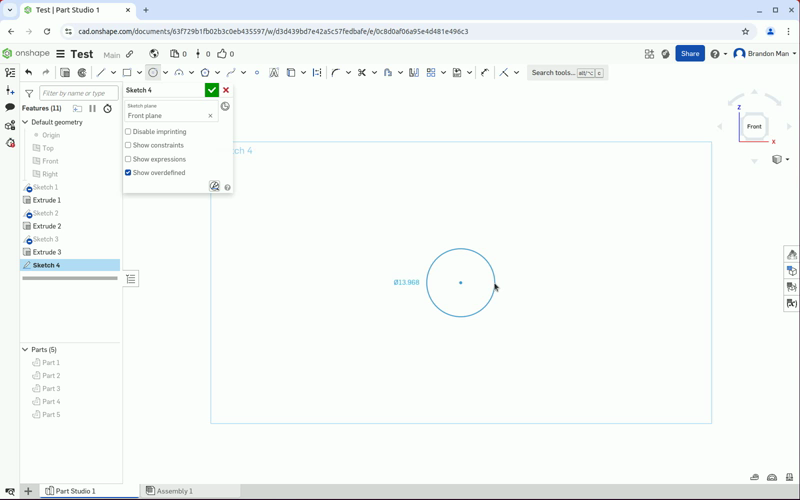
mouse_move(440, 262)
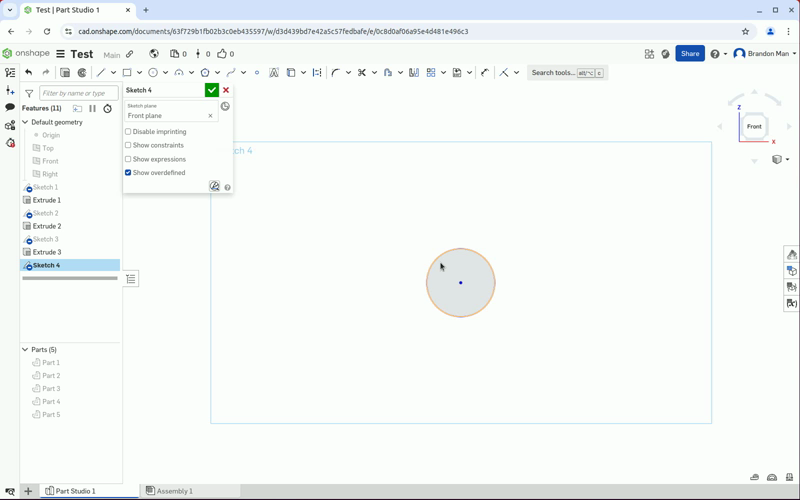
click(440, 262)
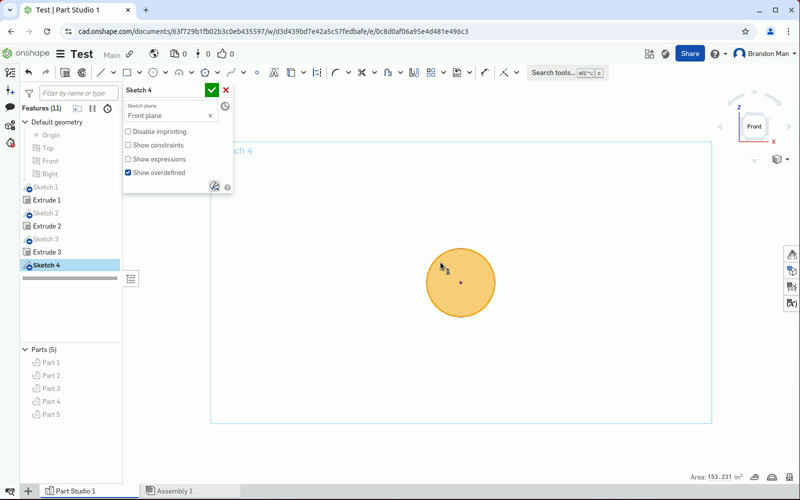
mouse_move(73, 352)
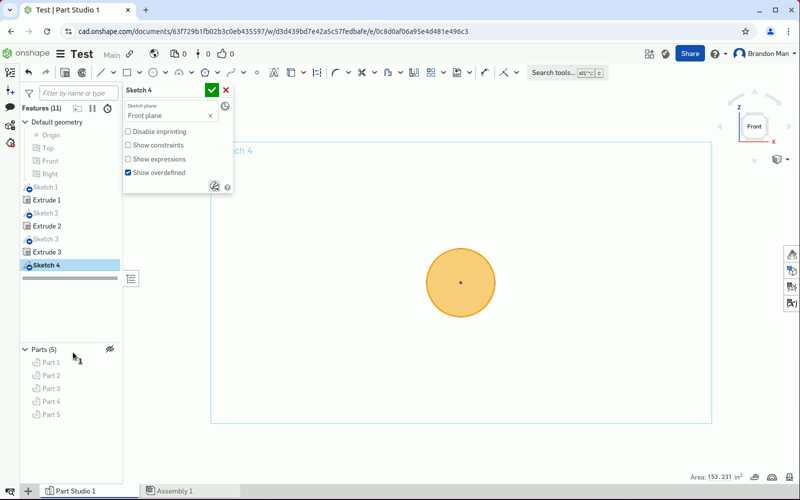
key(shift+y)
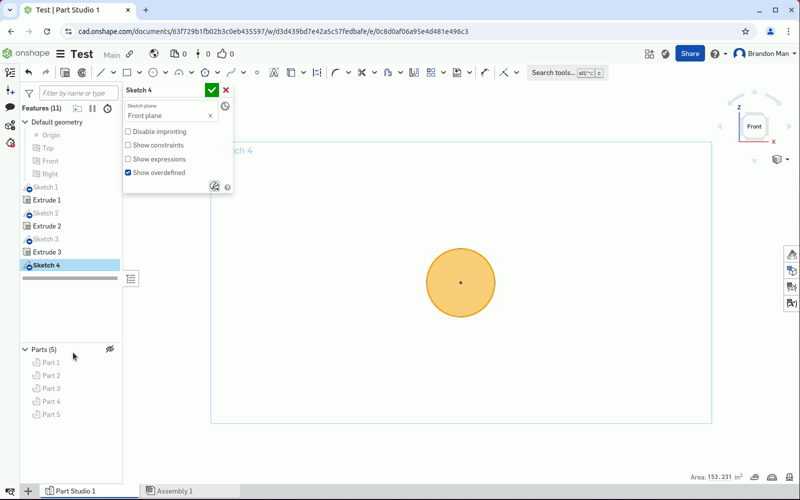
key(shift+e)
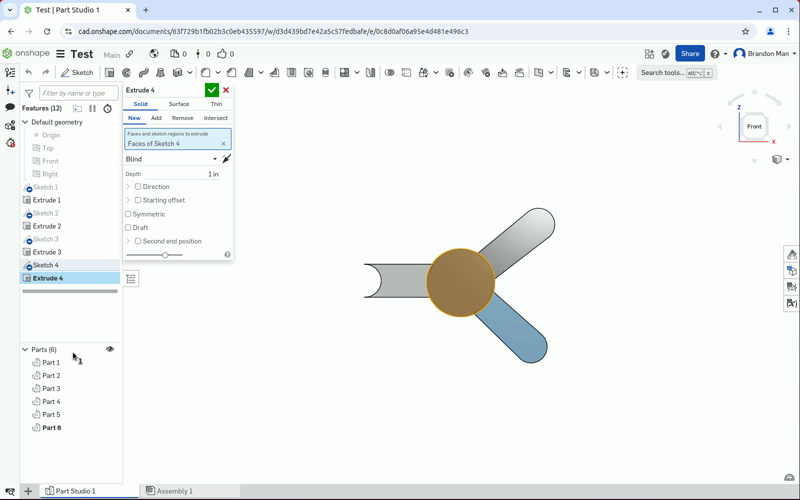
mouse_move(143, 106)
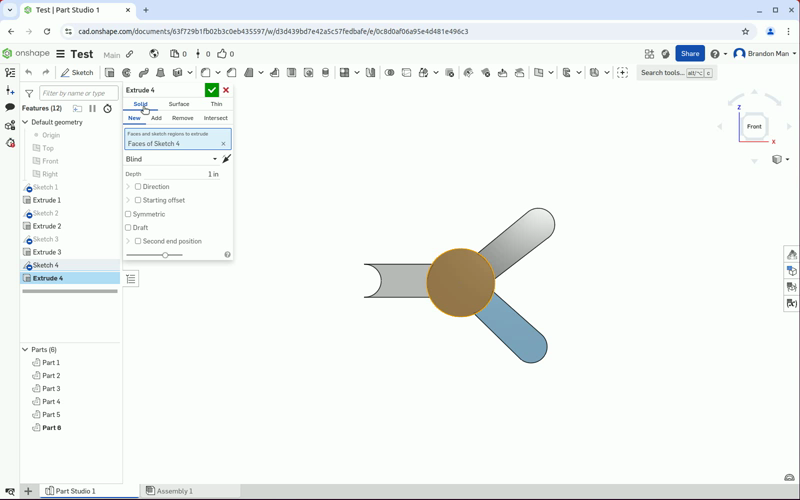
click(143, 106)
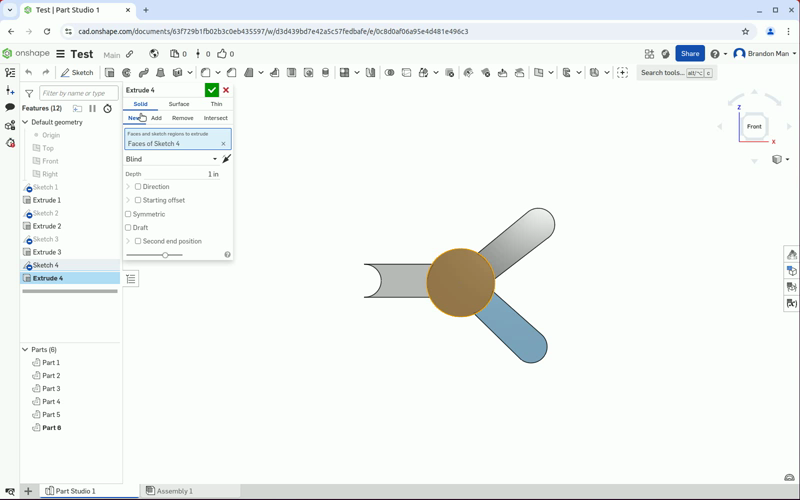
mouse_move(137, 120)
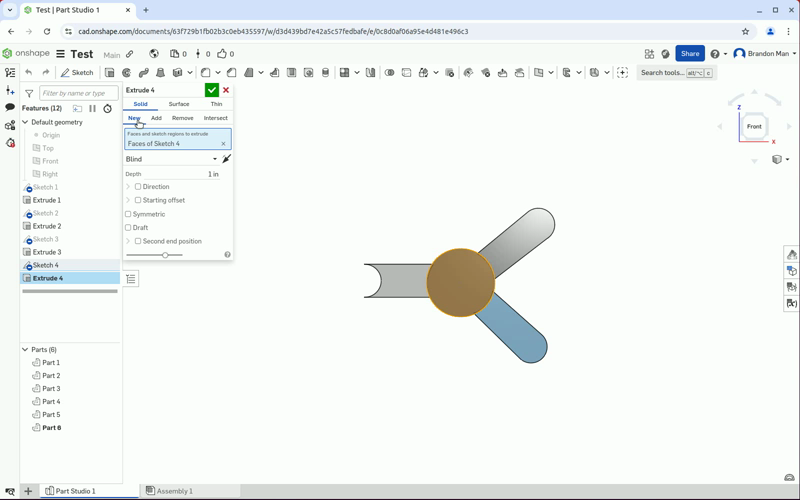
click(137, 120)
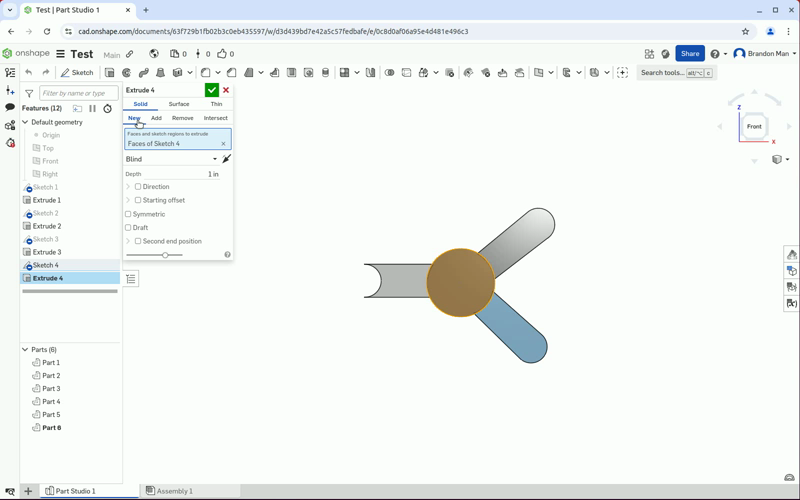
key(tab, 4)
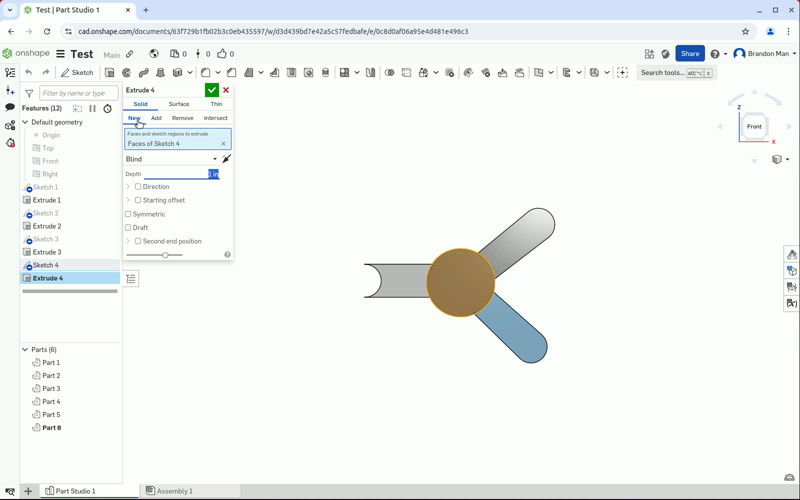
text(3.37)
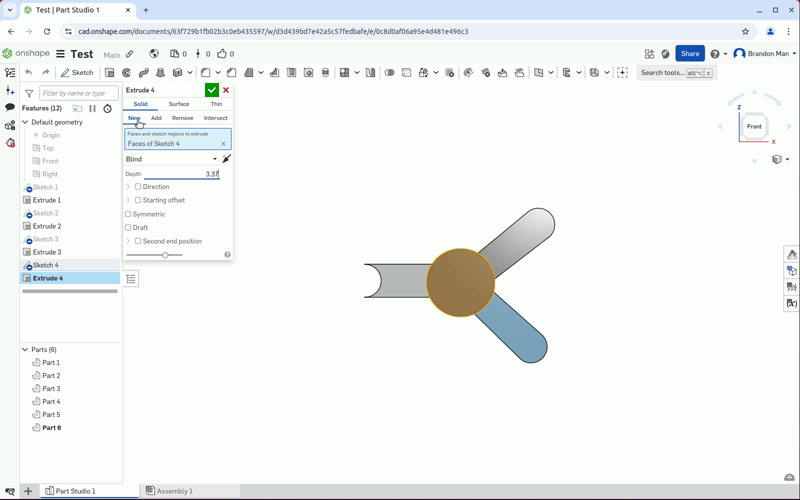
key(enter)
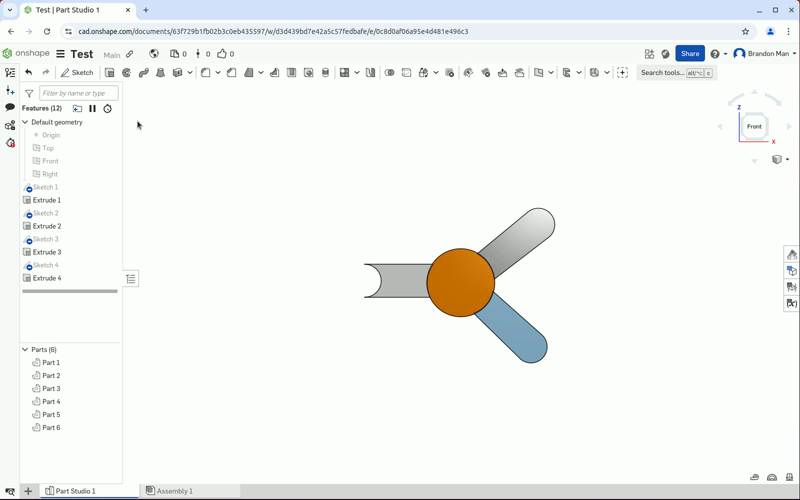
key(shift+h)
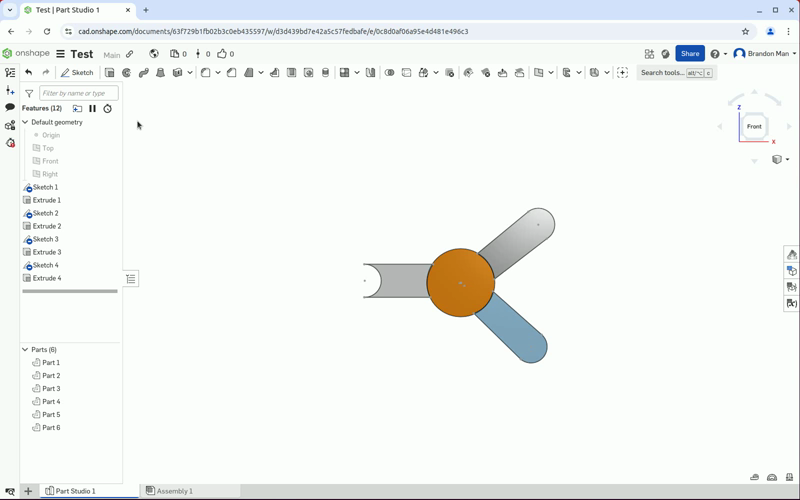
key(shift+h)
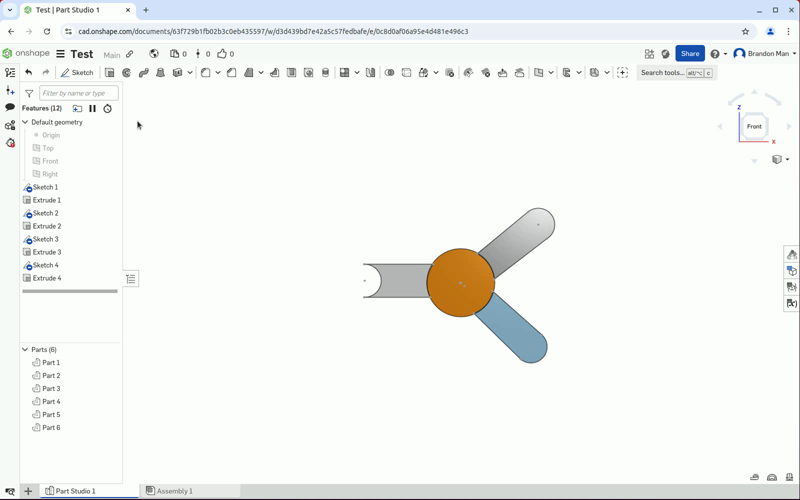
key(shift+7)
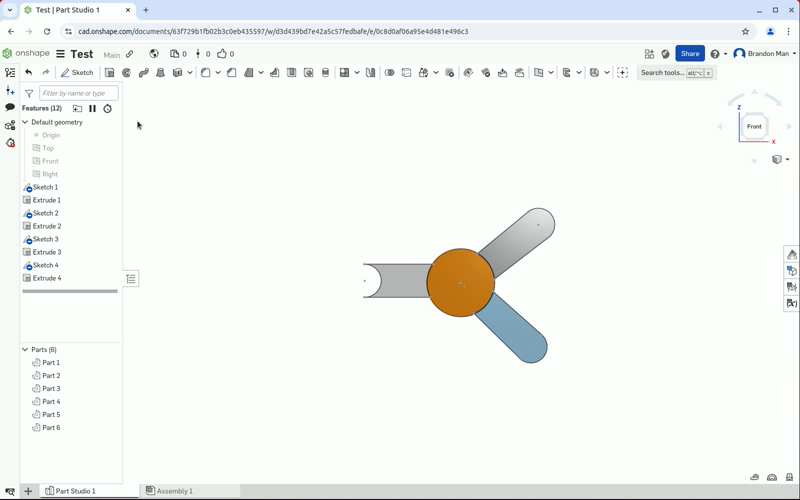
key(left, 2)
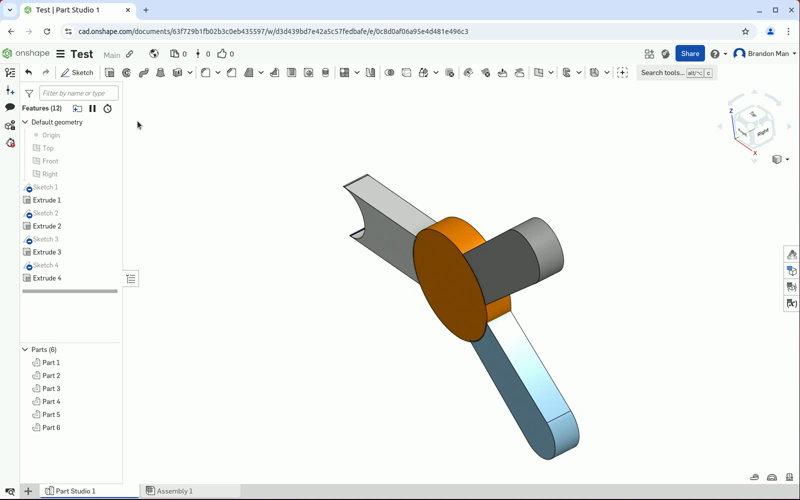
key(down, 2)
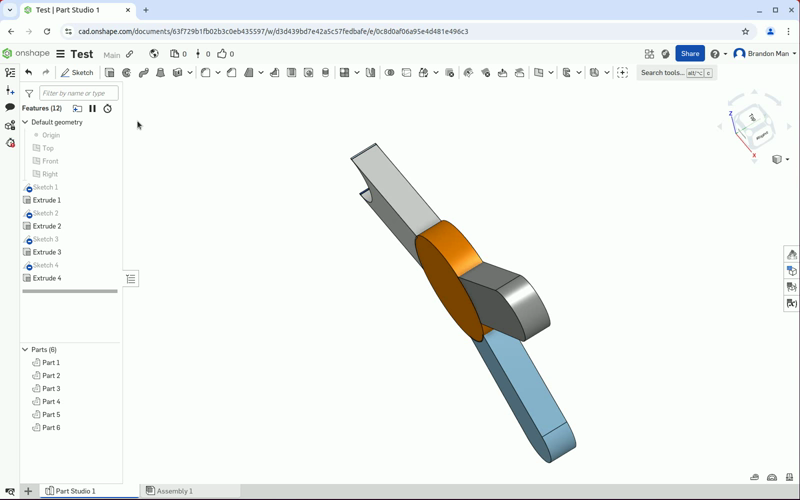
key(up, 2)
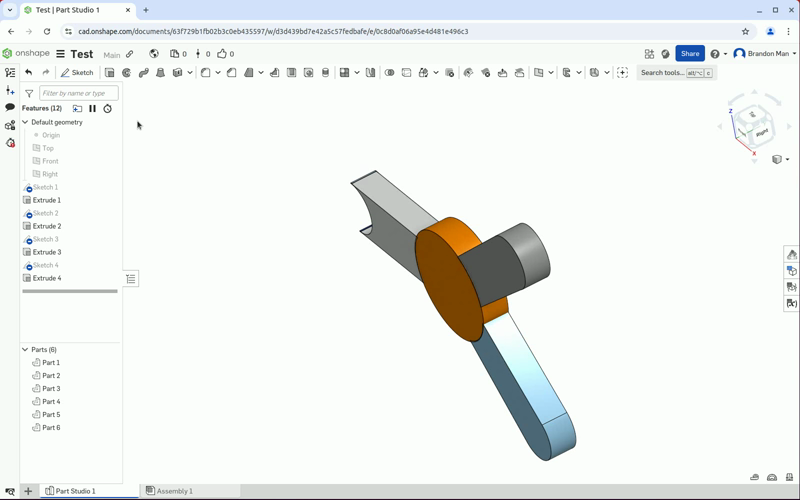
key(right, 2)
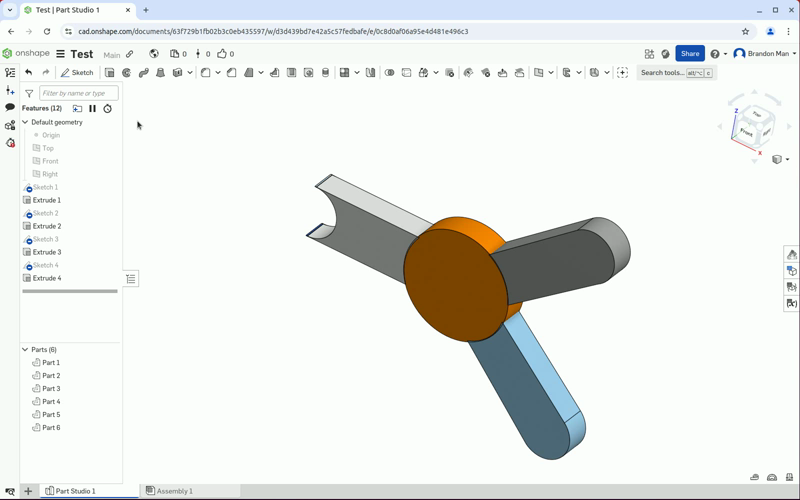
mouse_move(73, 189)
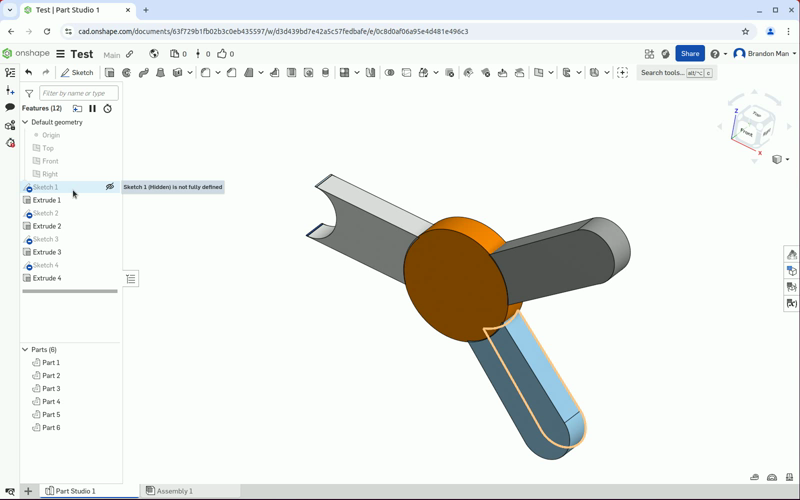
click(73, 189)